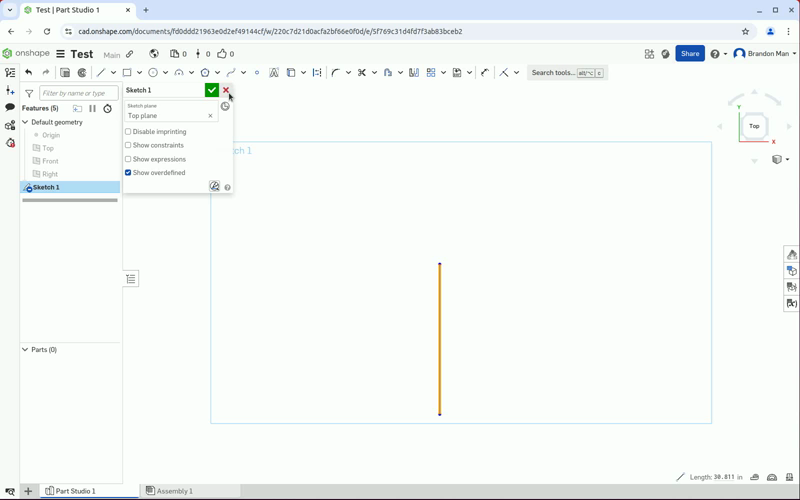
key(shift+h)
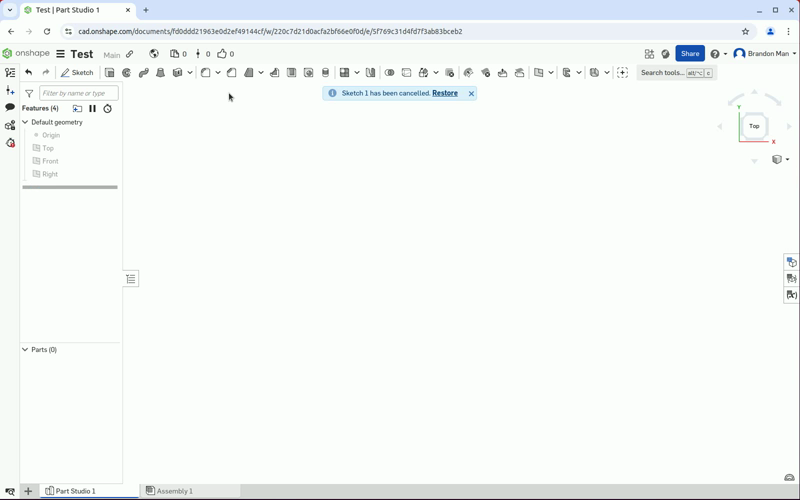
mouse_move(73, 352)
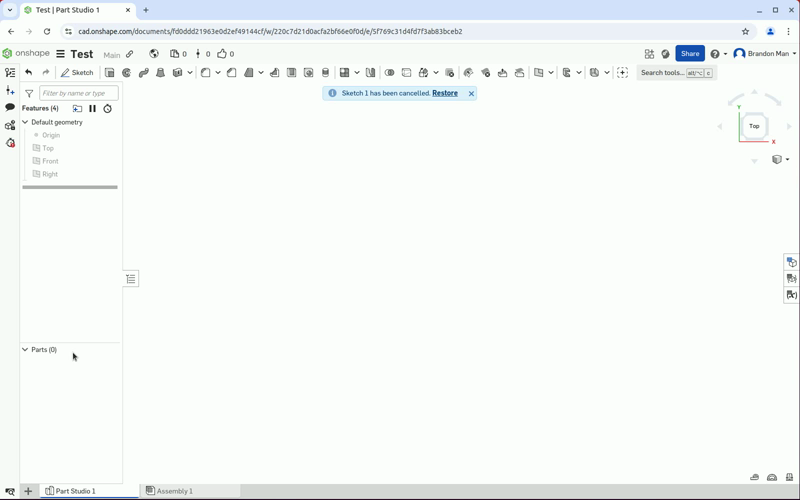
key(y)
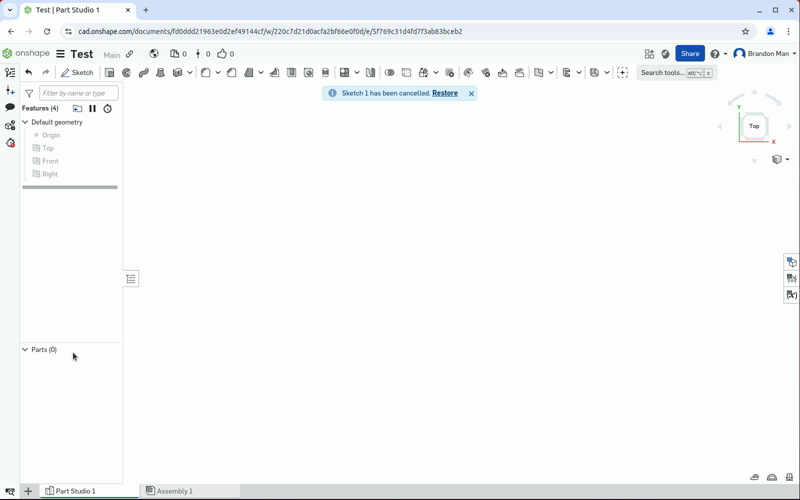
key(shift+p)
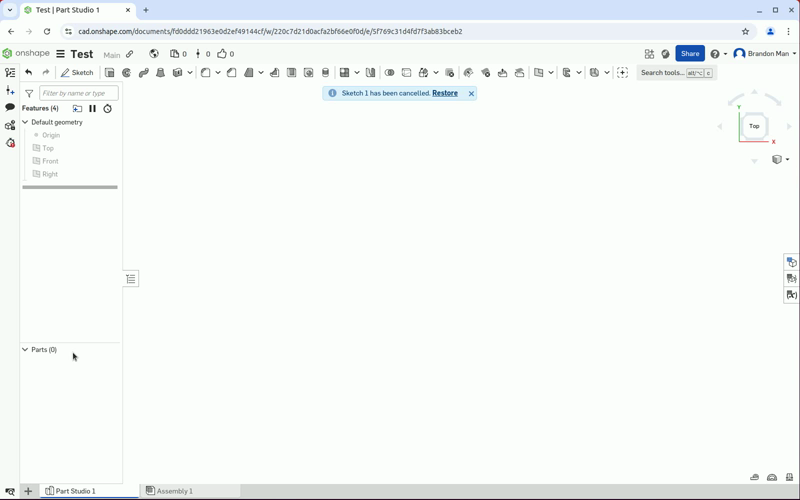
key(space)
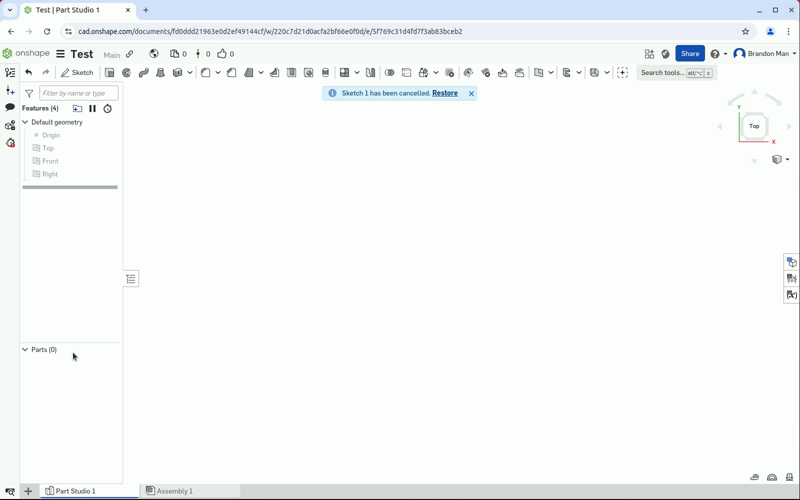
key_down(shift)
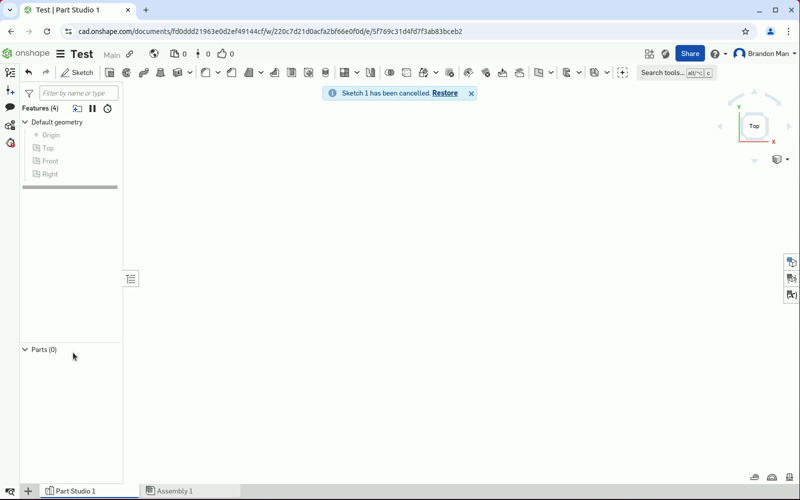
key(up)
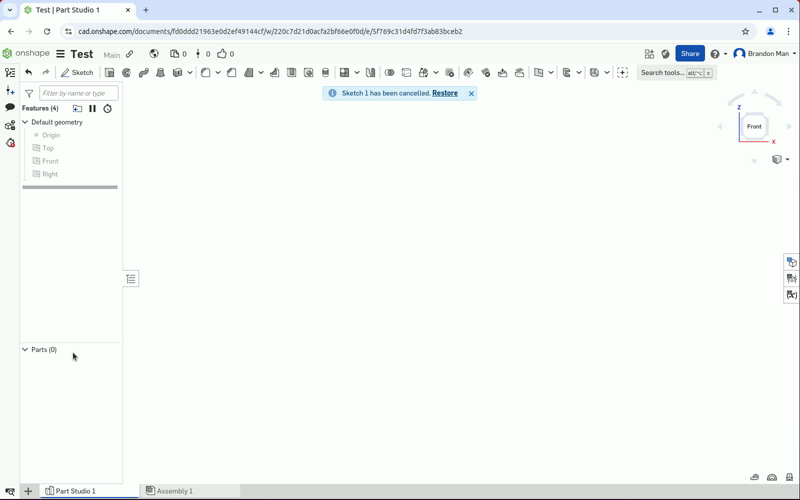
key_up(shift)
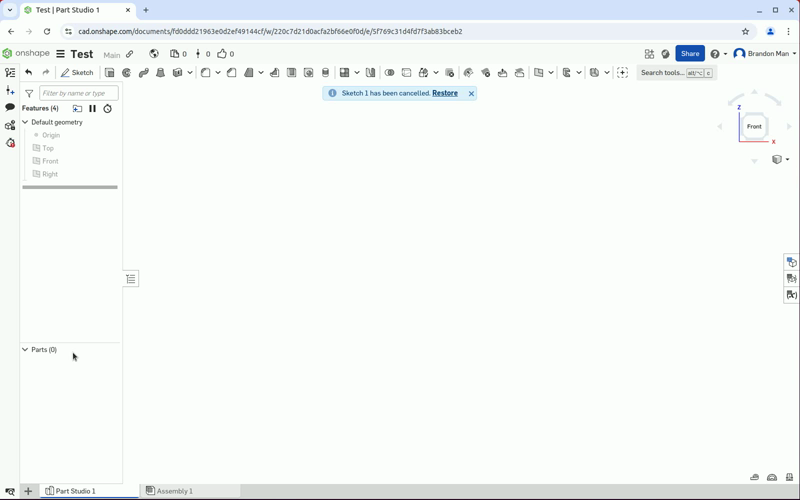
mouse_move(73, 352)
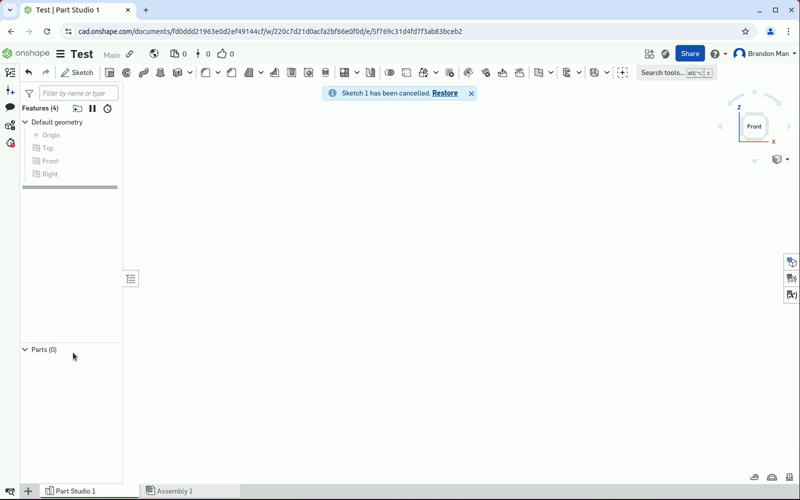
key(shift+y)
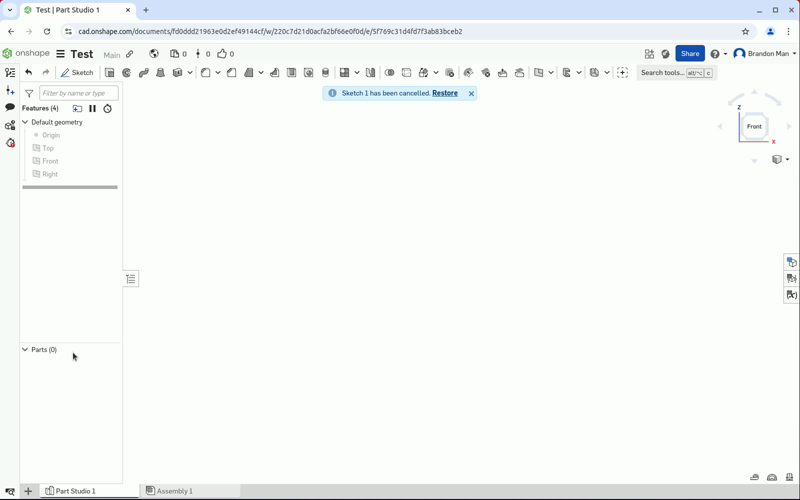
key(shift+s)
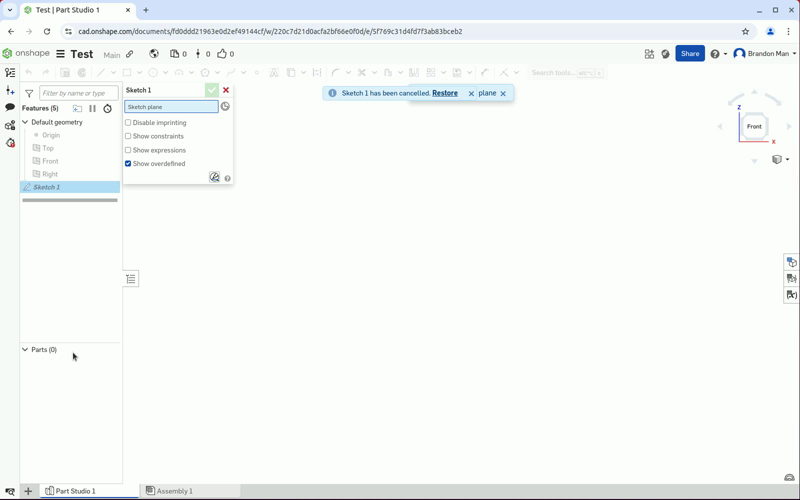
mouse_move(73, 163)
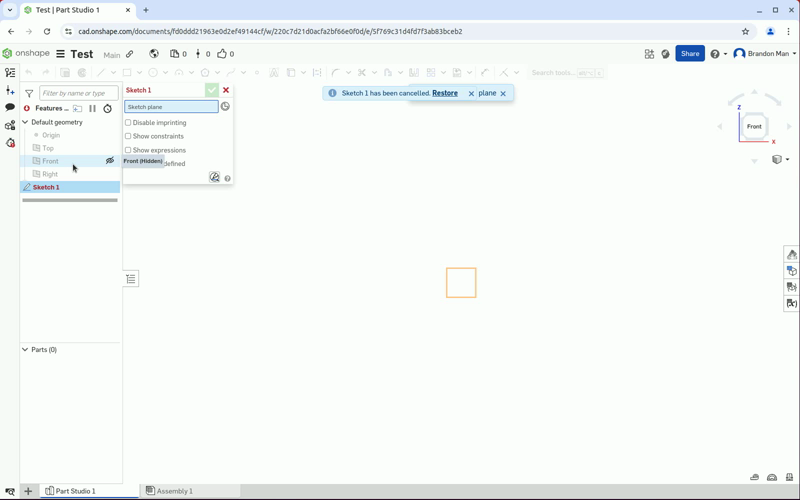
click(73, 163)
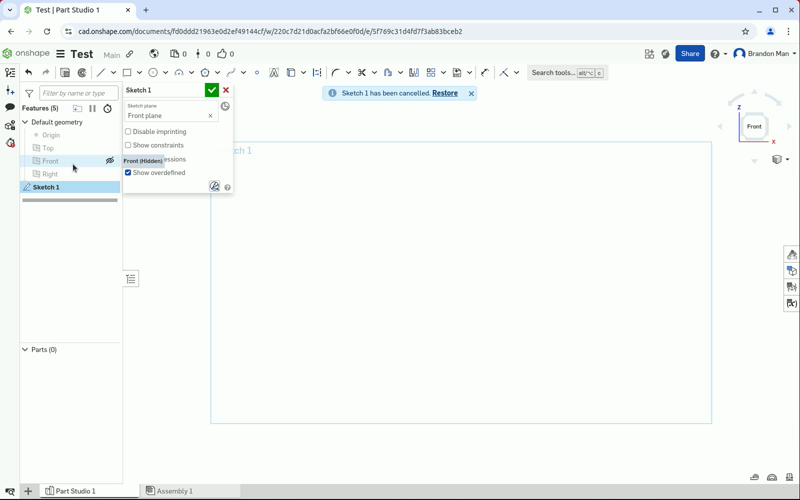
mouse_move(73, 352)
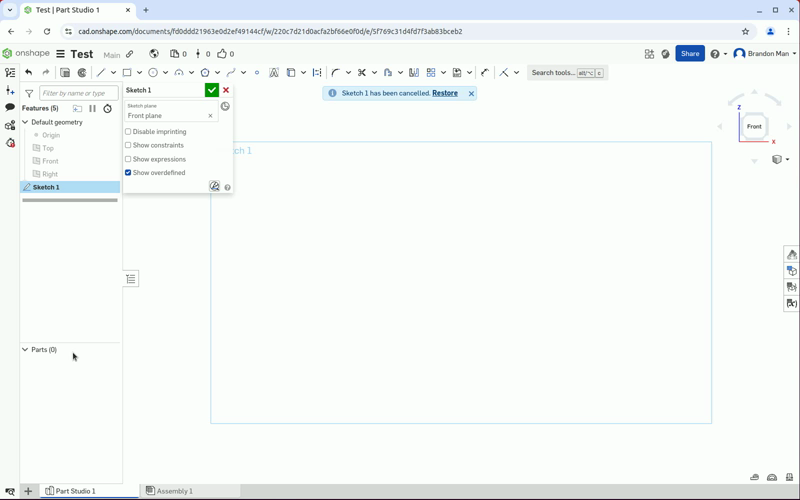
key(y)
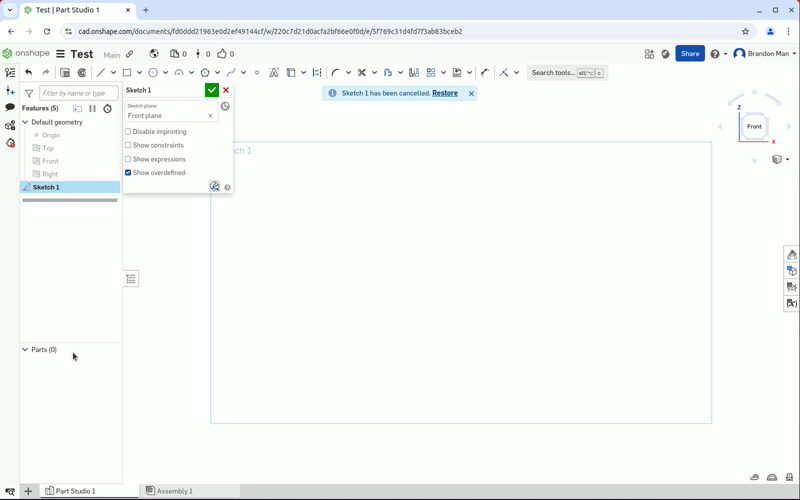
key(l)
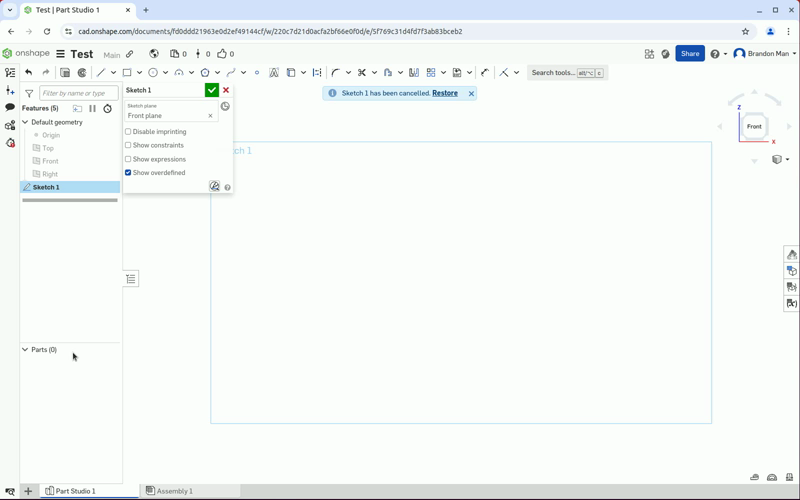
key_down(shift)
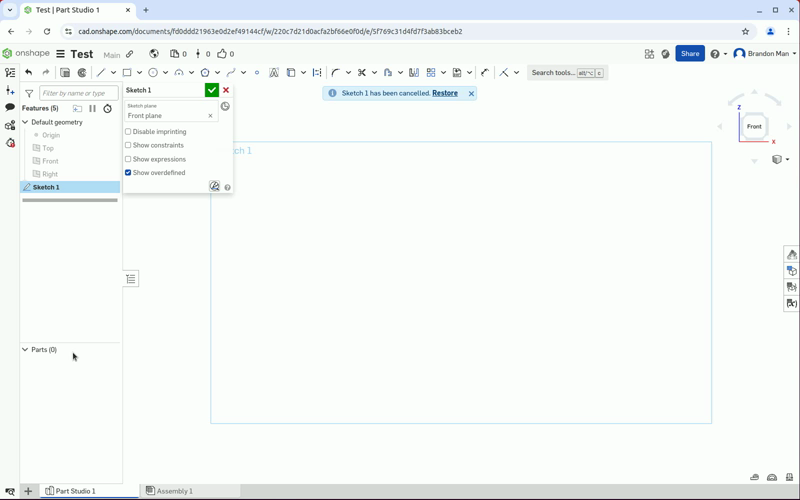
mouse_move(401, 282)
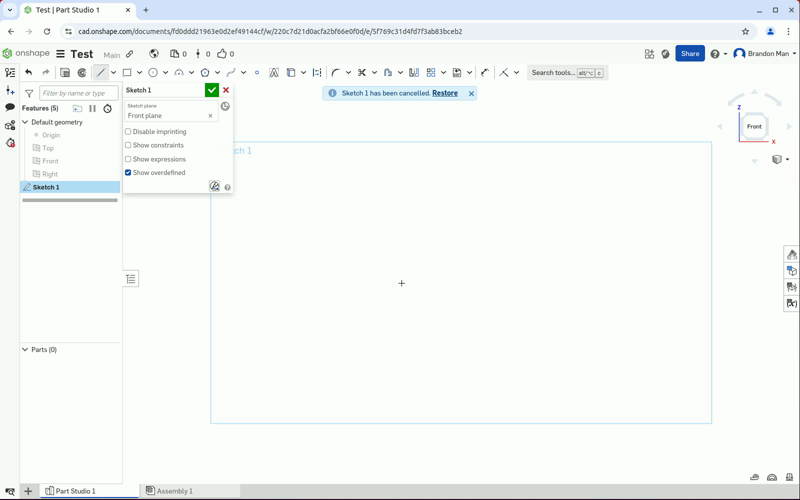
click(401, 282)
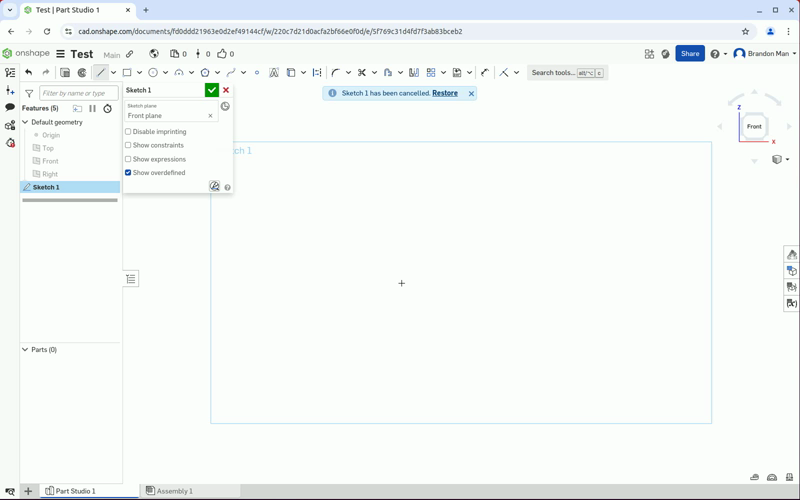
key_up(shift)
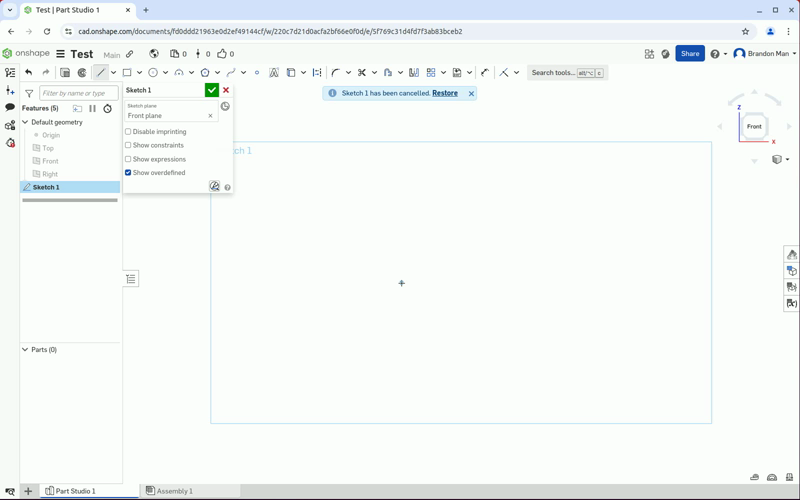
key_down(shift)
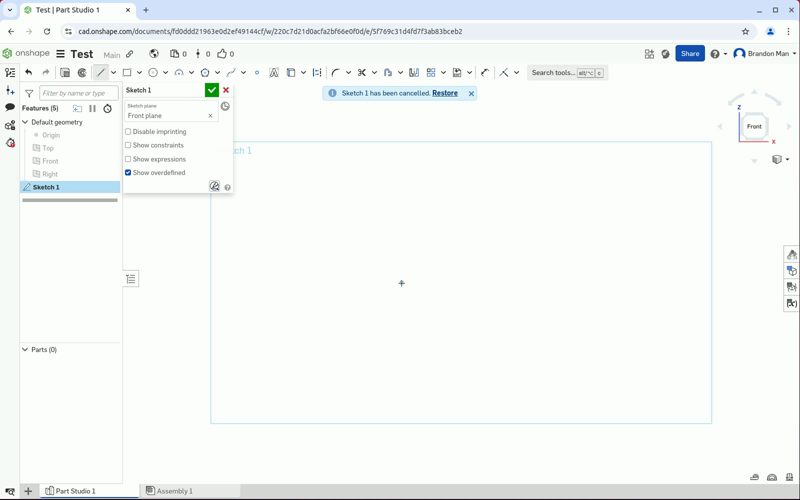
mouse_move(431, 282)
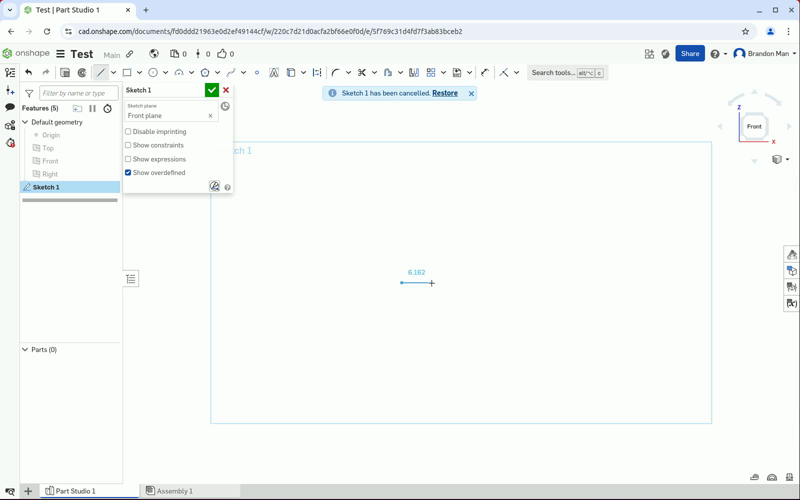
mouse_move(414, 282)
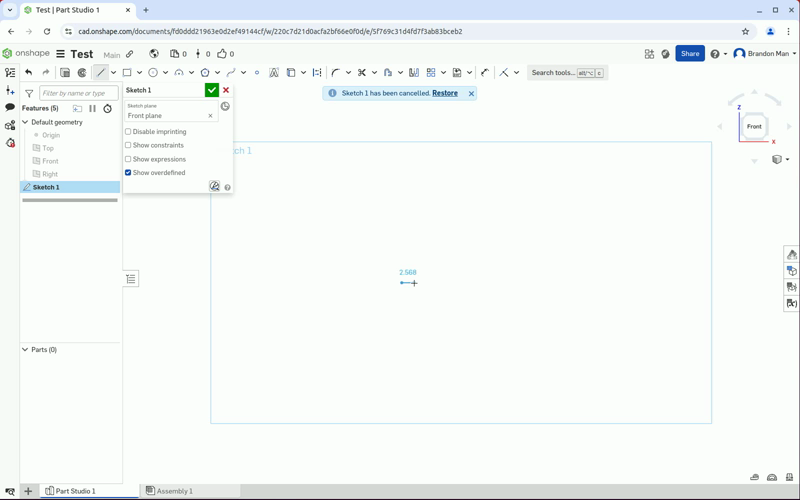
click(414, 282)
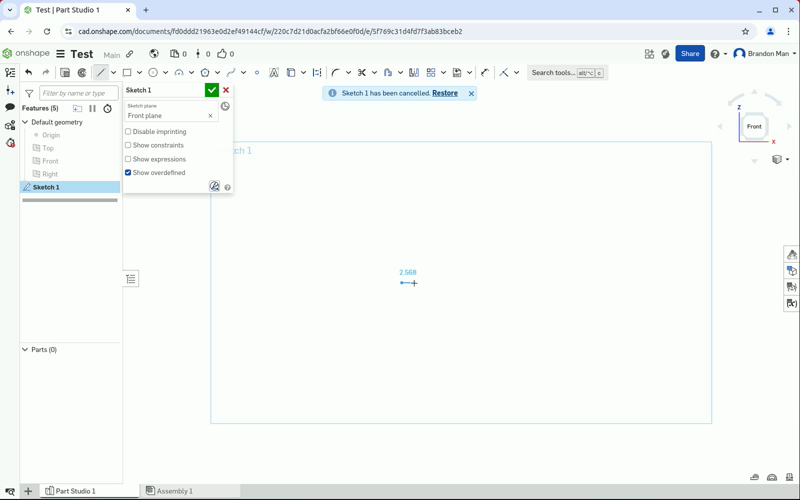
key_up(shift)
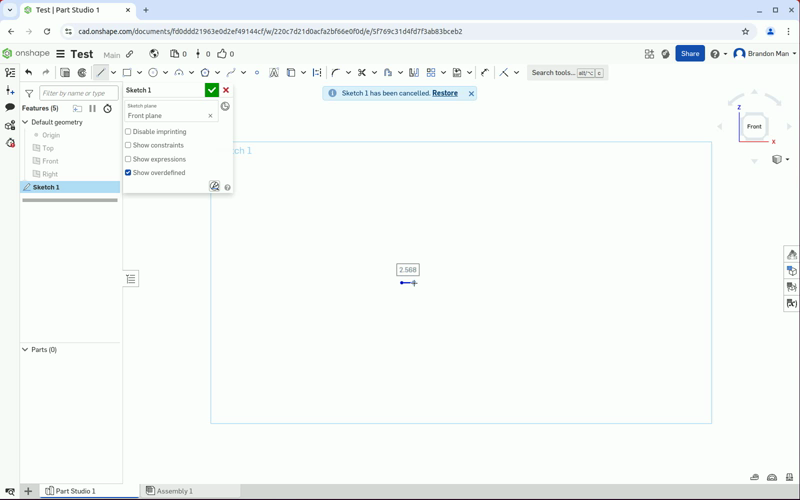
key_down(shift)
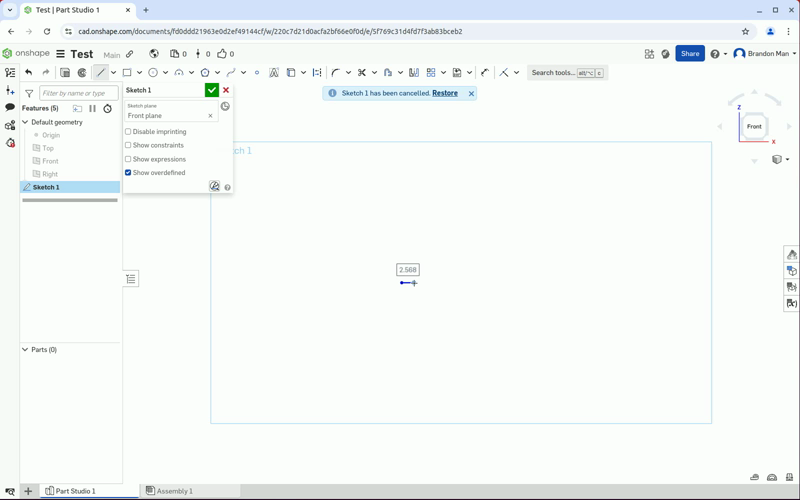
mouse_move(444, 282)
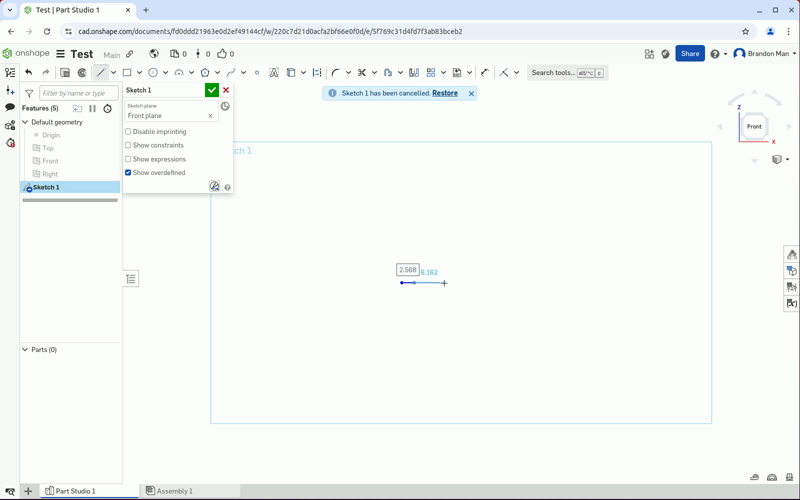
mouse_move(414, 244)
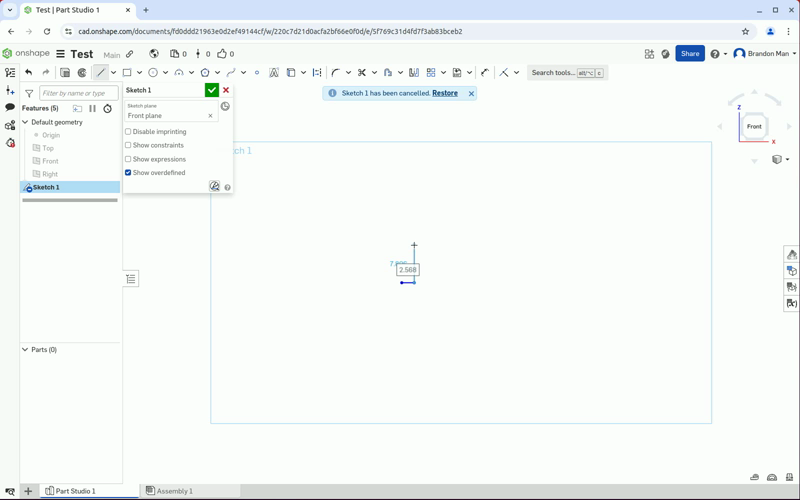
click(414, 244)
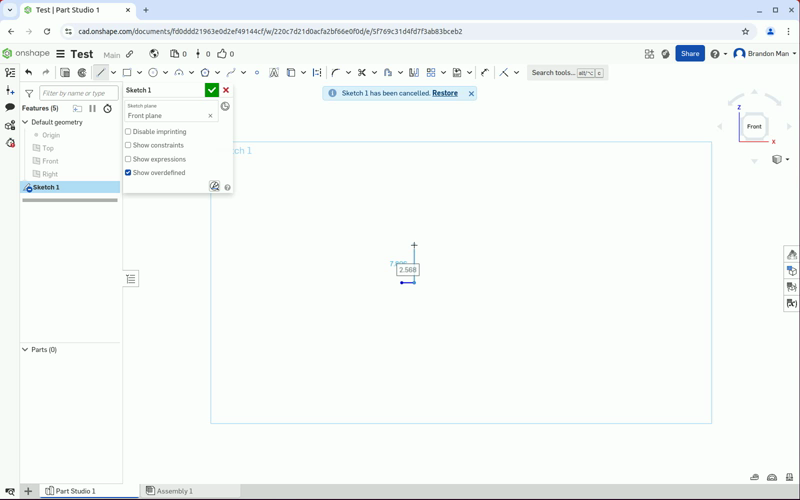
key_up(shift)
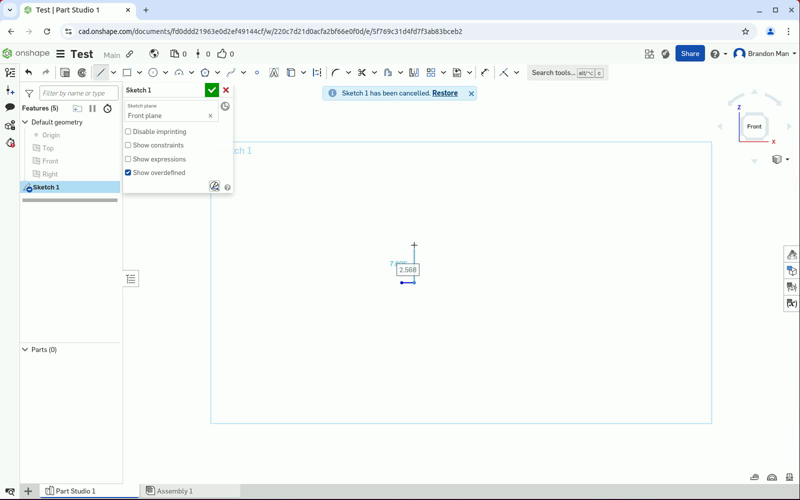
key_down(shift)
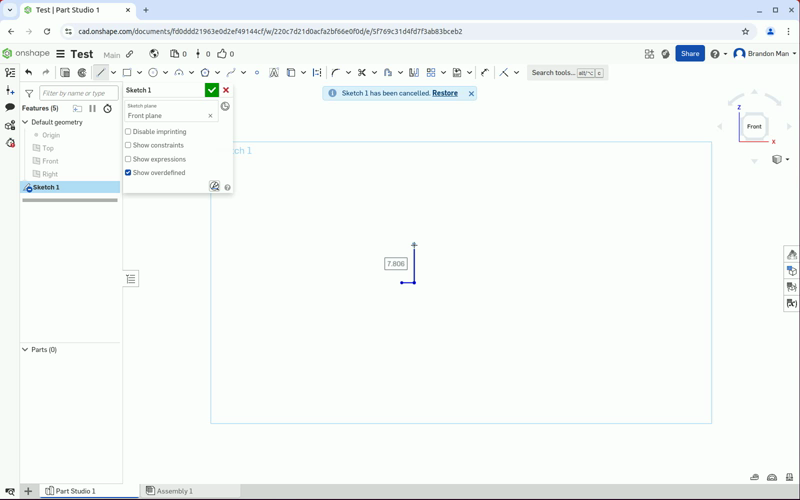
mouse_move(444, 244)
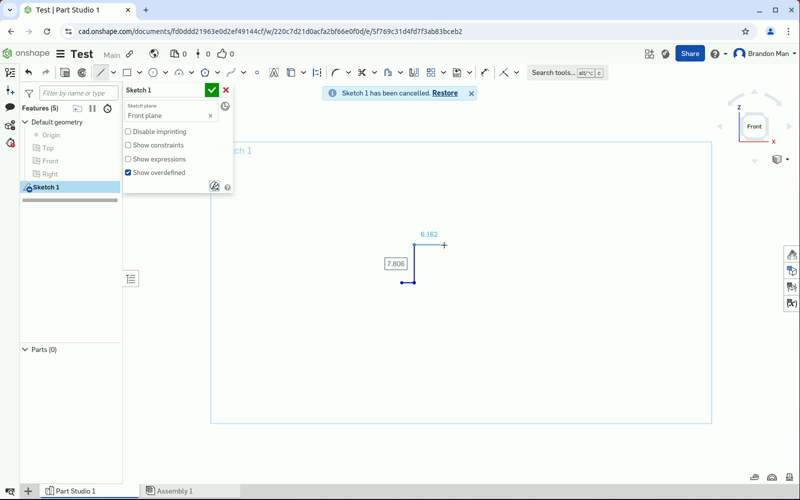
mouse_move(401, 244)
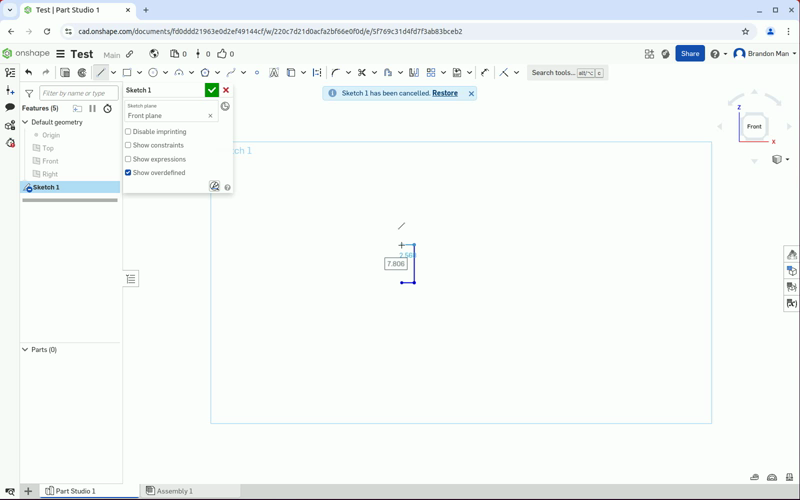
click(401, 244)
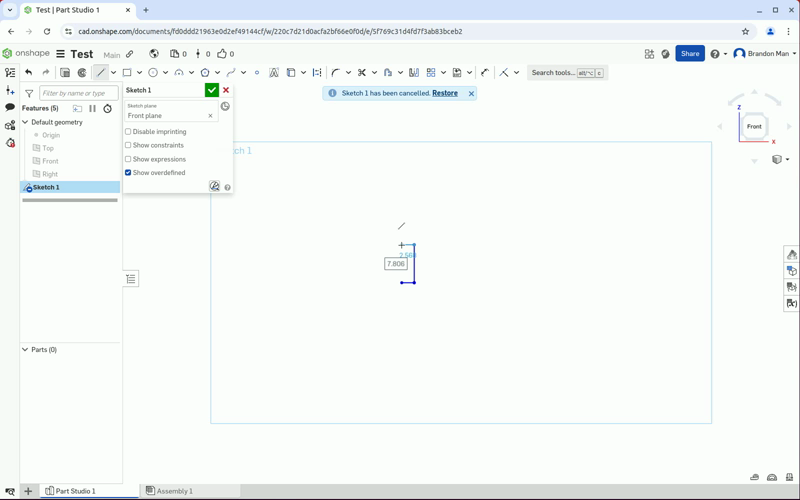
key_up(shift)
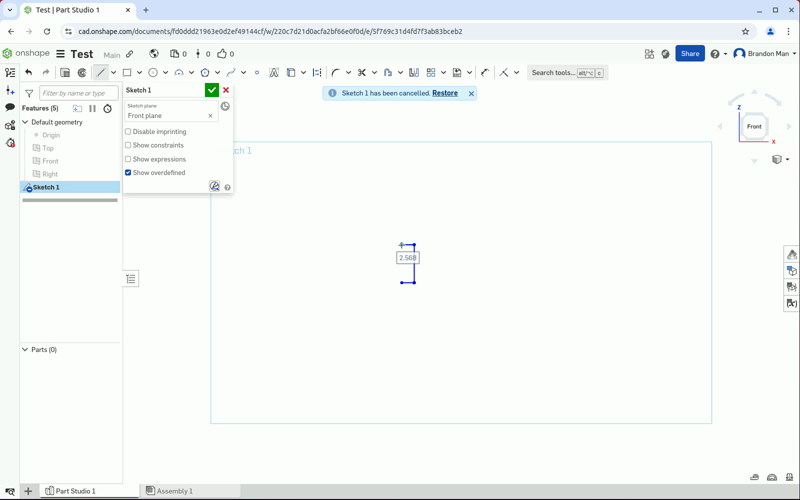
mouse_move(431, 244)
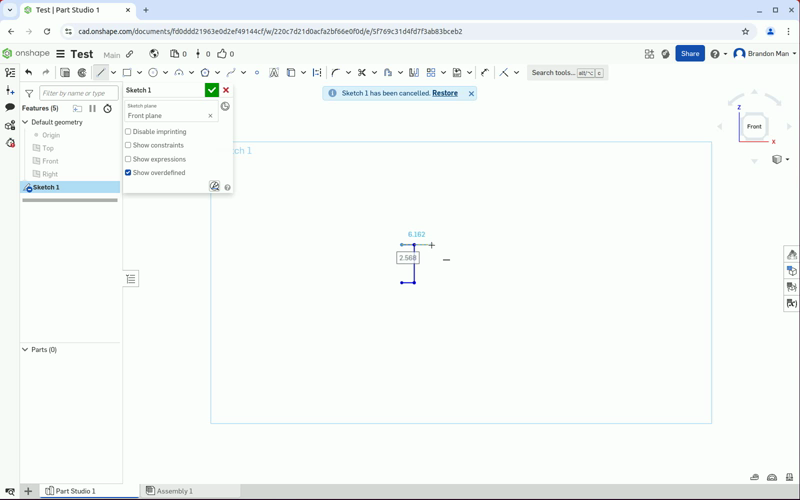
key_down(shift)
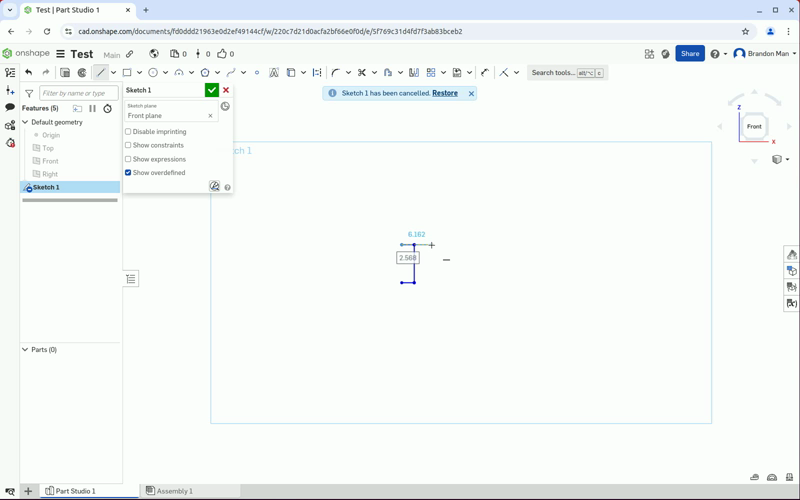
mouse_move(401, 282)
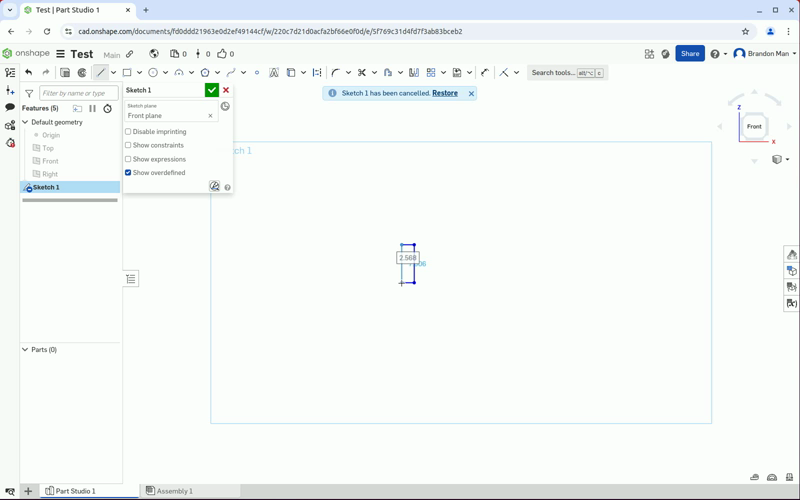
key_up(shift)
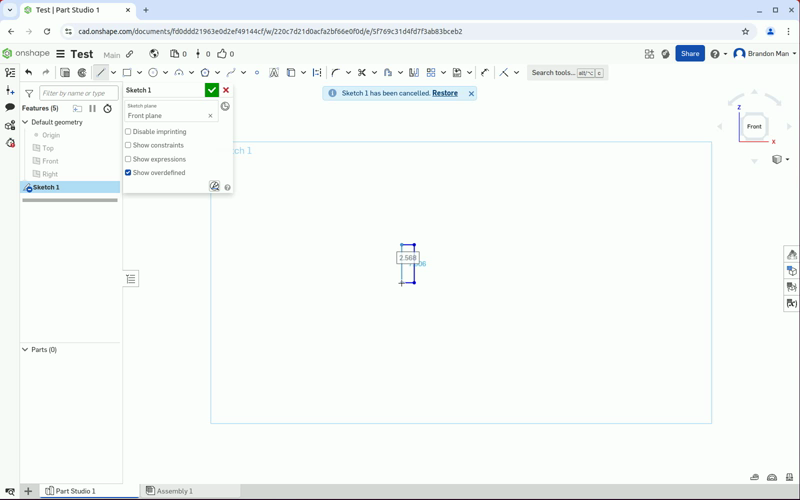
click(401, 282)
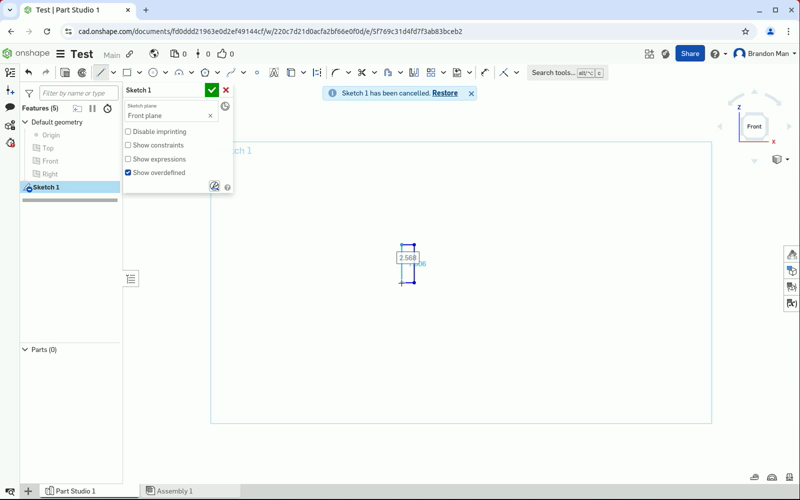
key(esc)
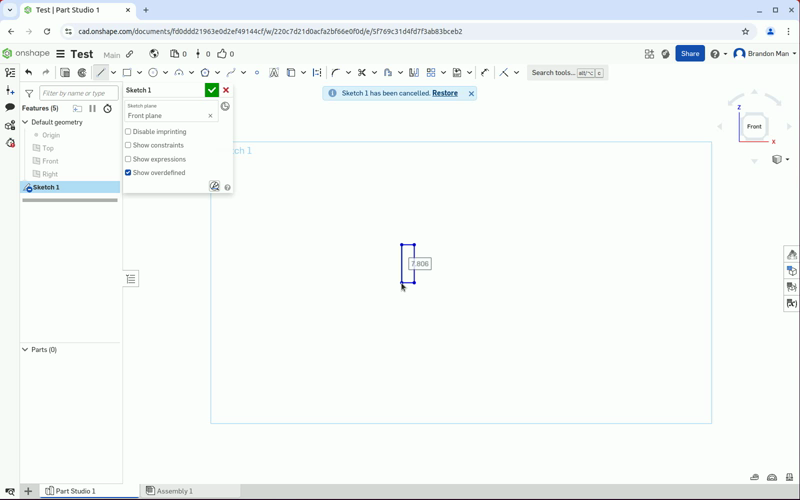
mouse_move(403, 274)
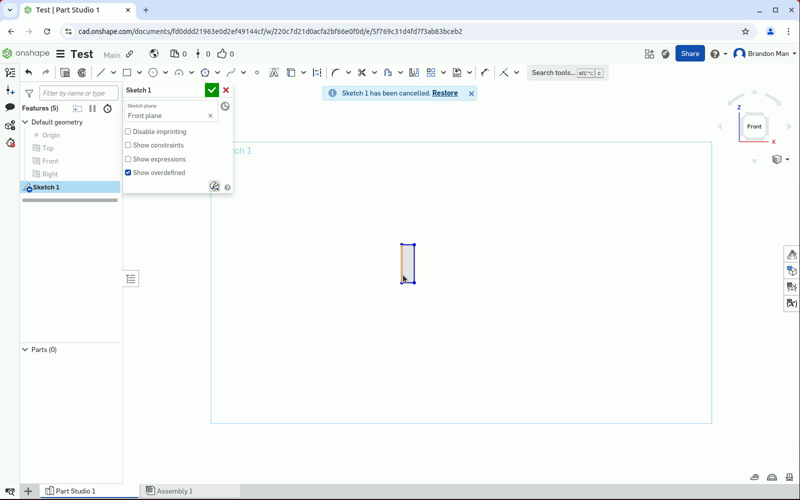
scroll(6)
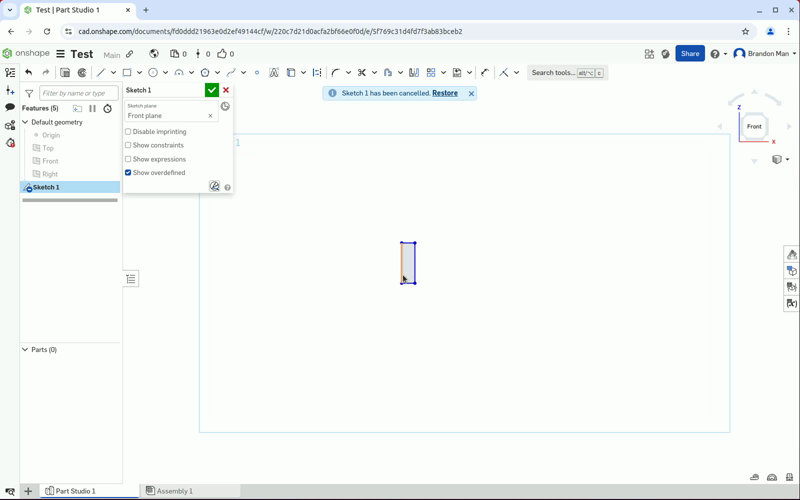
scroll(6)
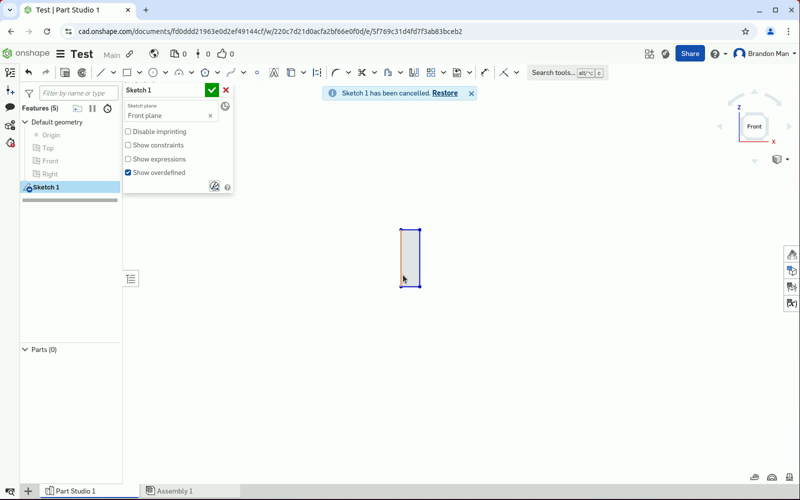
scroll(6)
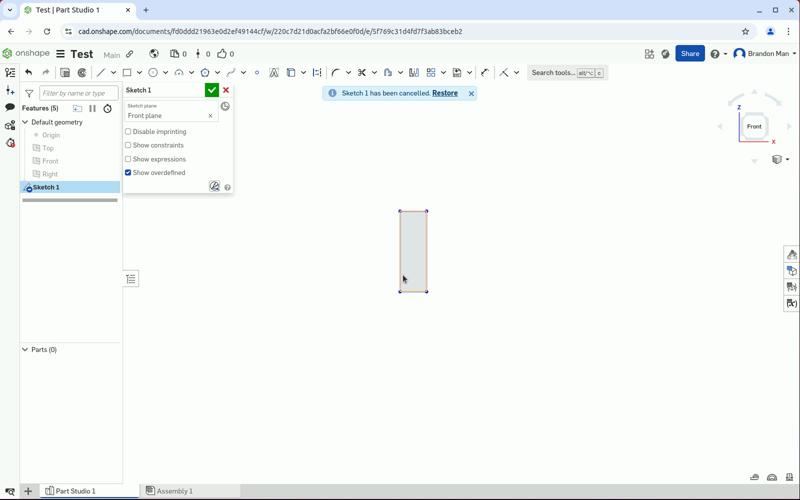
scroll(6)
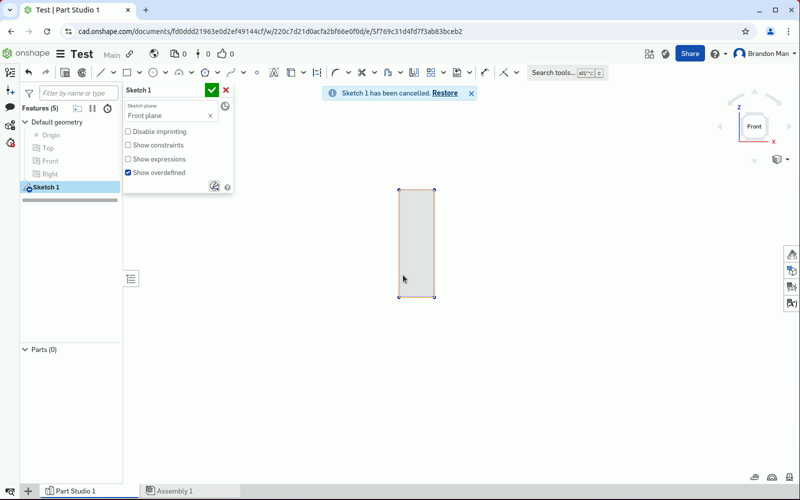
scroll(6)
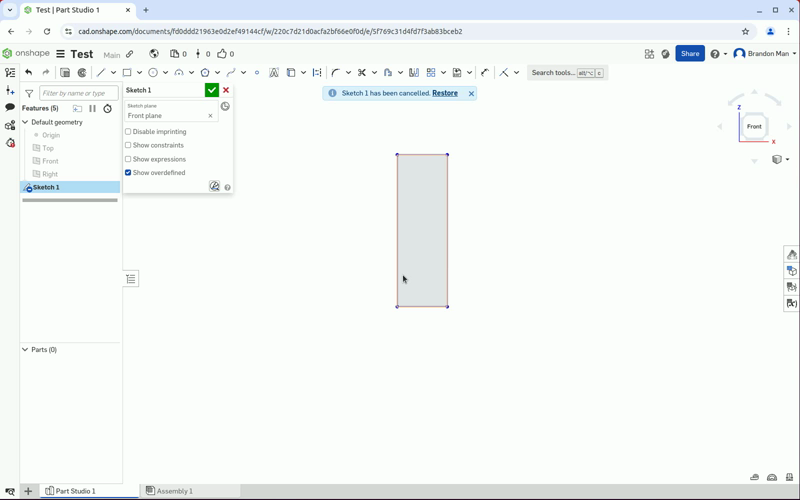
scroll(6)
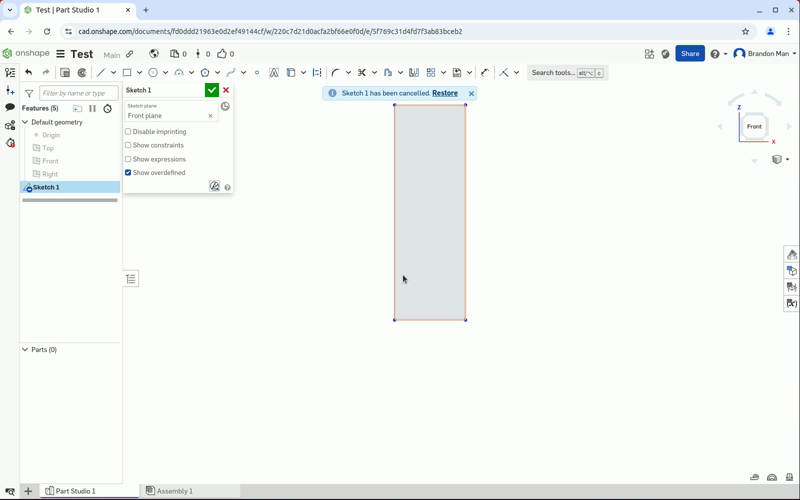
scroll(6)
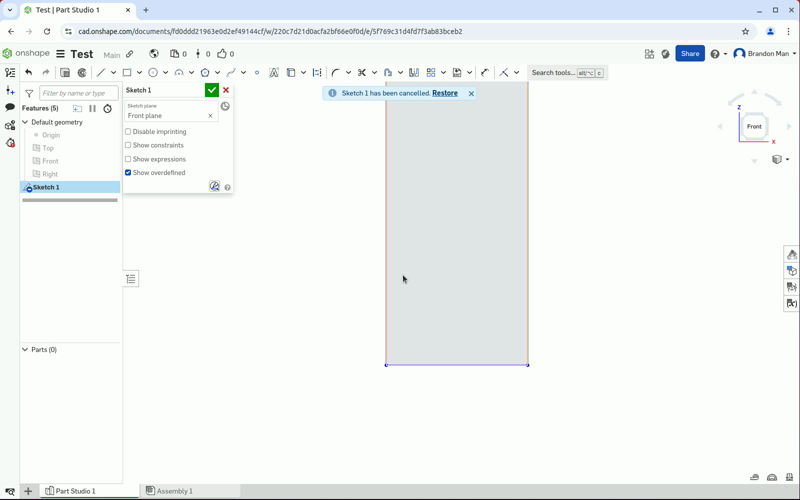
click(403, 274)
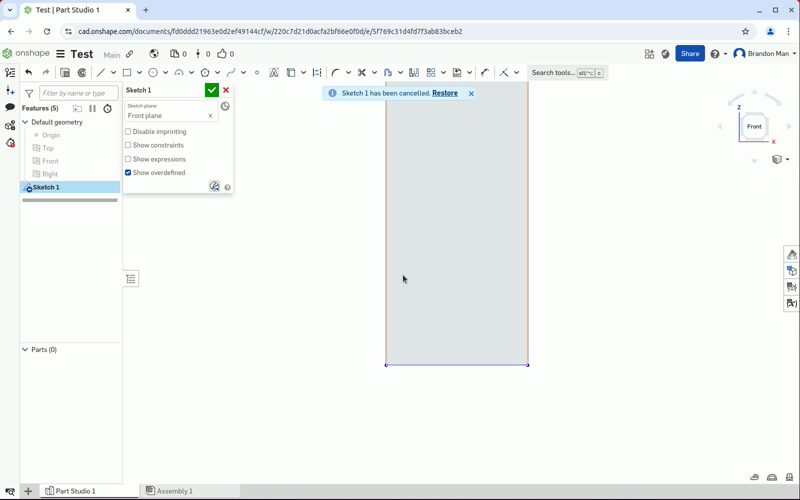
scroll(-6)
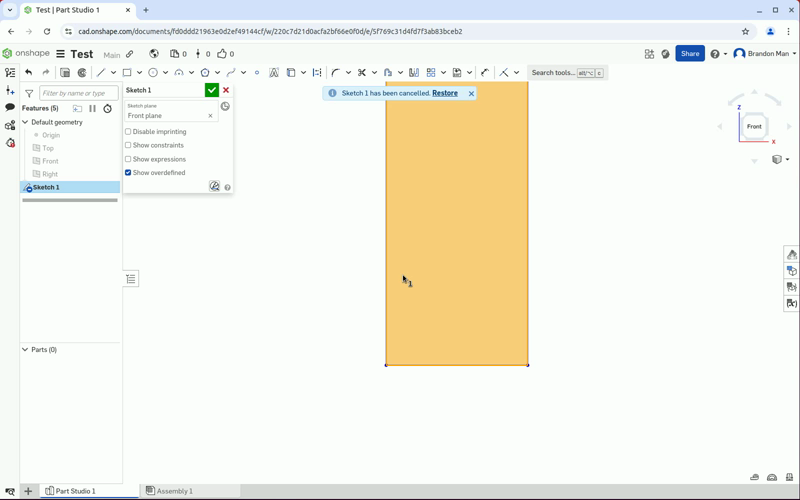
scroll(-6)
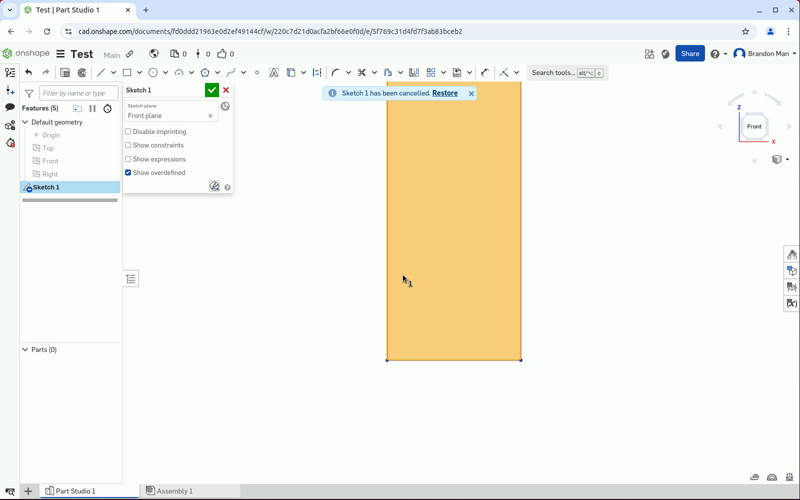
scroll(-6)
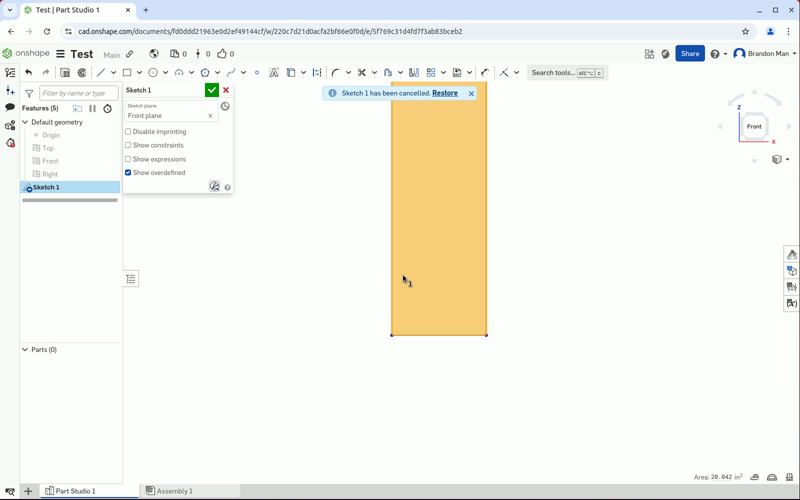
scroll(-6)
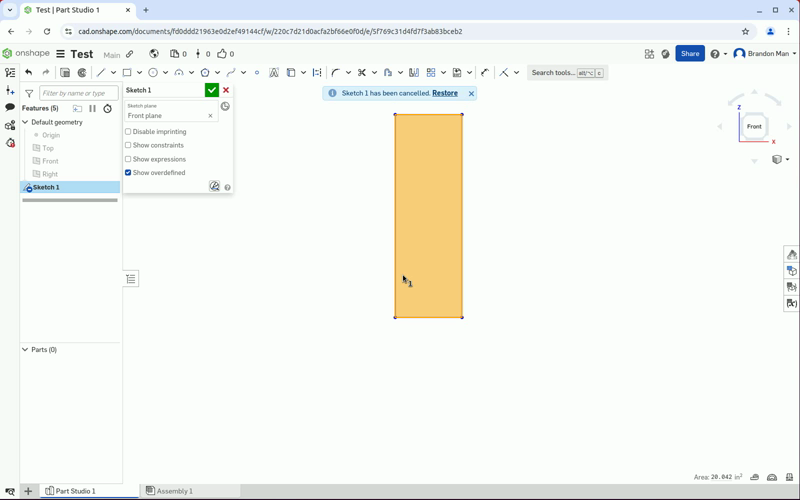
scroll(-6)
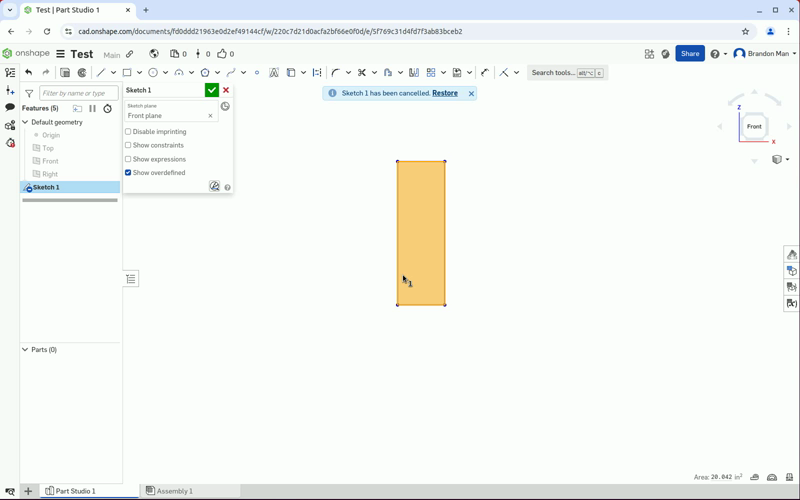
scroll(-6)
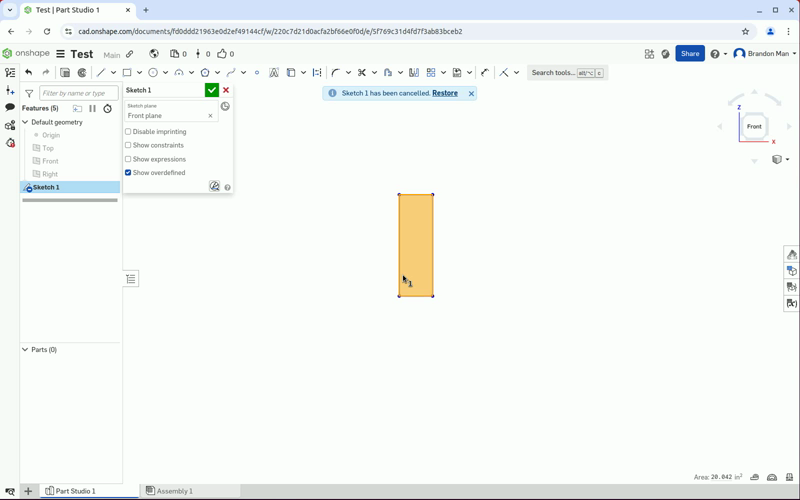
scroll(-6)
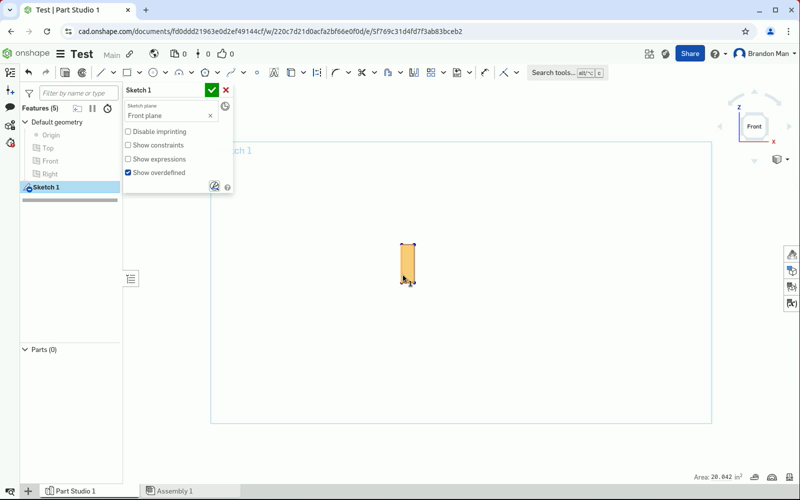
mouse_move(73, 352)
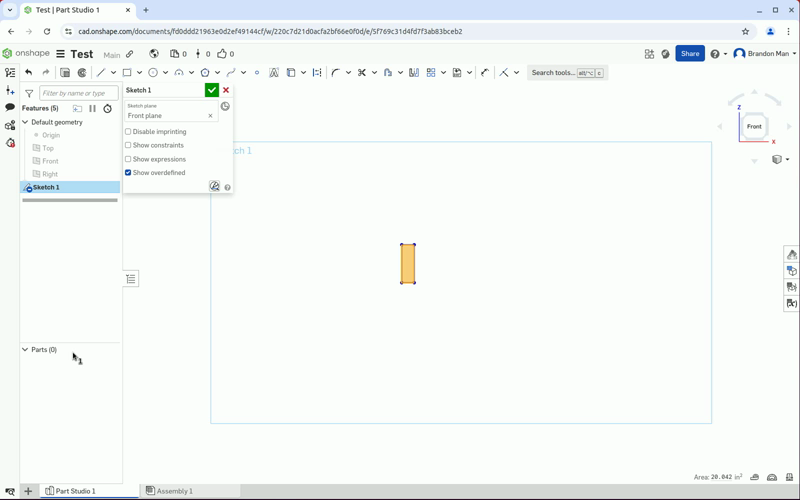
key(shift+y)
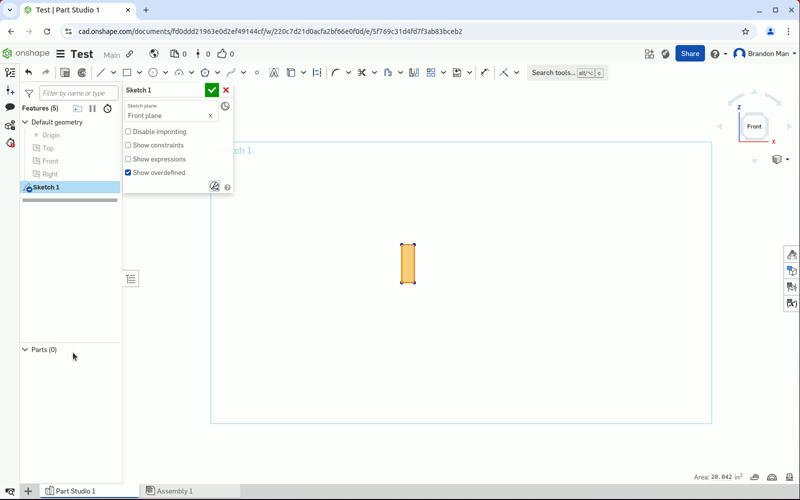
key(shift+e)
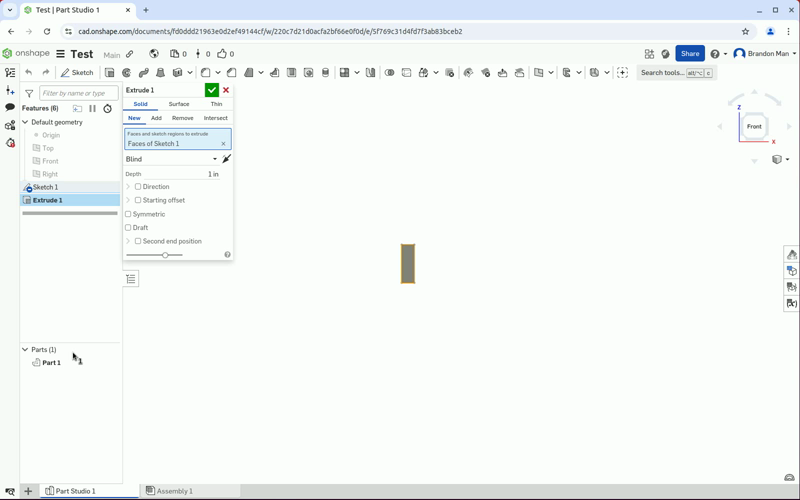
mouse_move(143, 106)
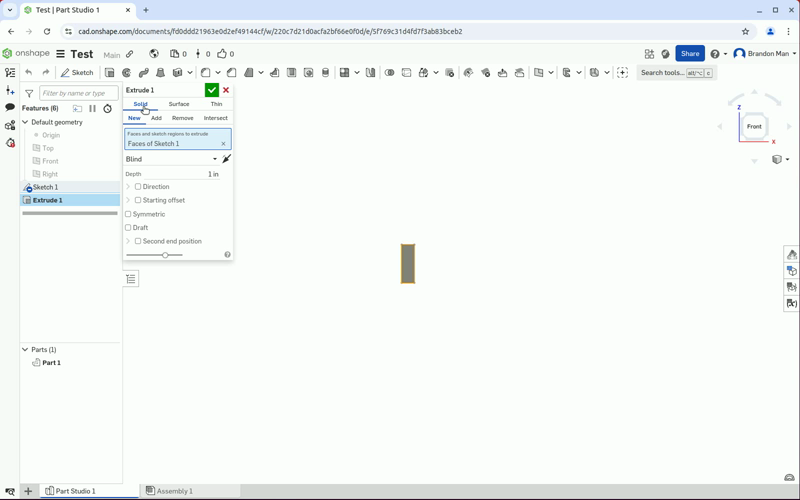
click(143, 106)
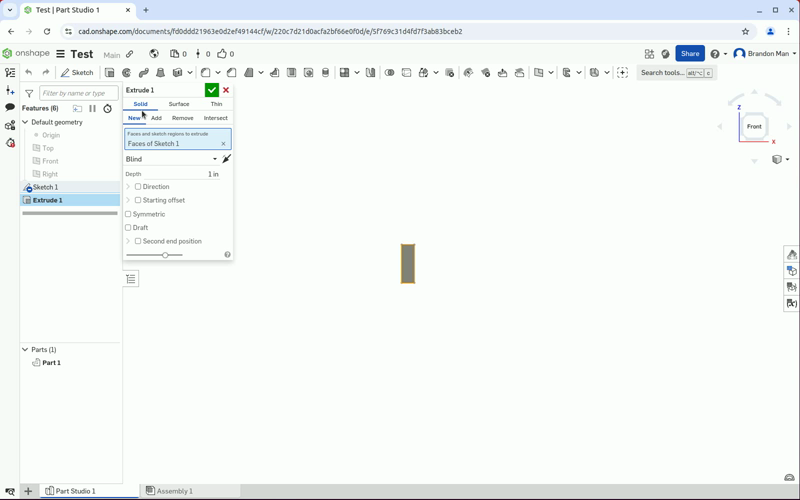
mouse_move(137, 120)
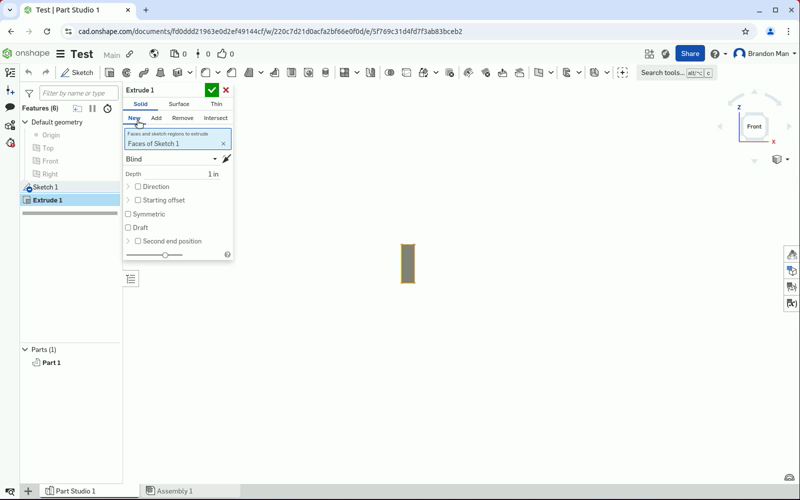
click(137, 120)
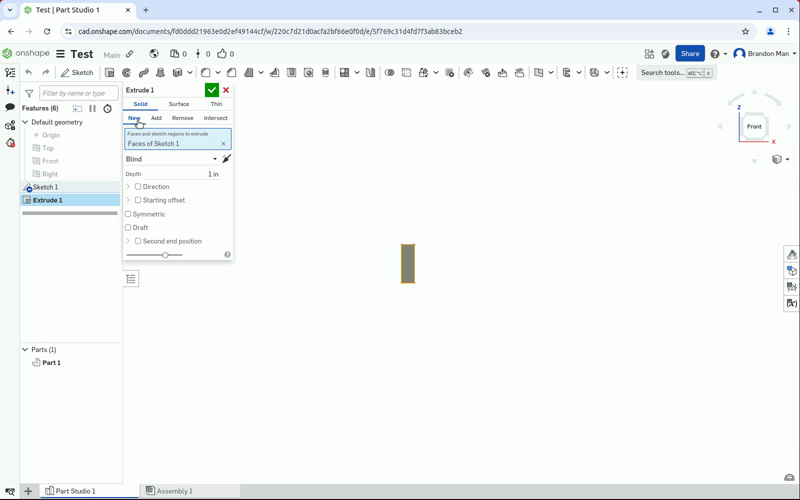
key(tab, 4)
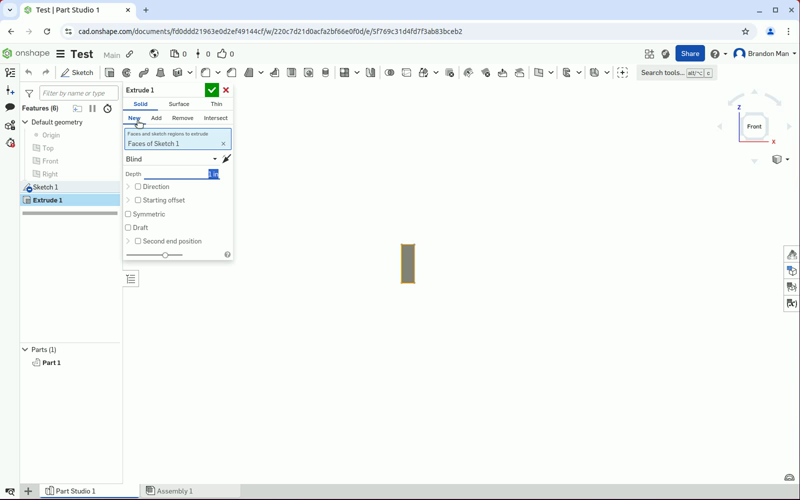
text(46.216)
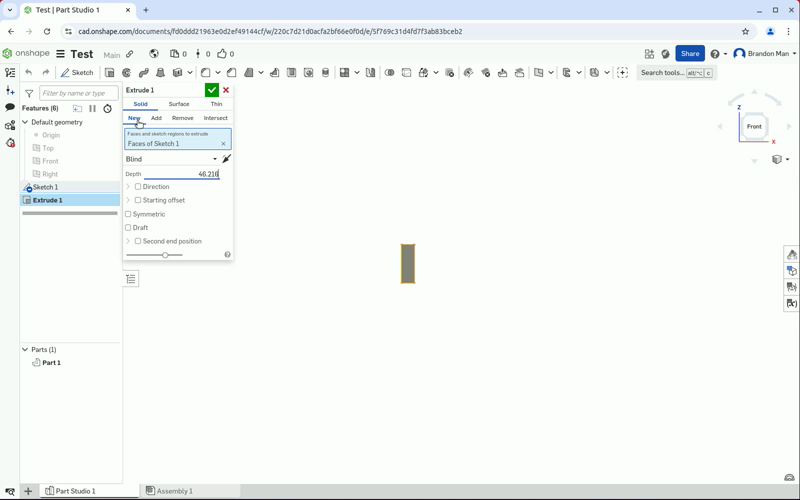
key(tab, 3)
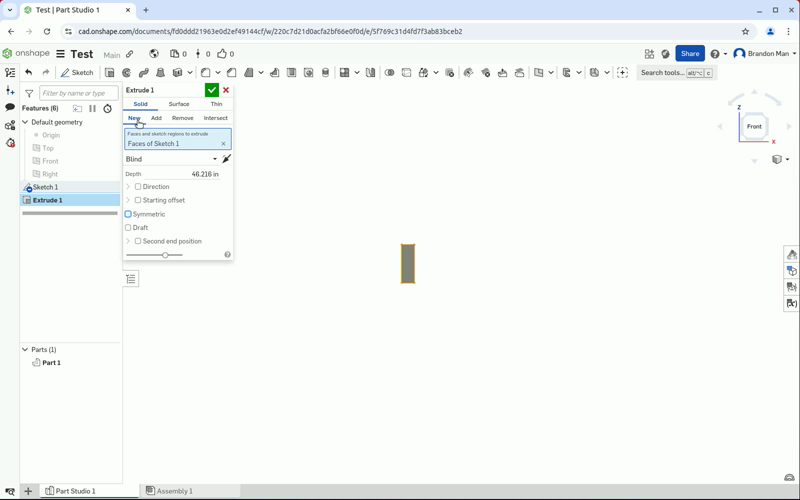
key(space)
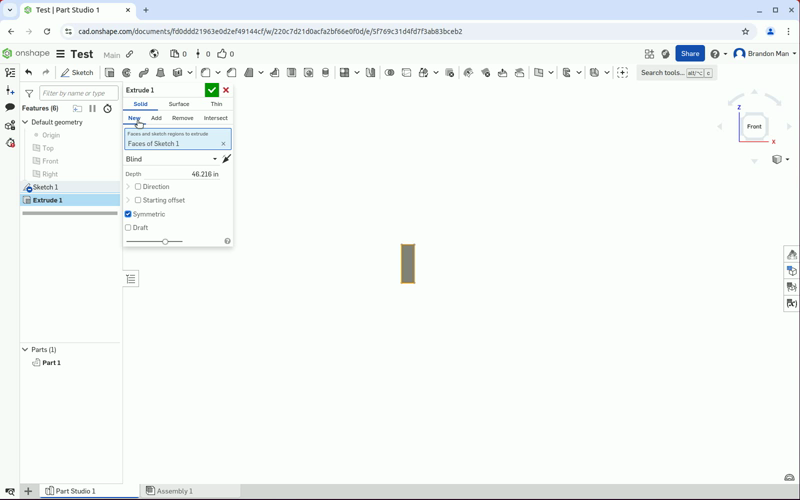
key(enter)
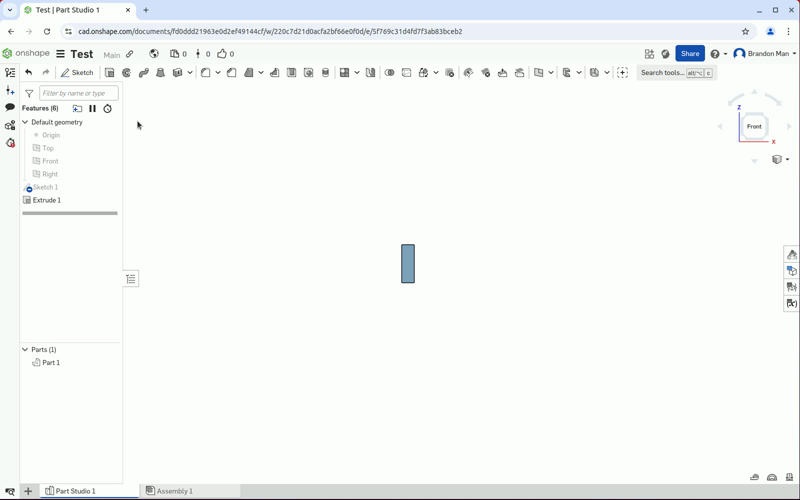
key(shift+h)
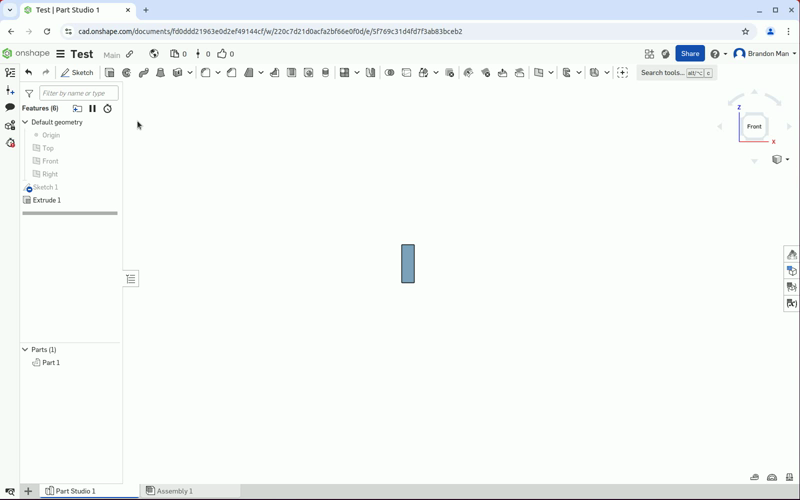
key(shift+h)
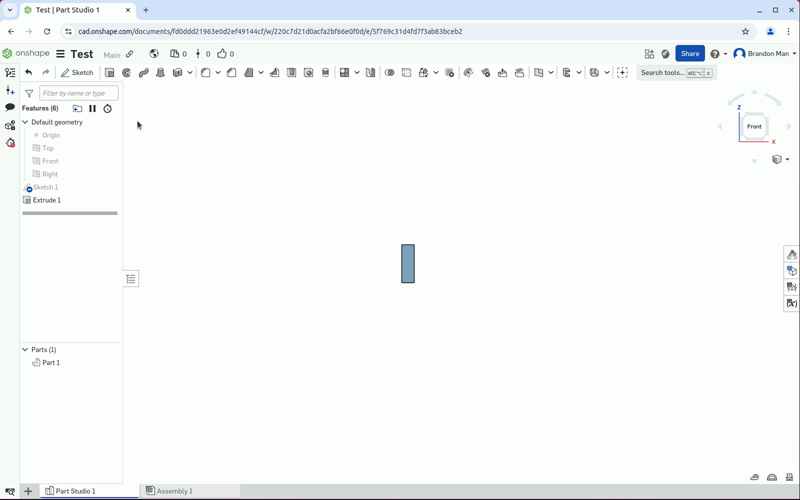
mouse_move(73, 189)
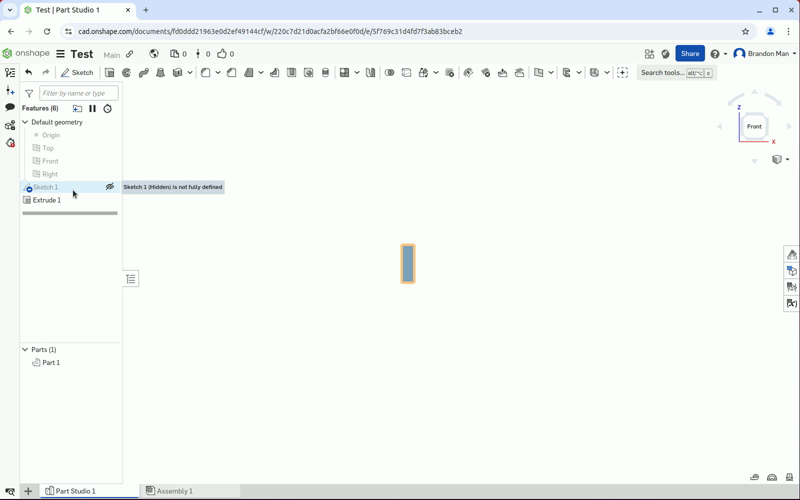
click(73, 189)
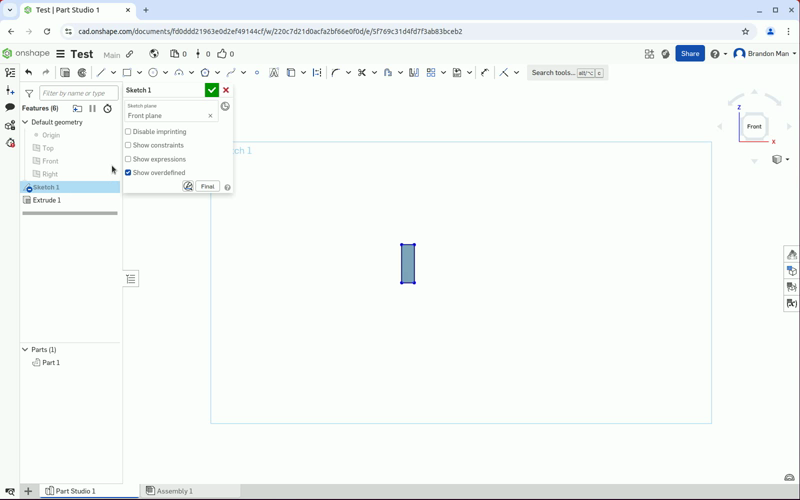
mouse_move(229, 92)
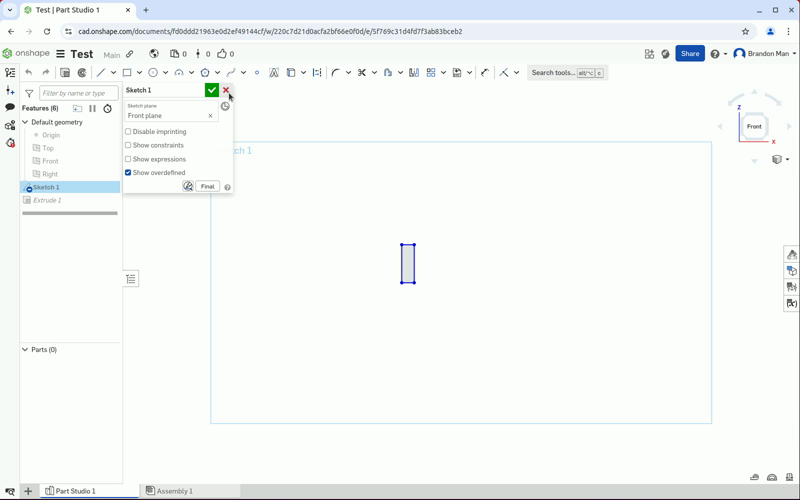
click(229, 92)
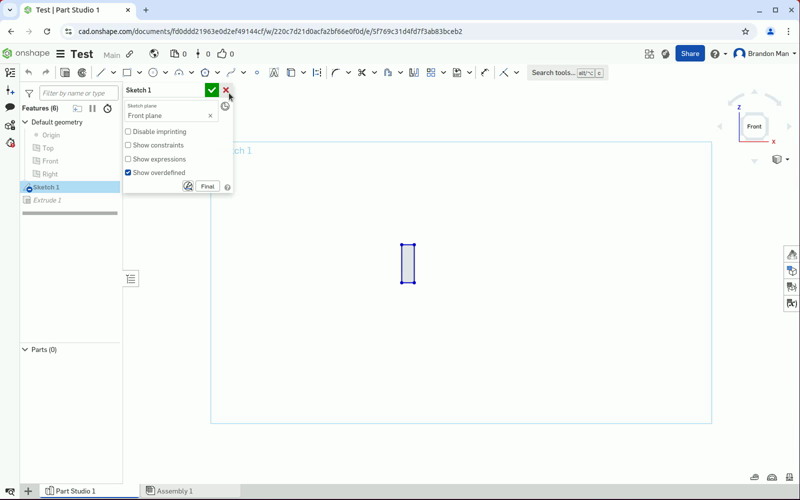
key(shift+s)
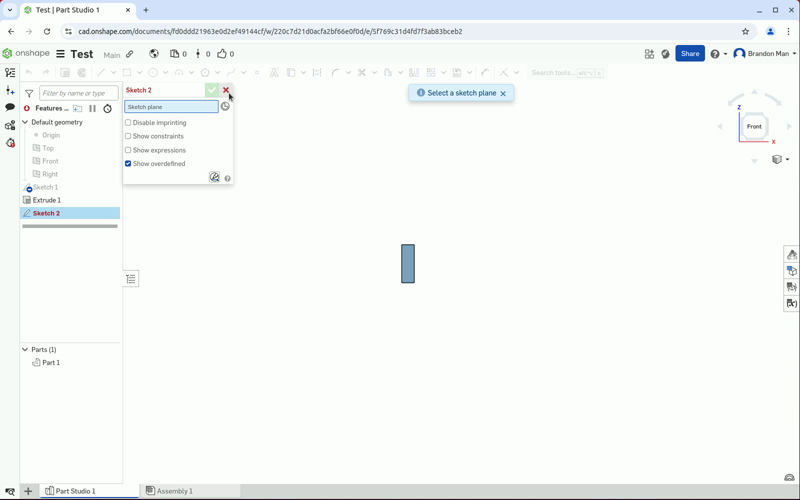
mouse_move(73, 163)
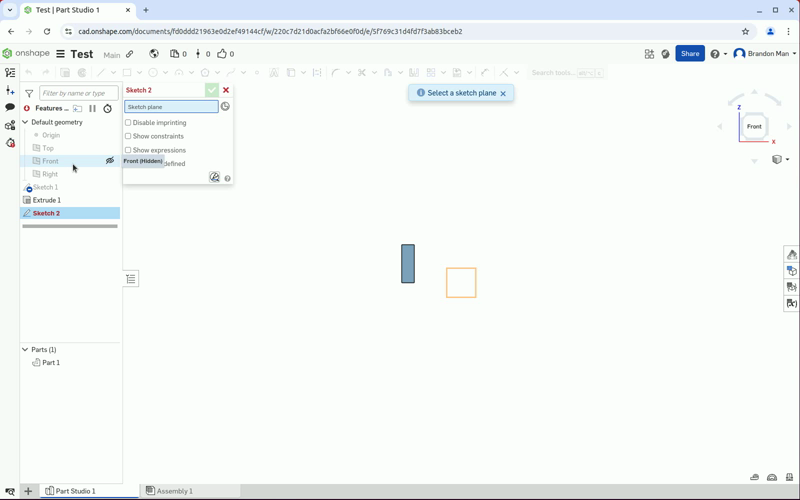
click(73, 163)
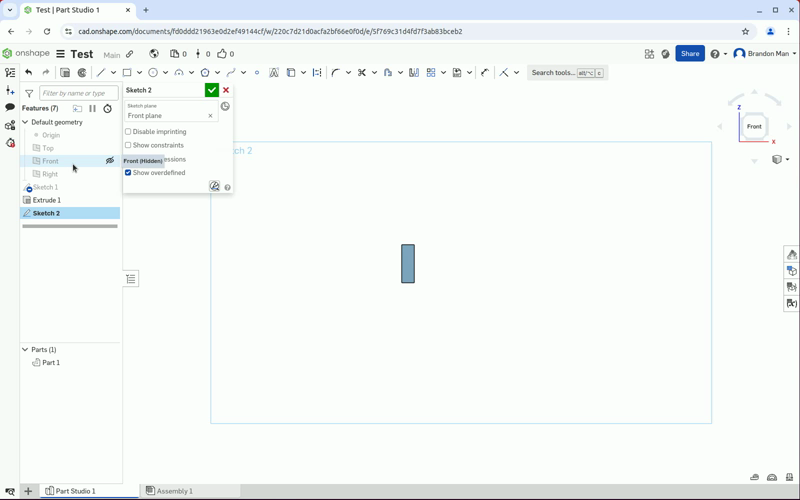
mouse_move(73, 352)
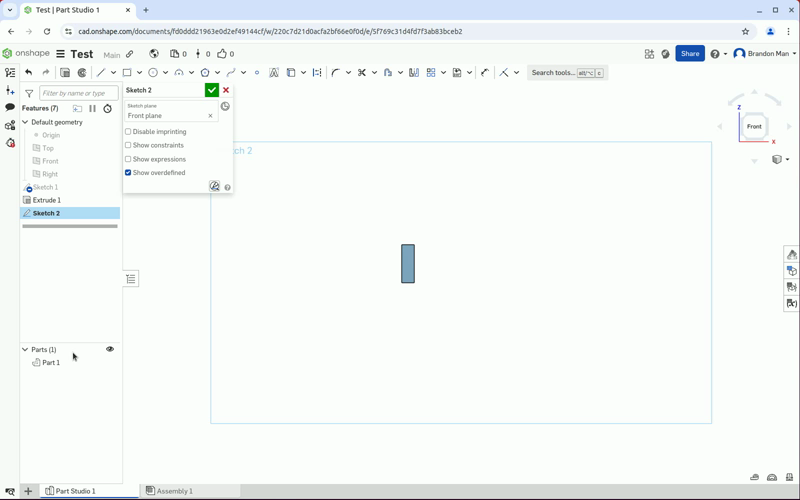
key(y)
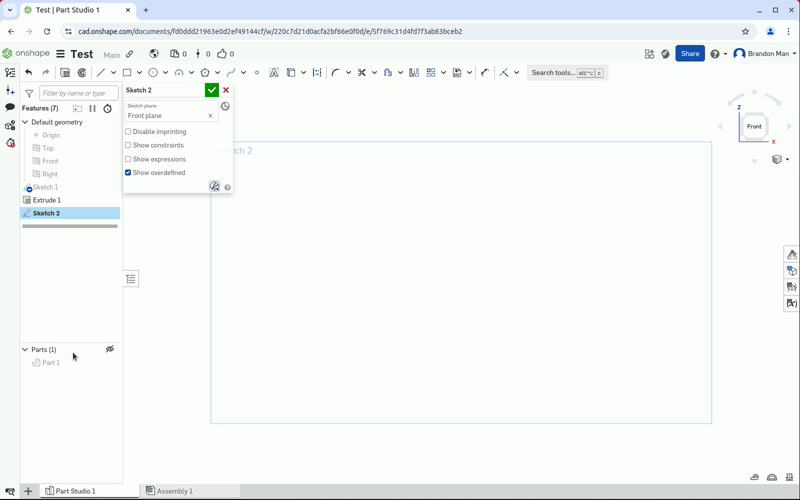
key(l)
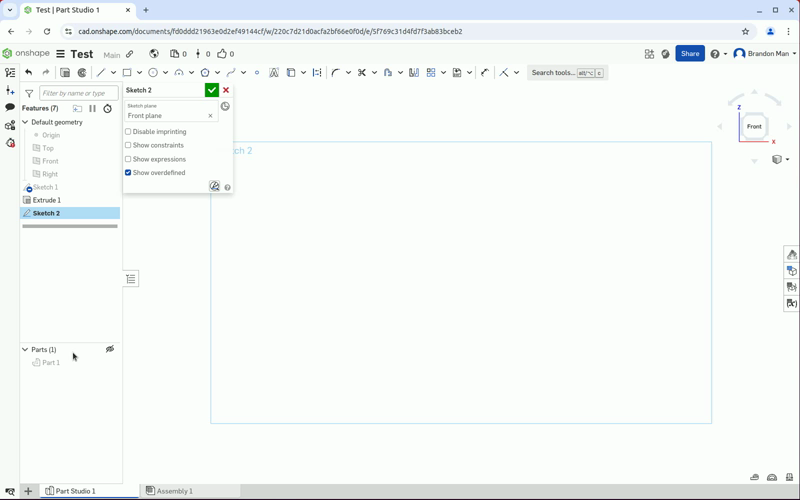
key_down(shift)
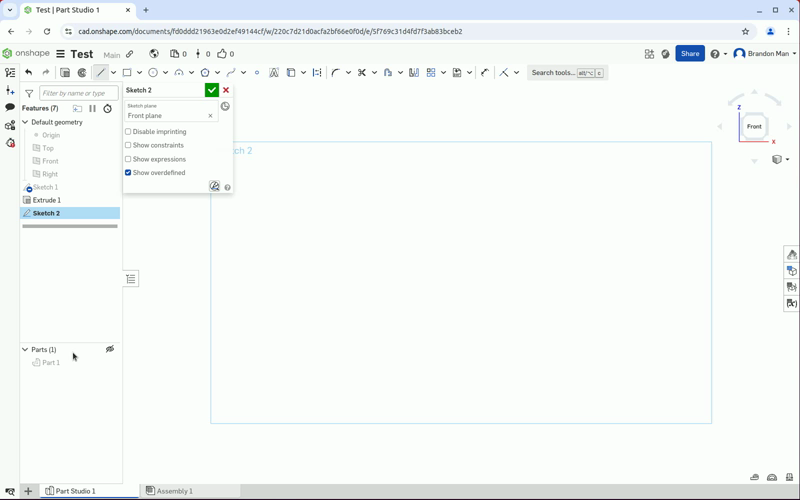
mouse_move(508, 282)
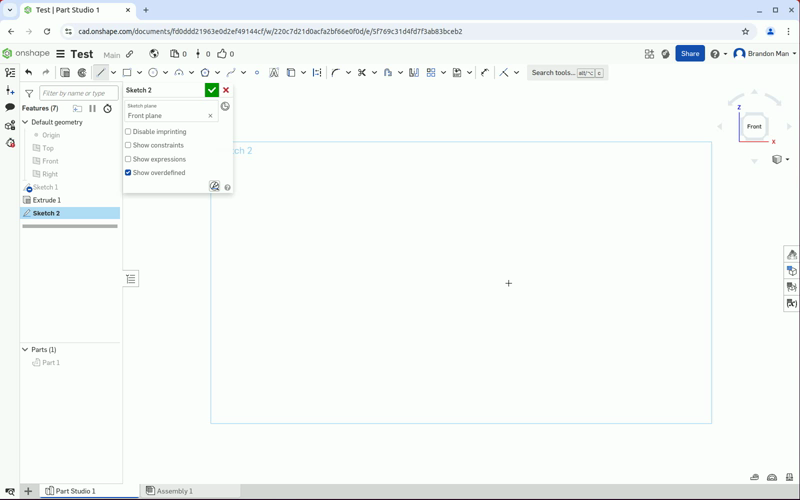
click(508, 282)
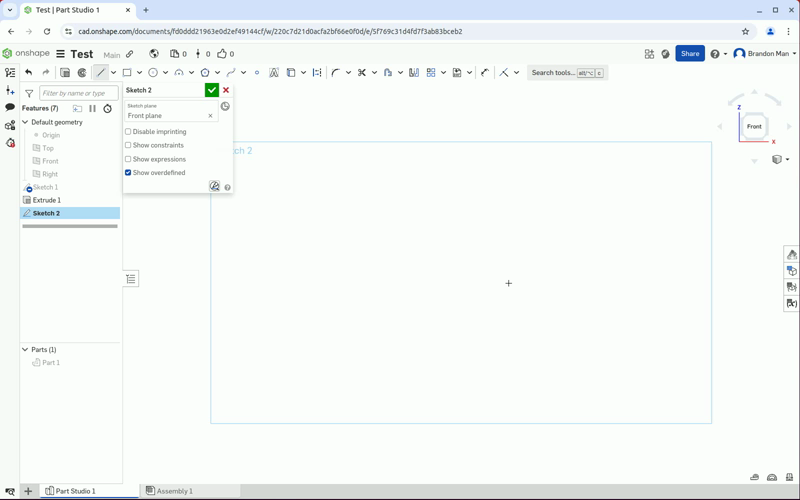
key_up(shift)
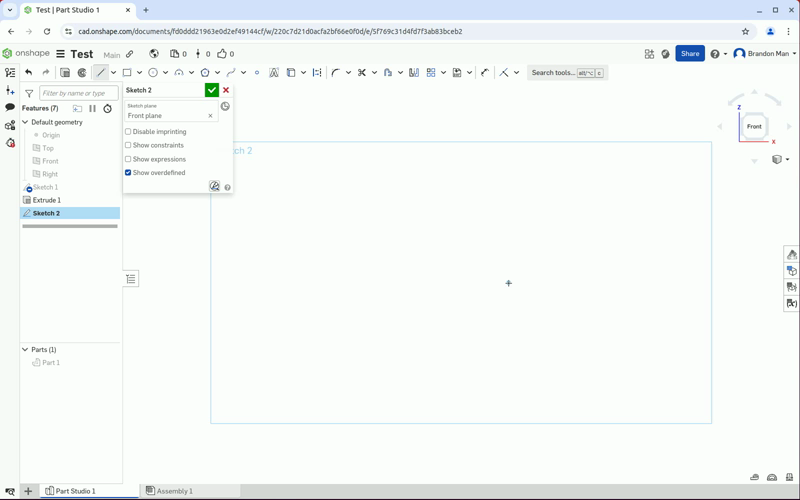
key_down(shift)
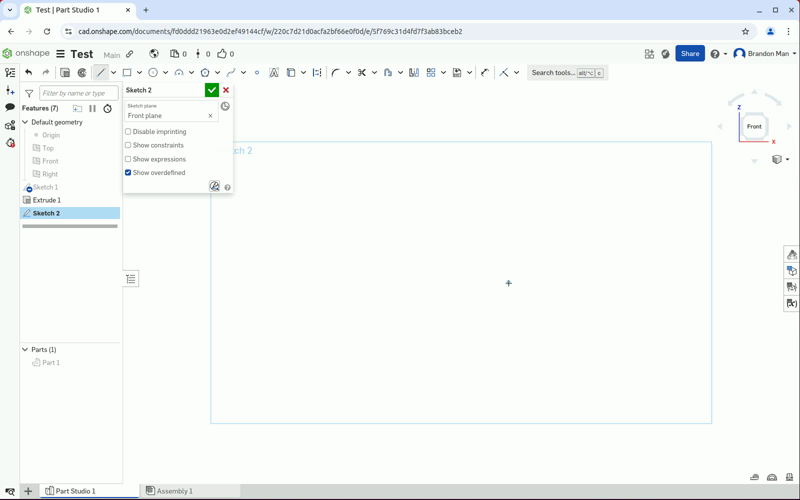
mouse_move(538, 282)
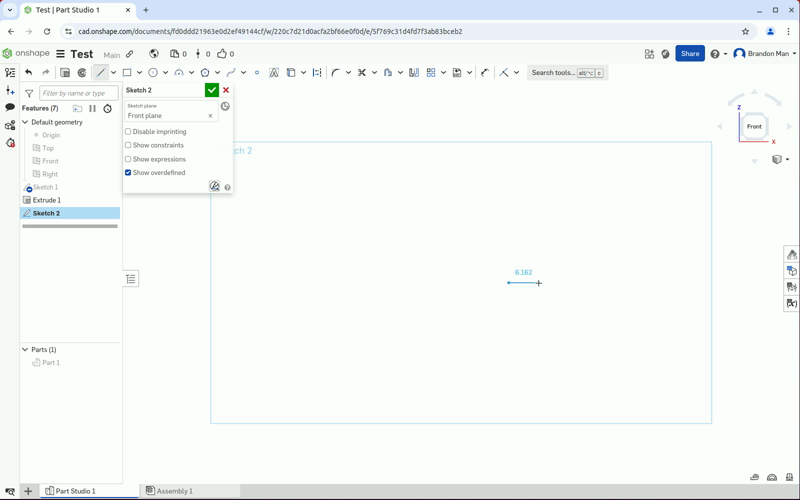
mouse_move(520, 282)
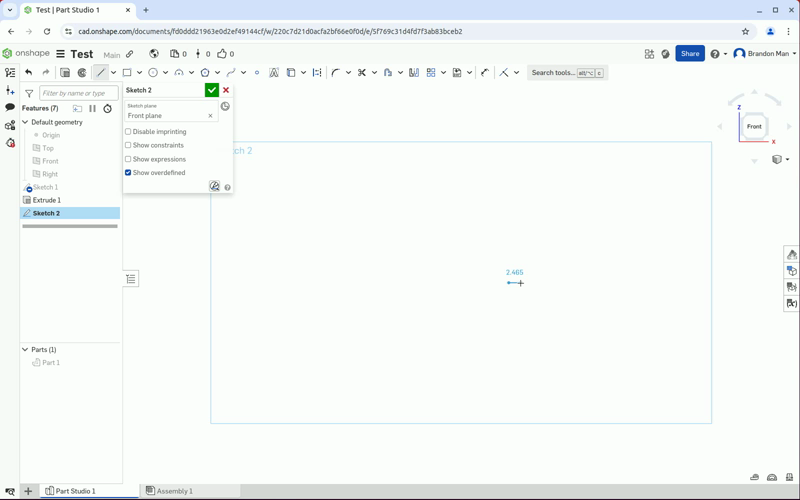
click(520, 282)
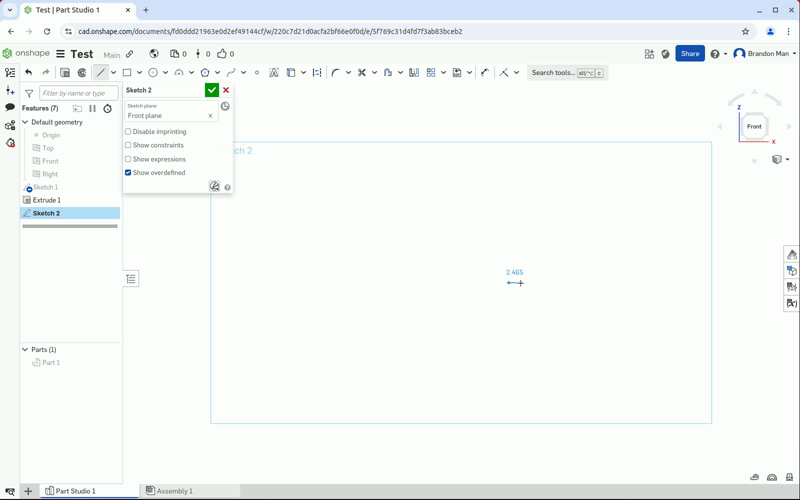
key_up(shift)
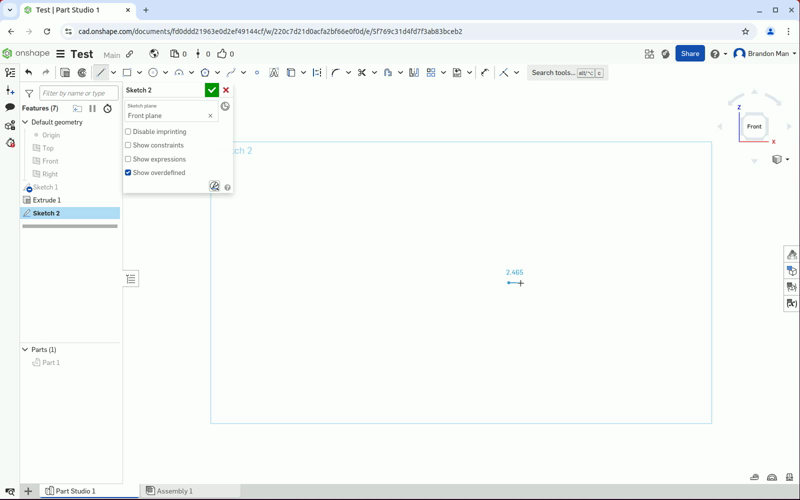
key_down(shift)
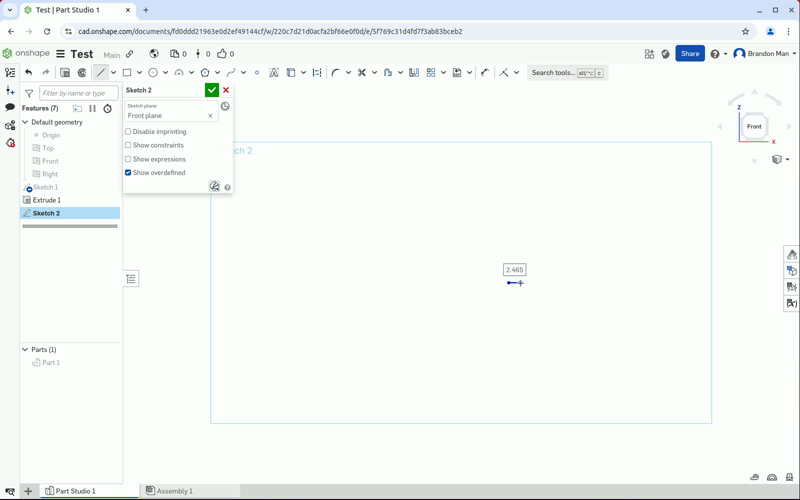
mouse_move(550, 282)
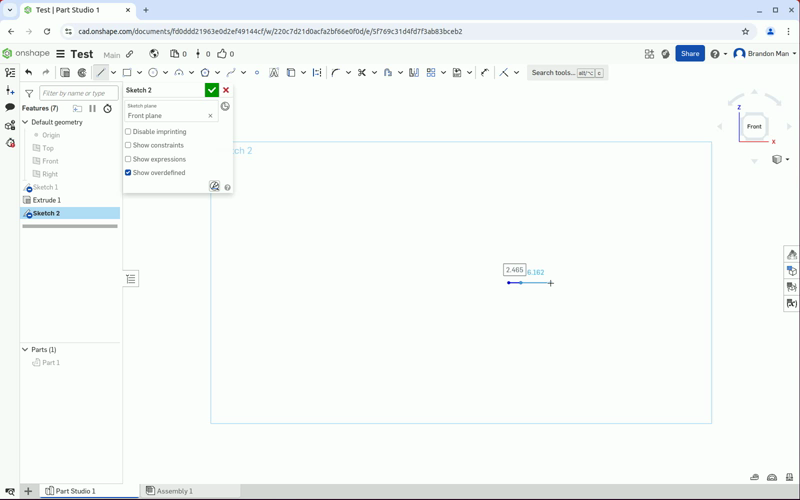
mouse_move(520, 244)
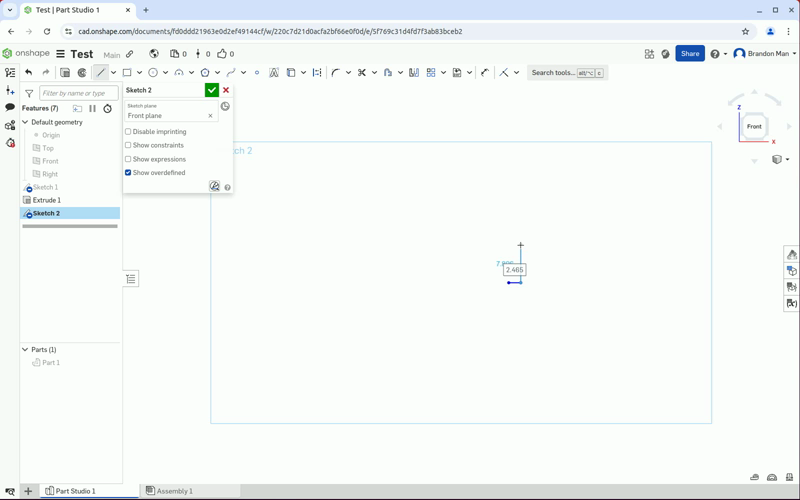
click(520, 244)
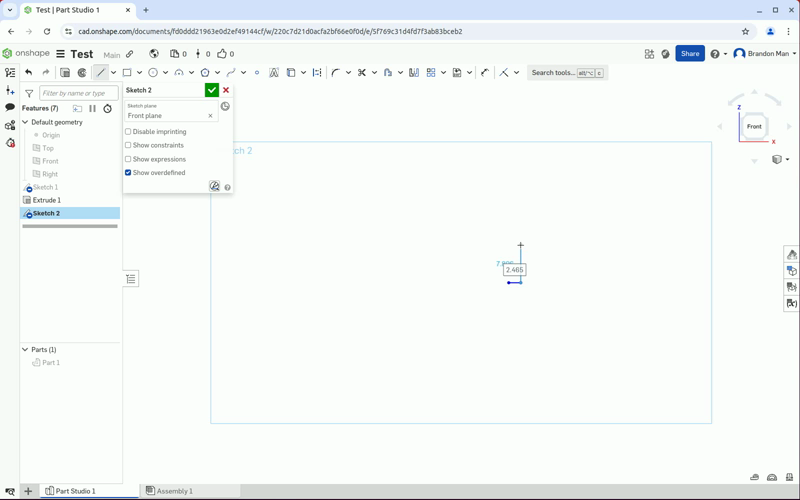
key_up(shift)
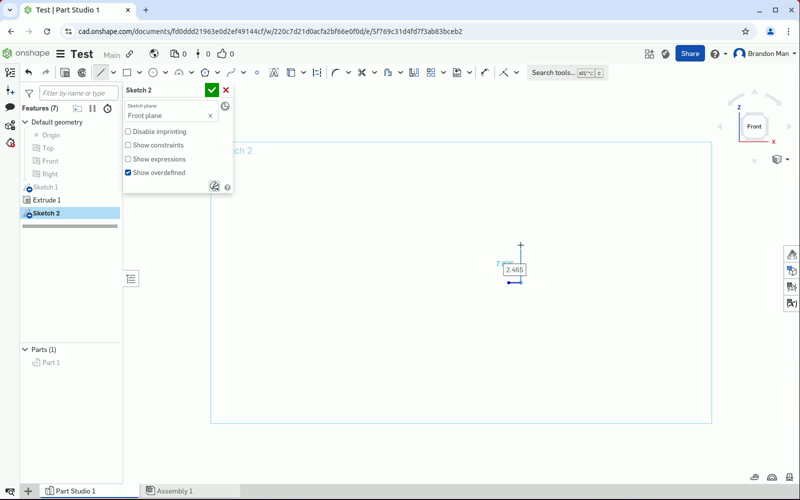
key_down(shift)
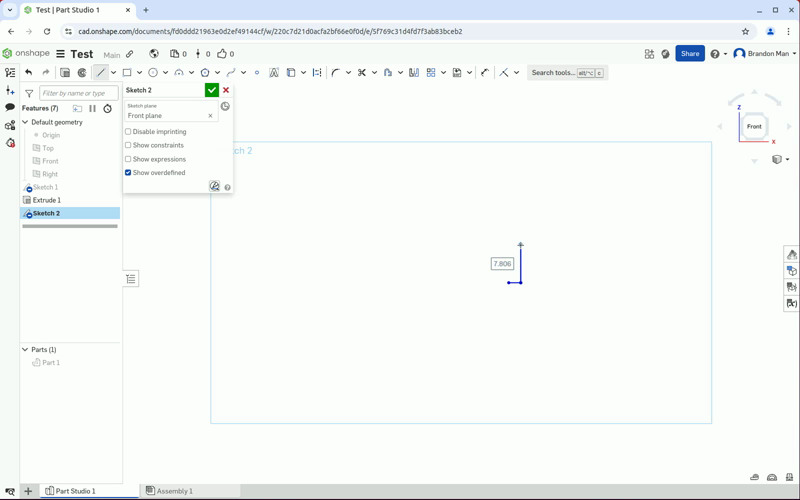
mouse_move(550, 244)
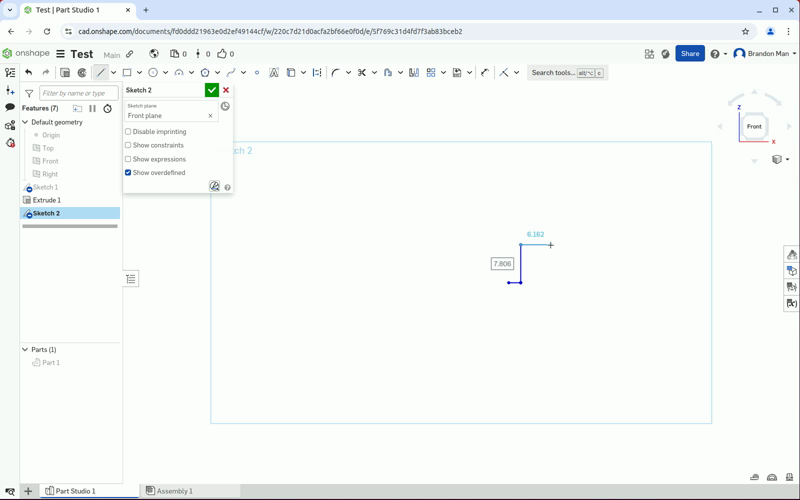
mouse_move(508, 244)
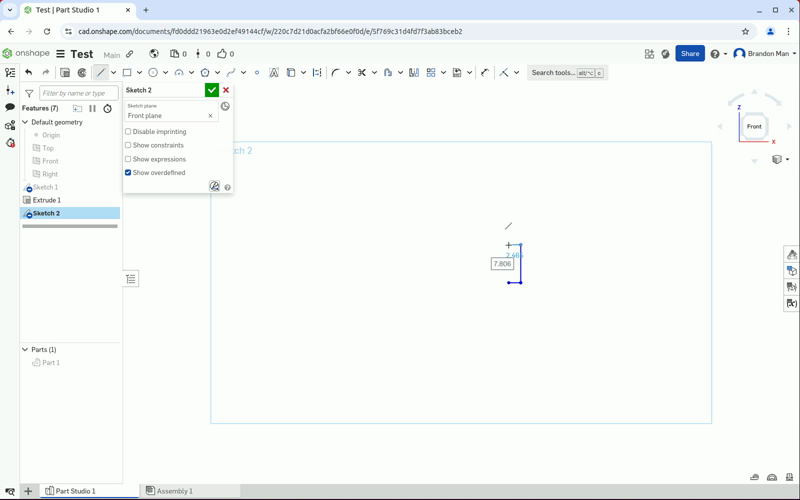
click(508, 244)
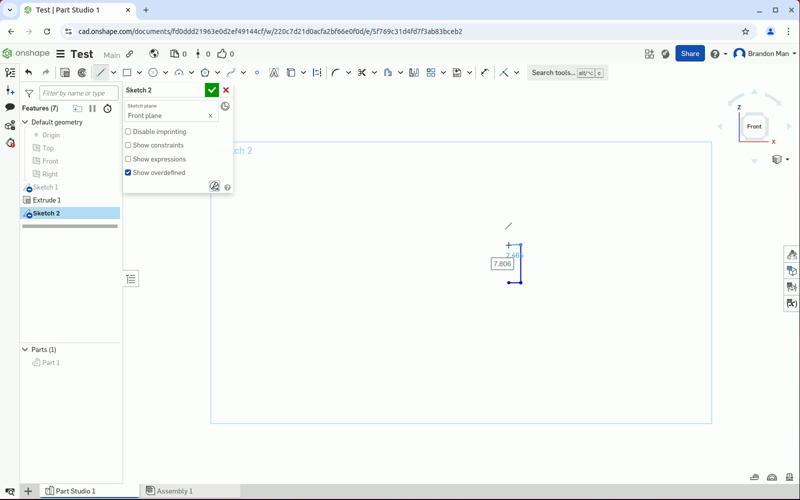
key_up(shift)
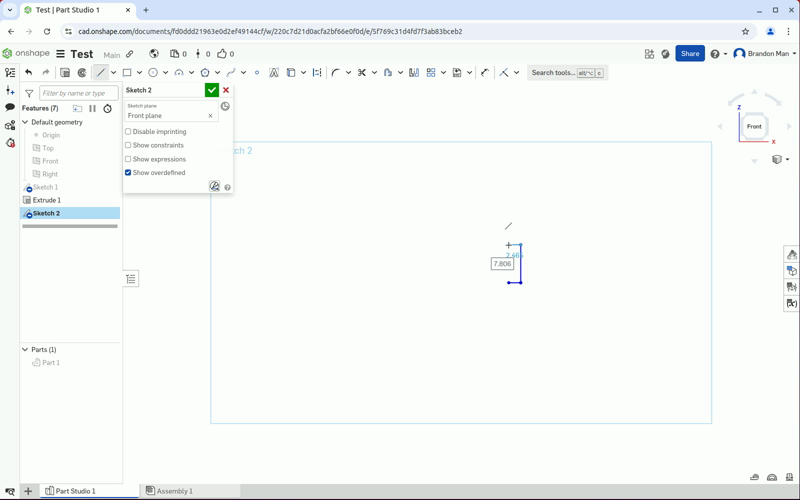
mouse_move(538, 244)
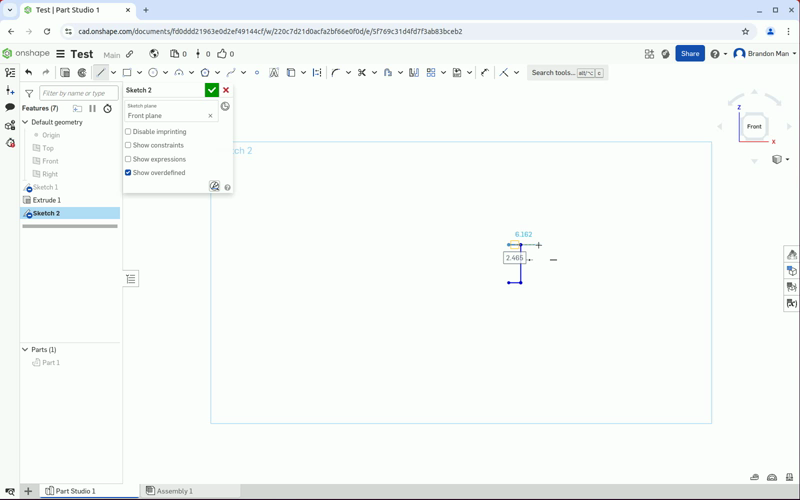
key_down(shift)
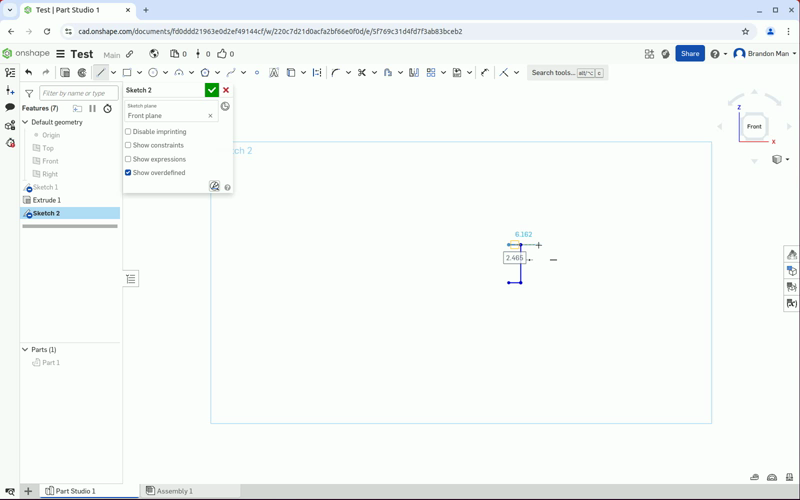
mouse_move(508, 282)
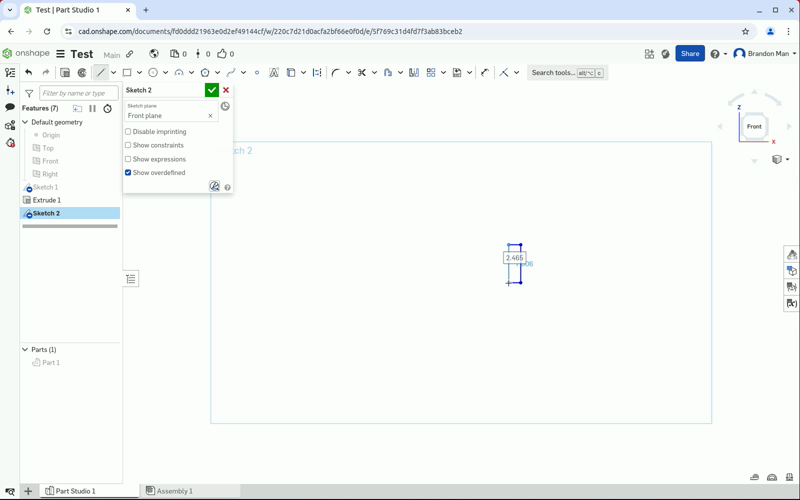
key_up(shift)
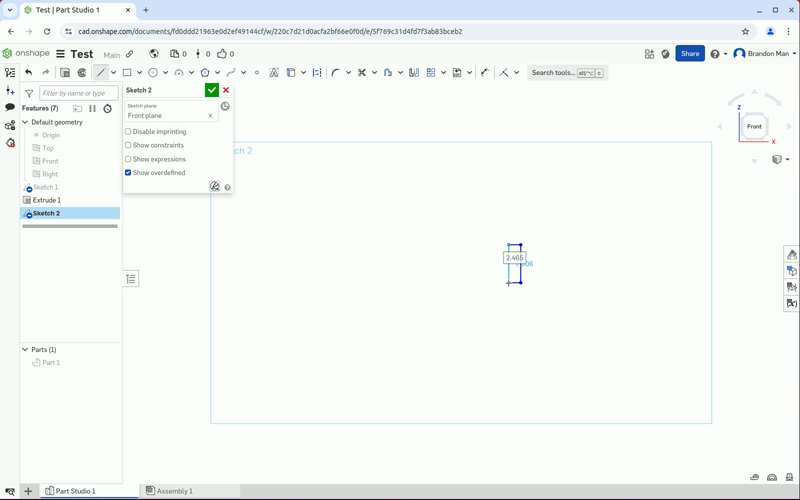
click(508, 282)
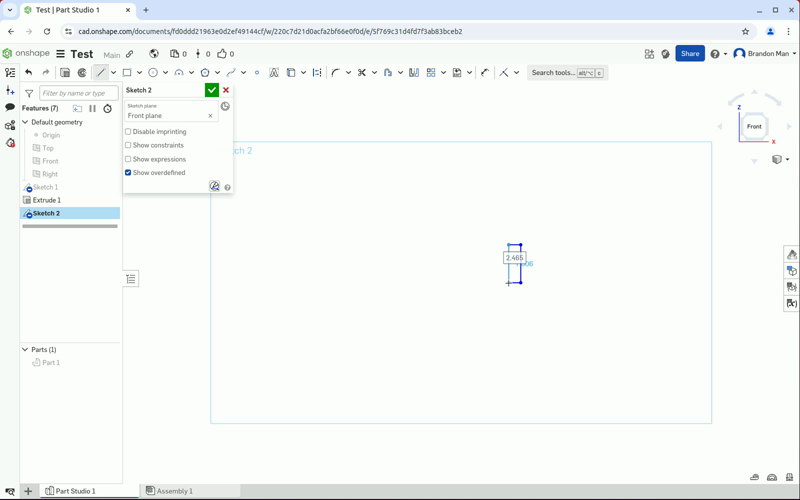
key(esc)
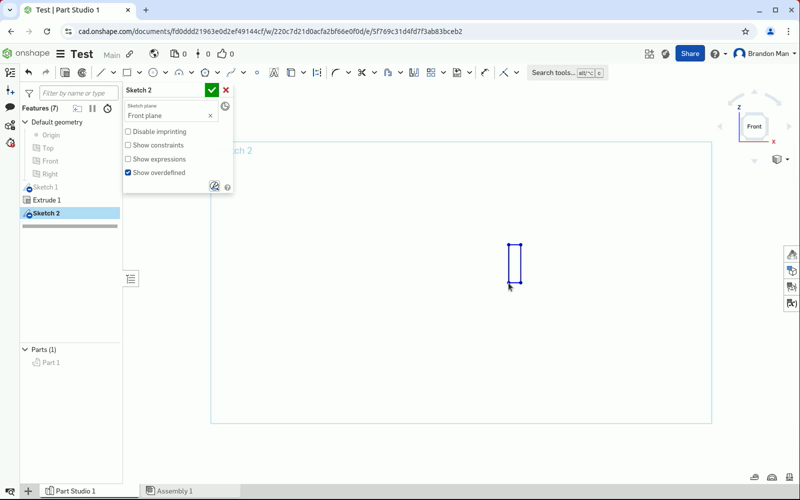
mouse_move(514, 257)
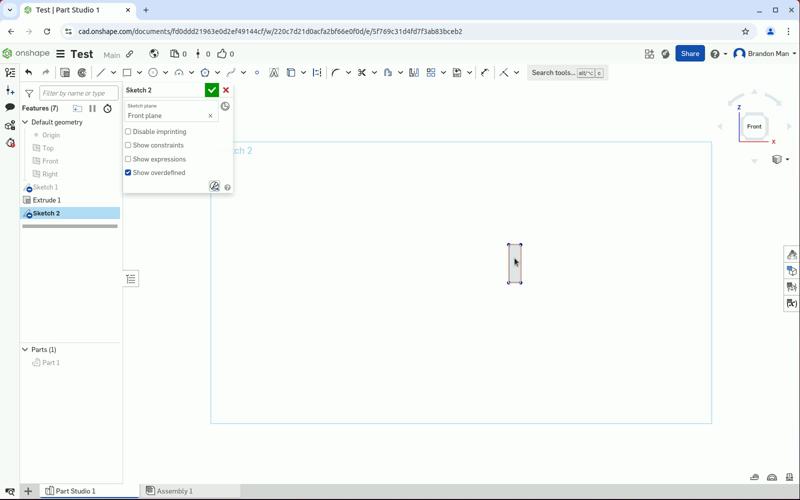
scroll(6)
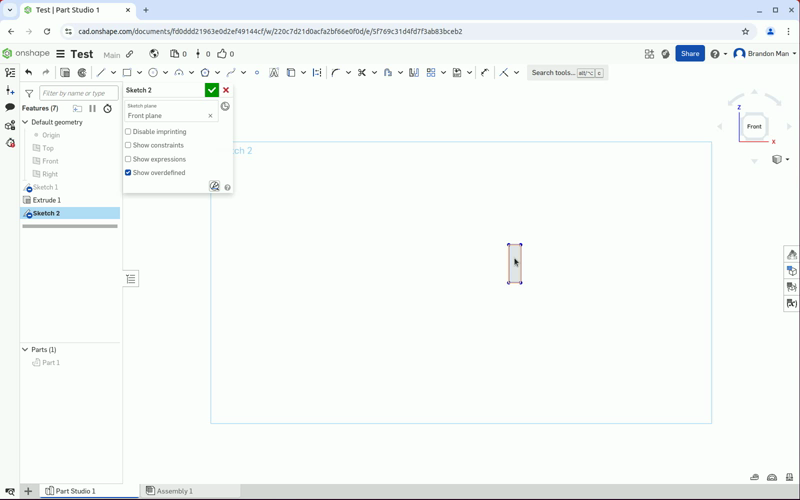
scroll(6)
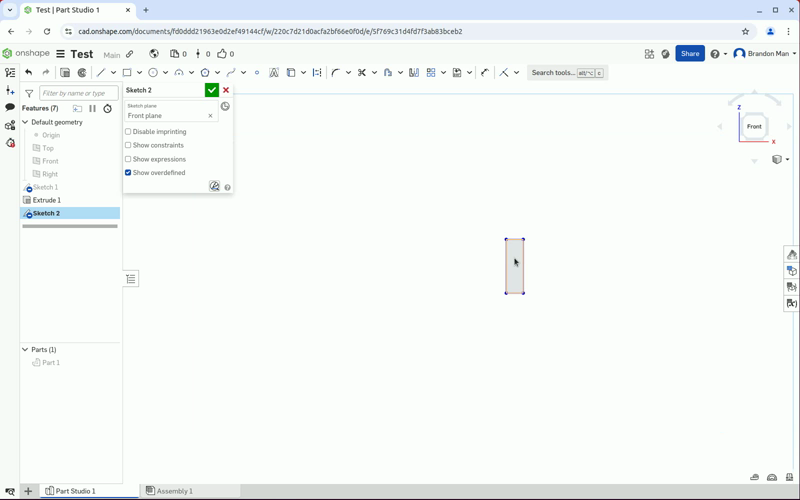
scroll(6)
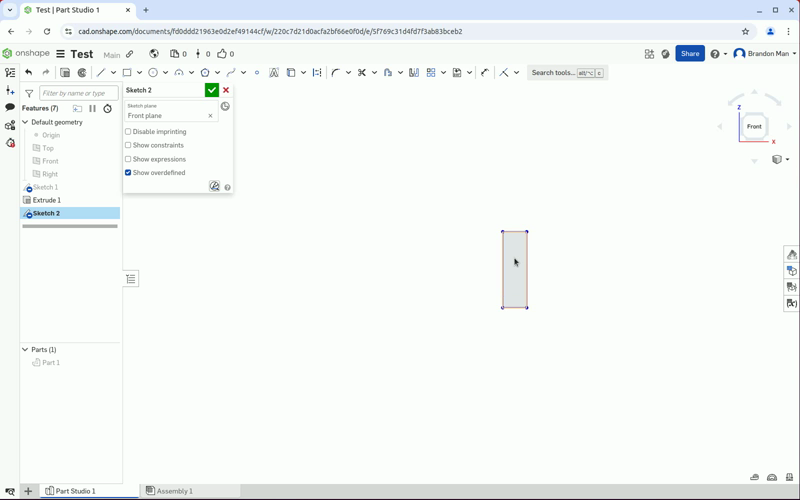
scroll(6)
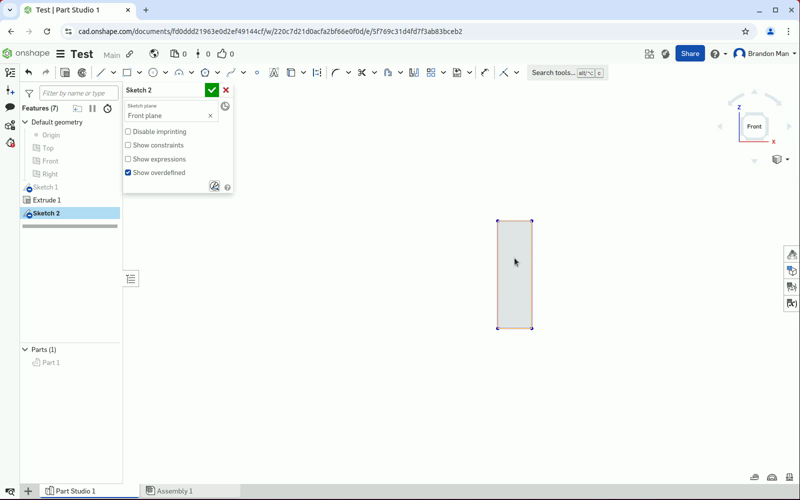
scroll(6)
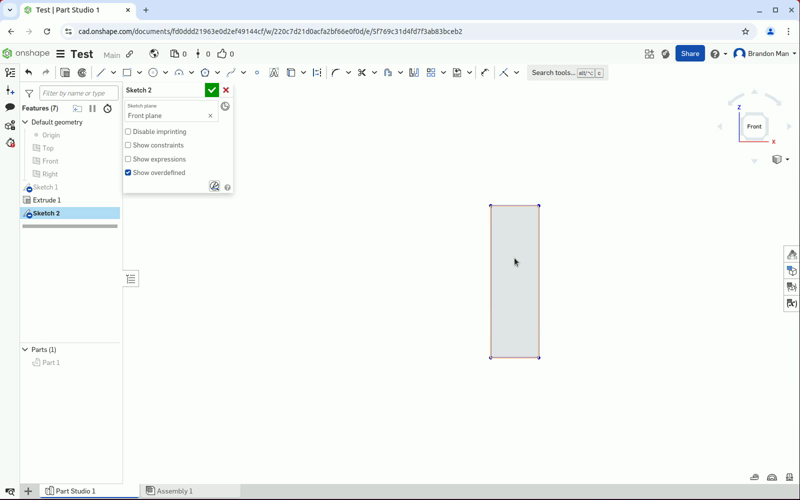
scroll(6)
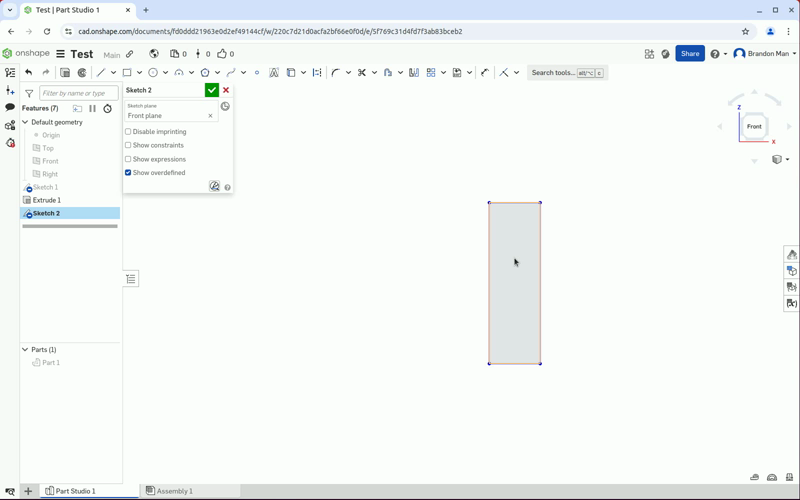
scroll(6)
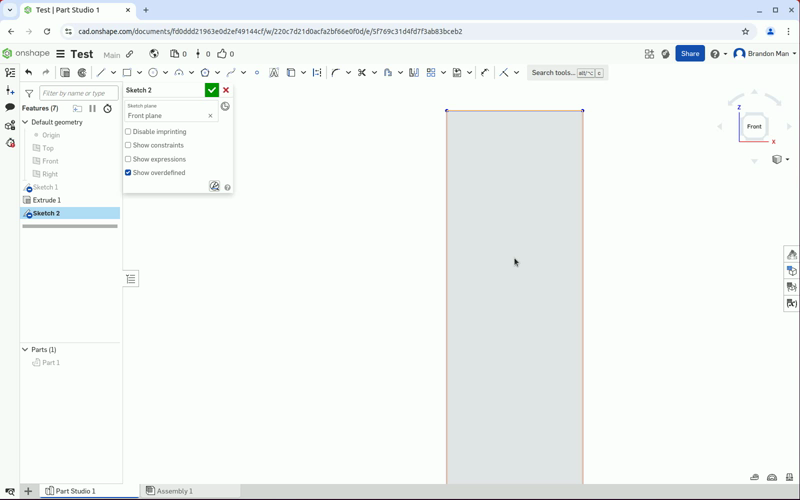
click(514, 257)
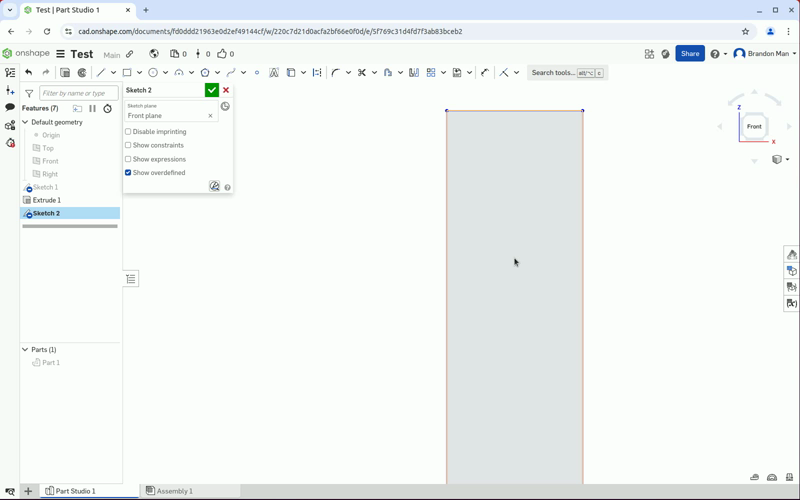
scroll(-6)
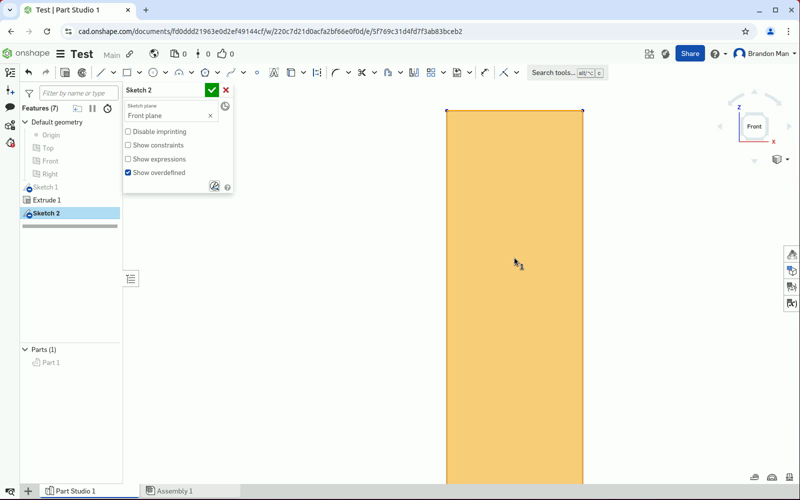
scroll(-6)
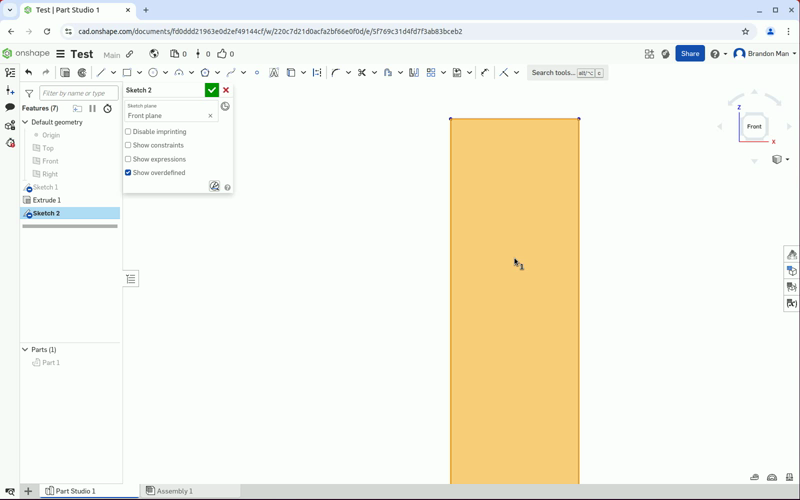
scroll(-6)
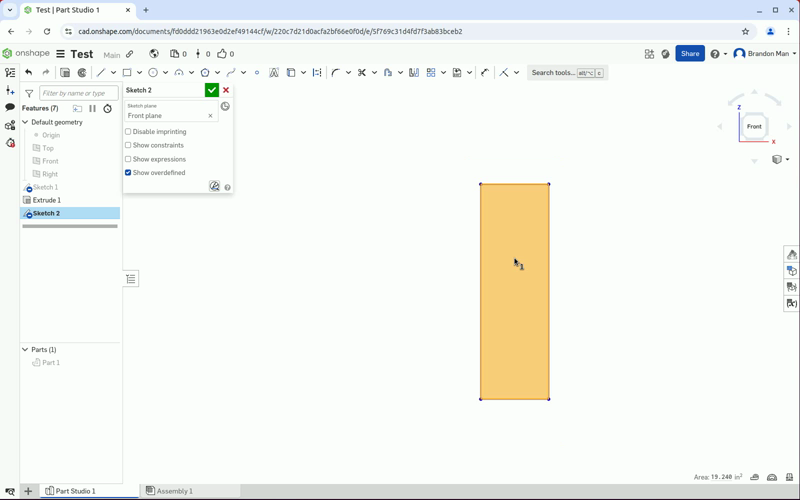
scroll(-6)
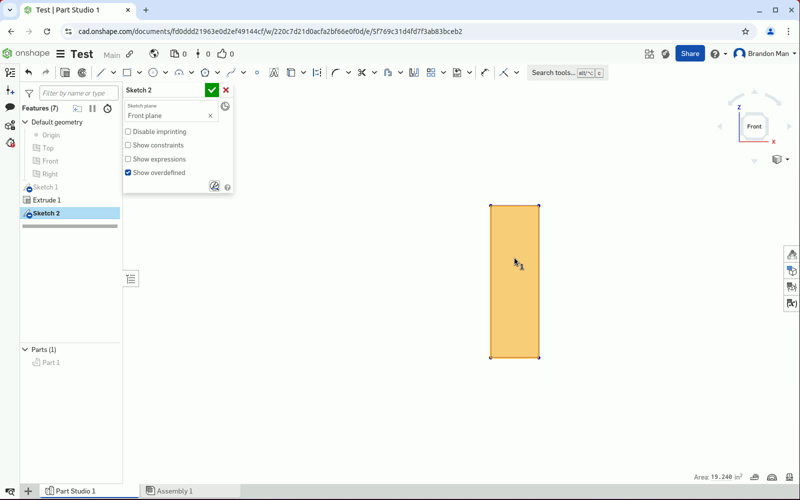
scroll(-6)
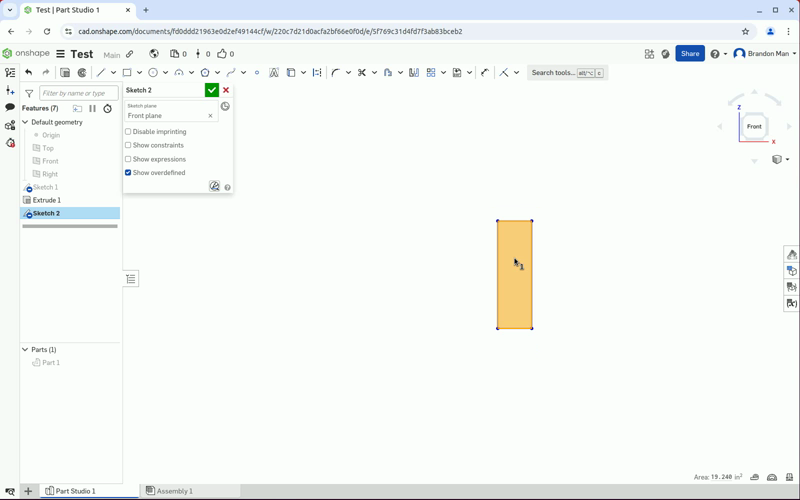
scroll(-6)
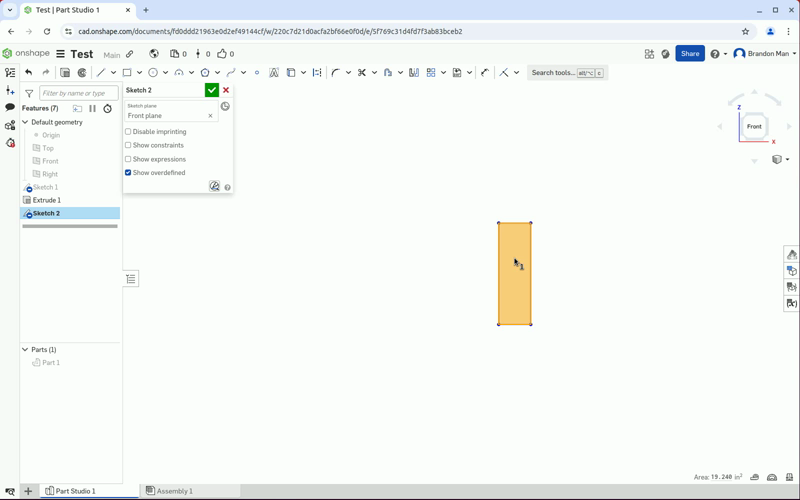
scroll(-6)
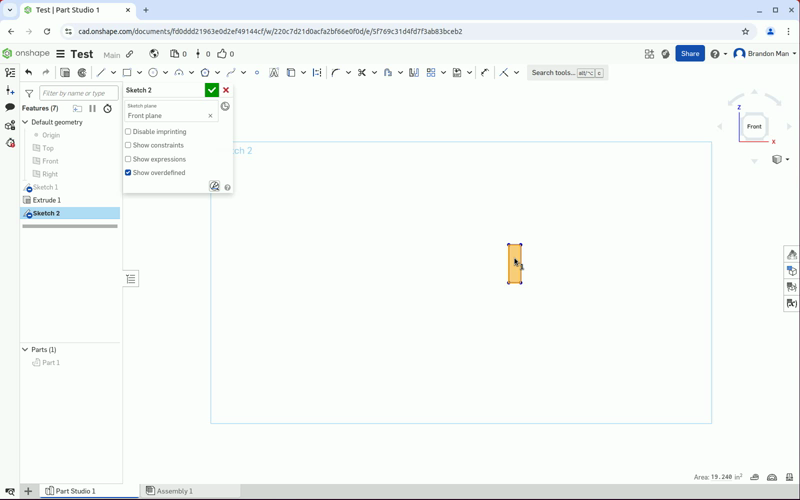
mouse_move(73, 352)
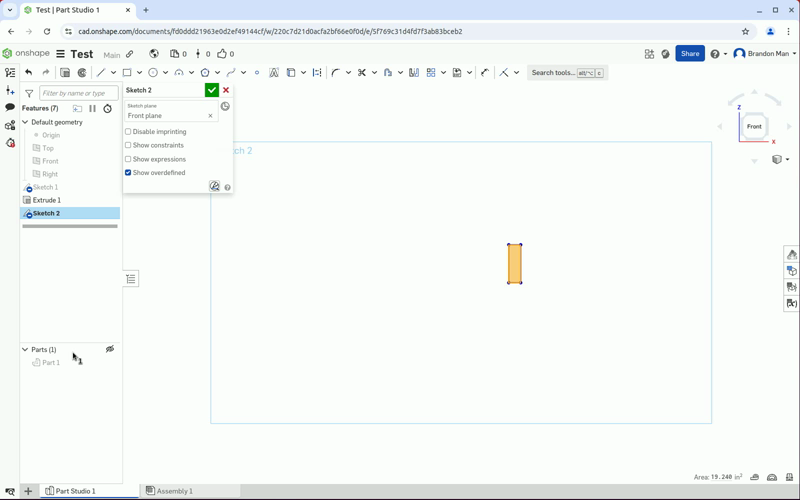
key(shift+y)
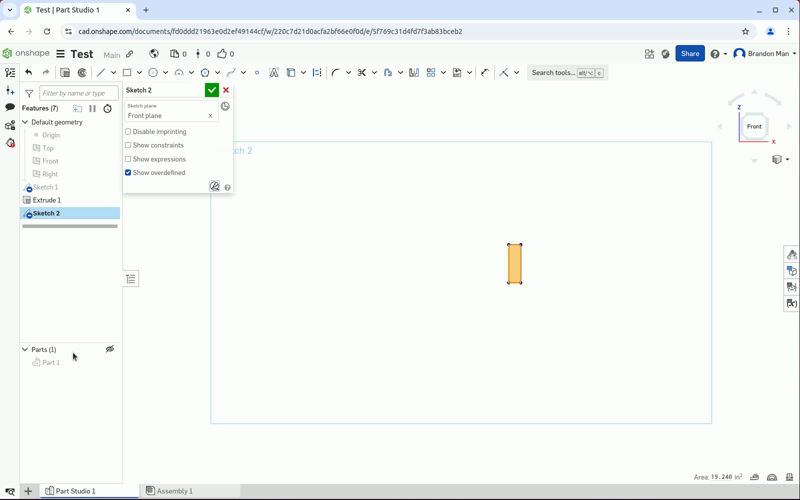
key(shift+e)
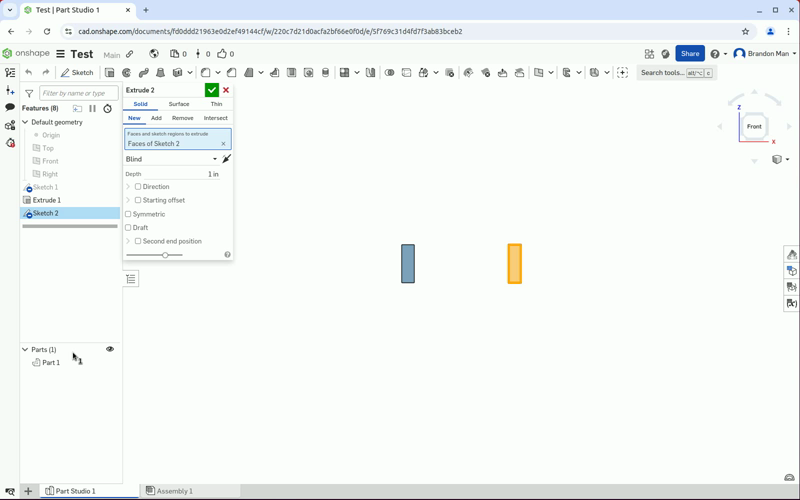
mouse_move(143, 106)
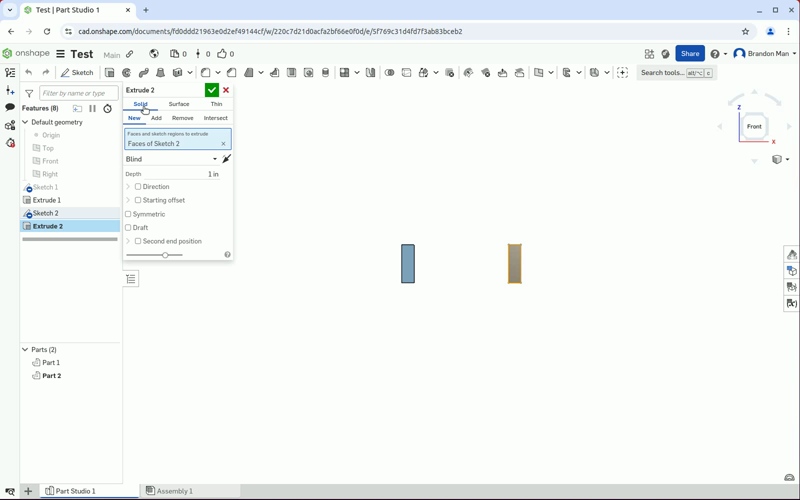
click(143, 106)
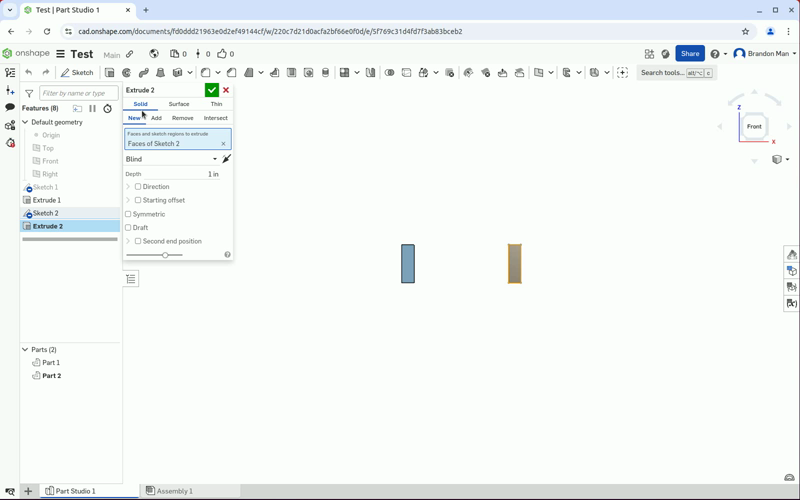
mouse_move(137, 120)
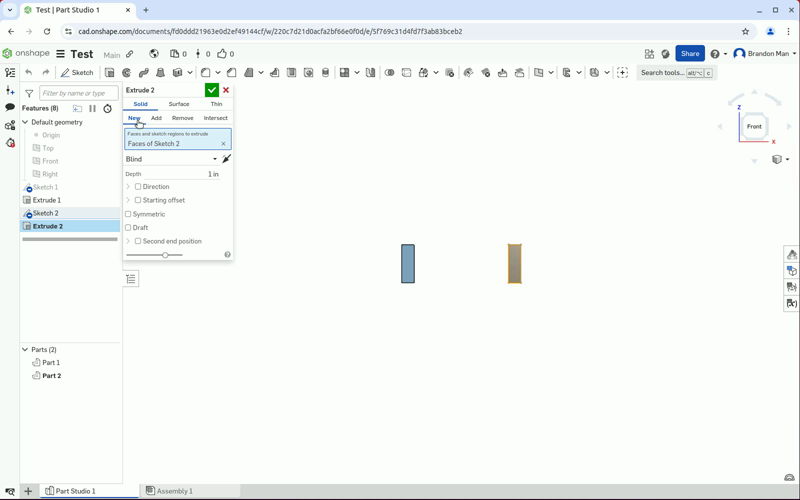
click(137, 120)
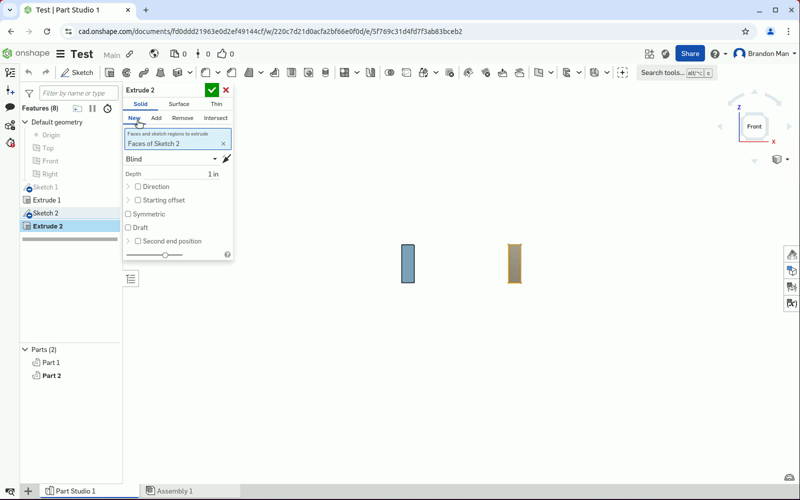
key(tab, 4)
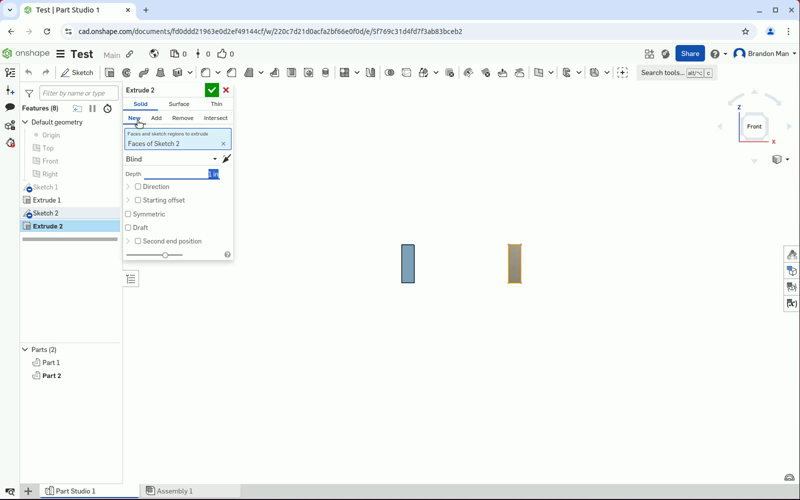
text(46.216)
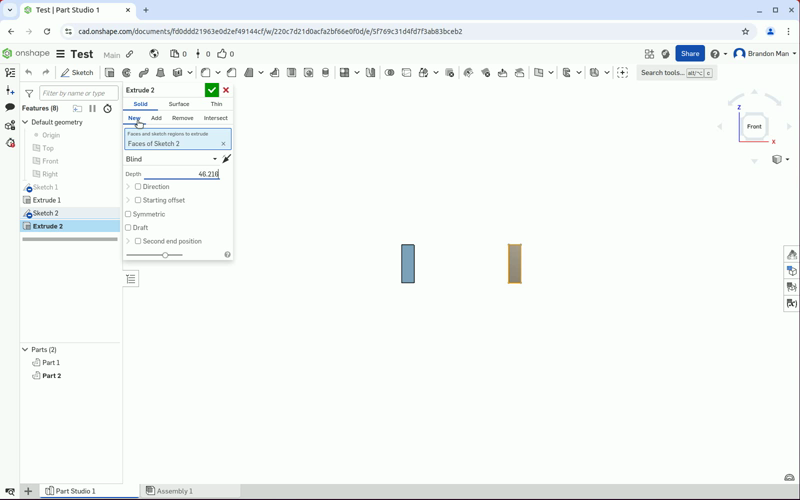
key(tab, 3)
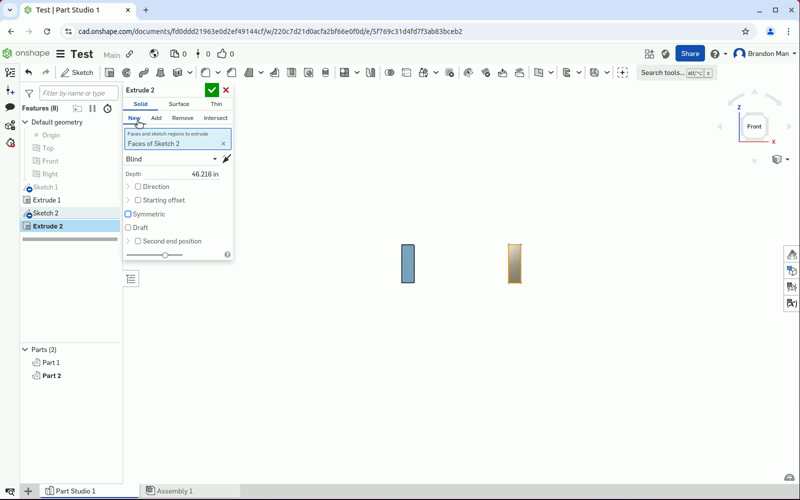
key(space)
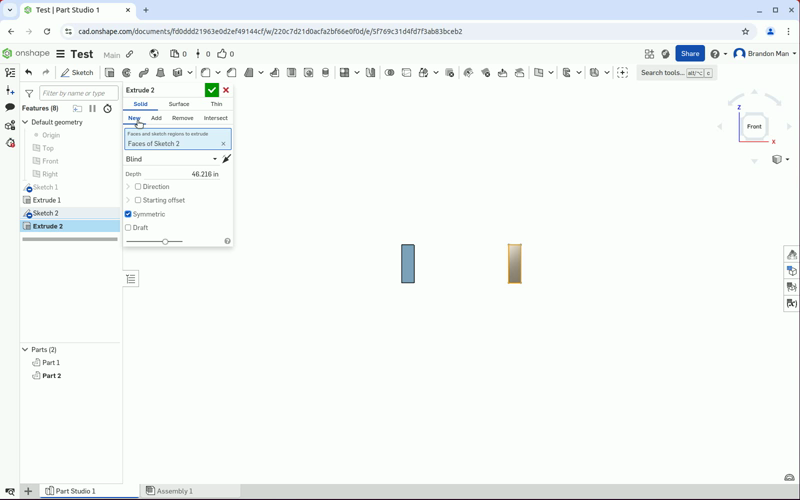
key(enter)
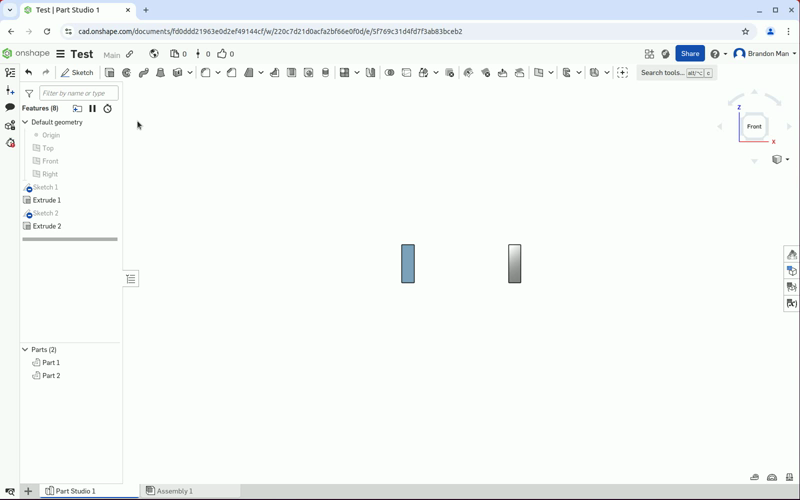
key(shift+h)
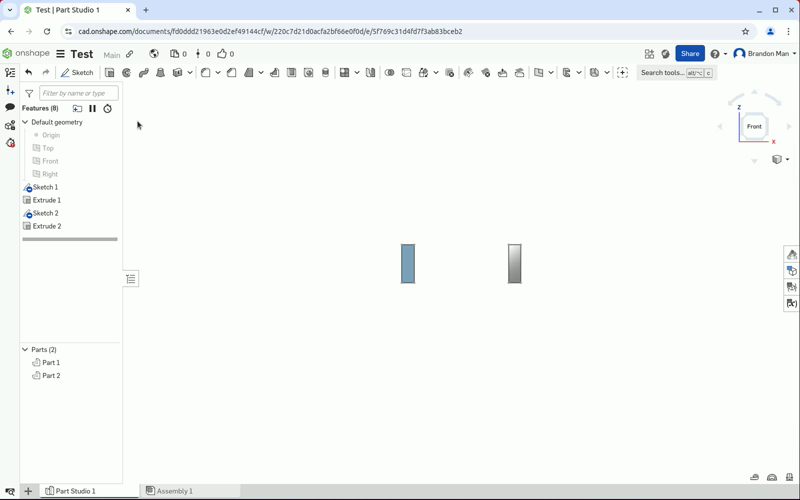
key(shift+h)
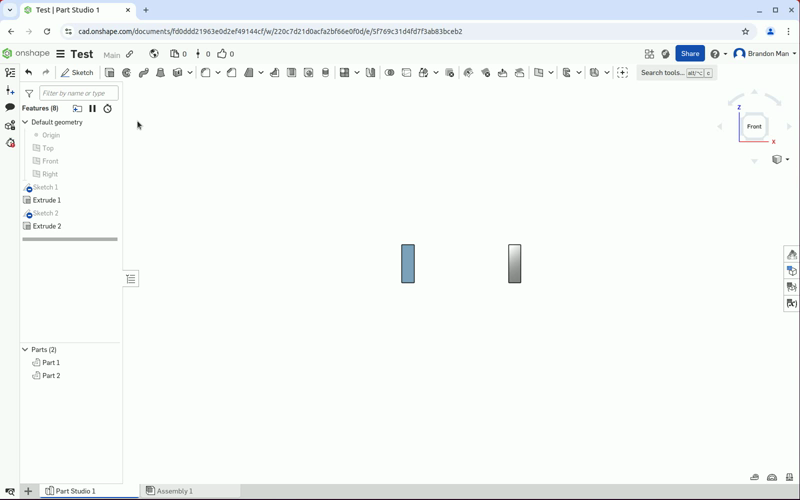
mouse_move(73, 189)
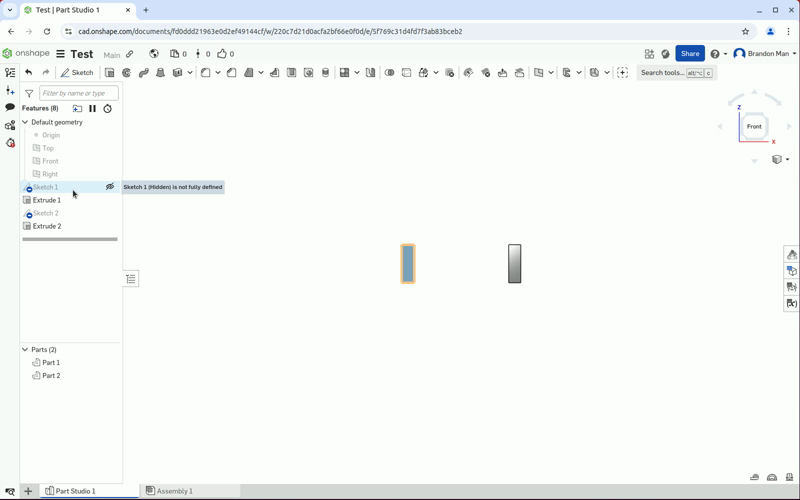
click(73, 189)
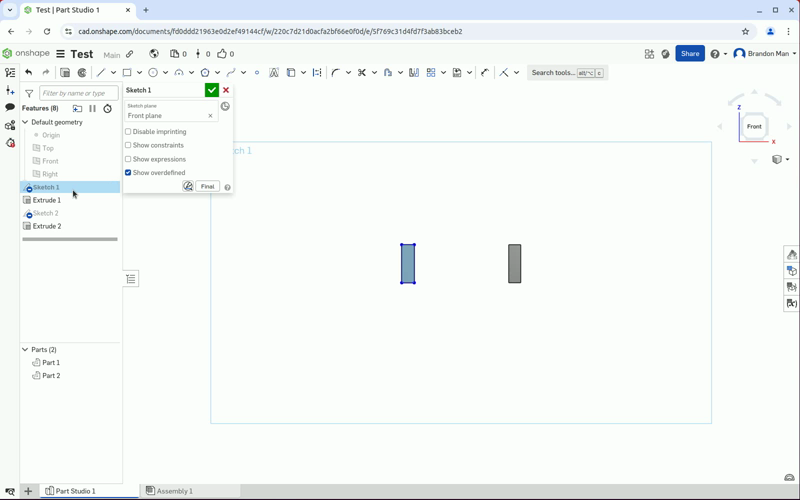
mouse_move(229, 92)
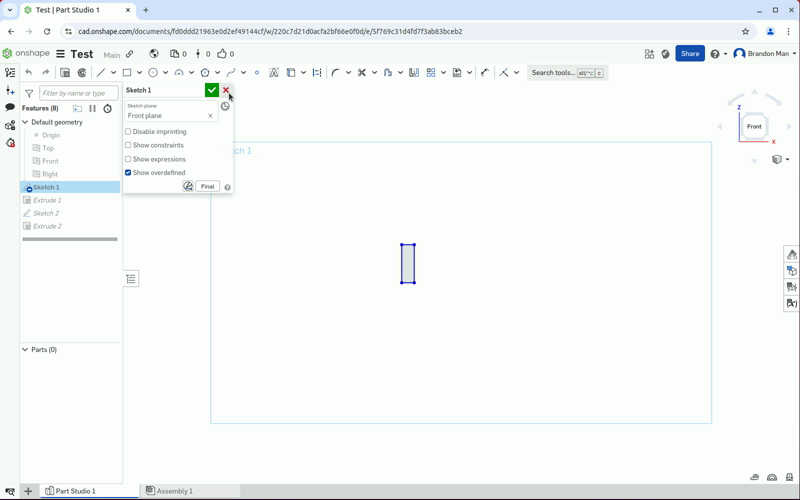
click(229, 92)
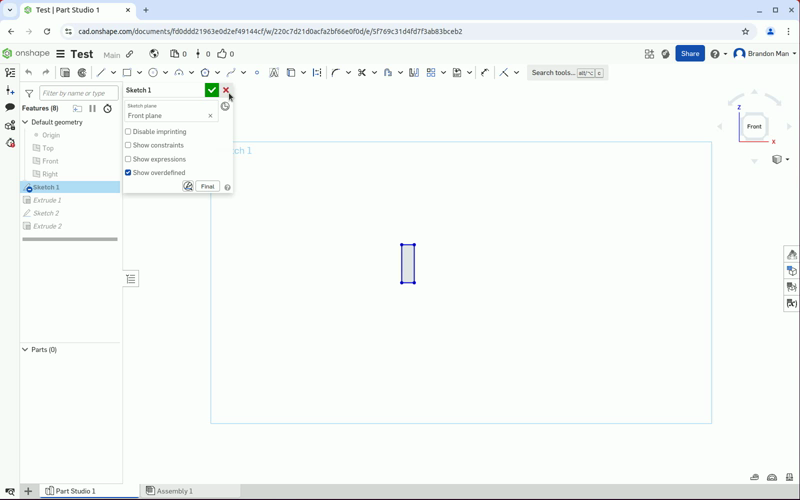
key(shift+s)
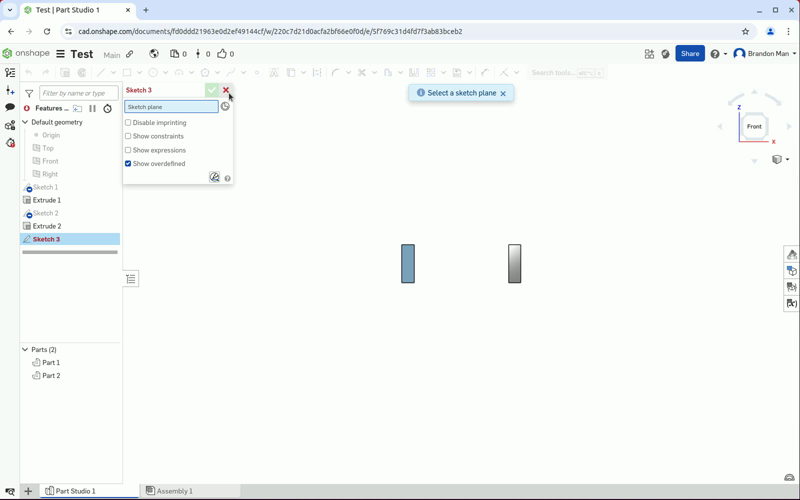
mouse_move(73, 163)
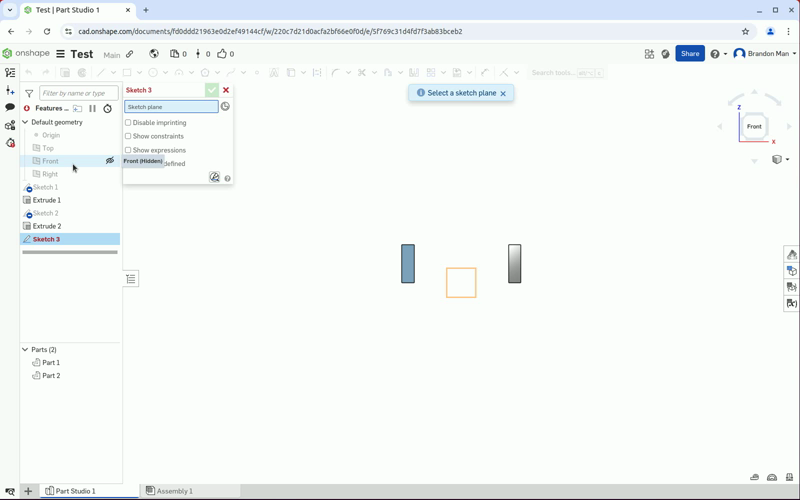
click(73, 163)
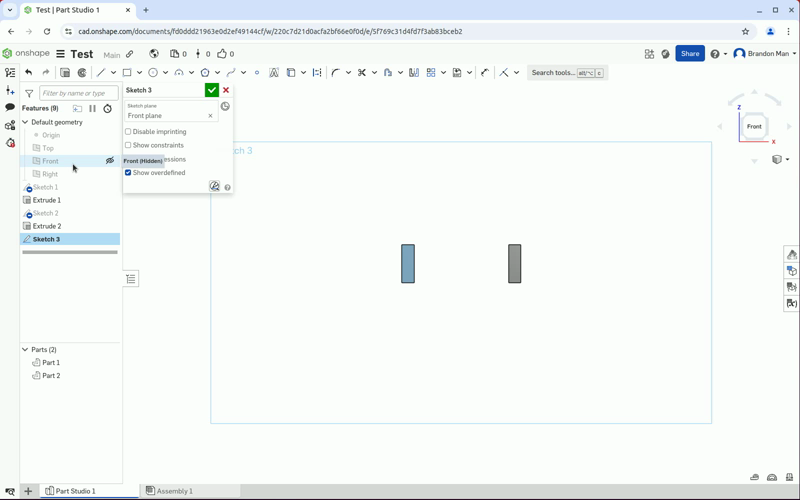
mouse_move(73, 352)
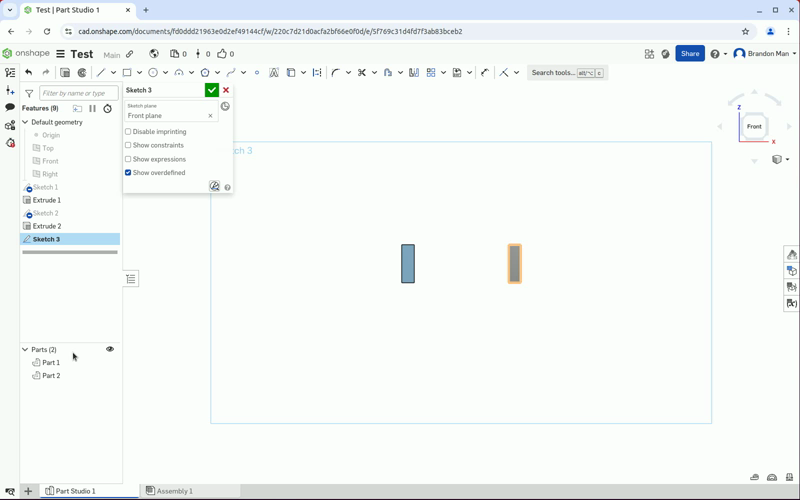
key(y)
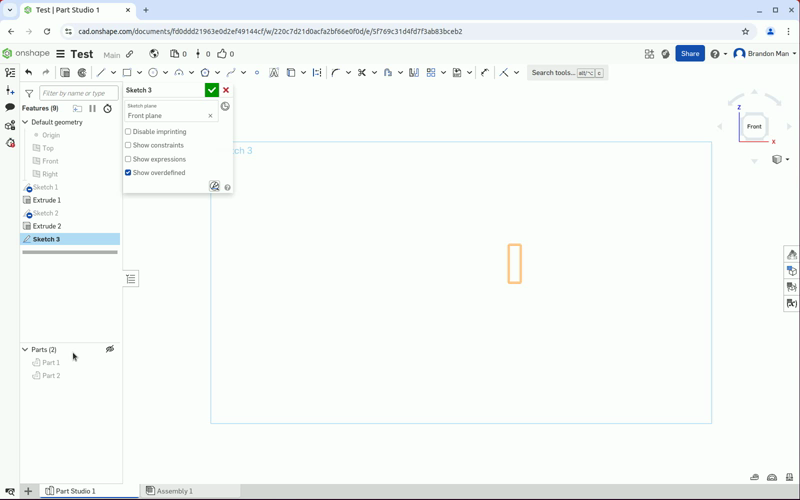
key(l)
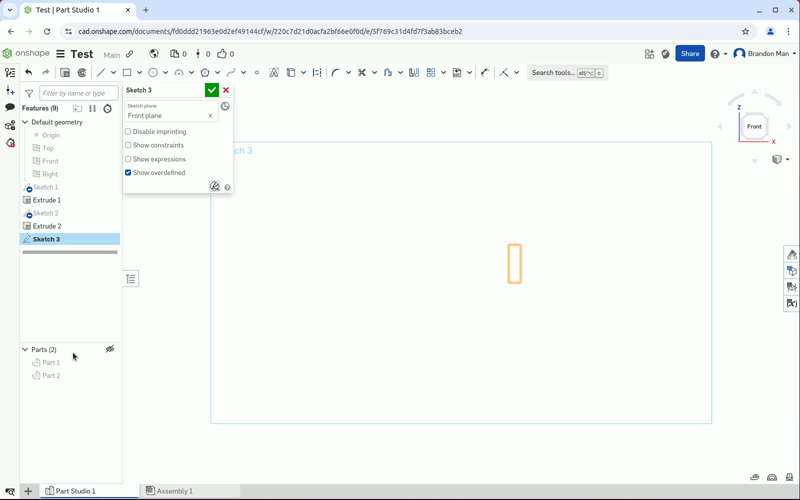
key_down(shift)
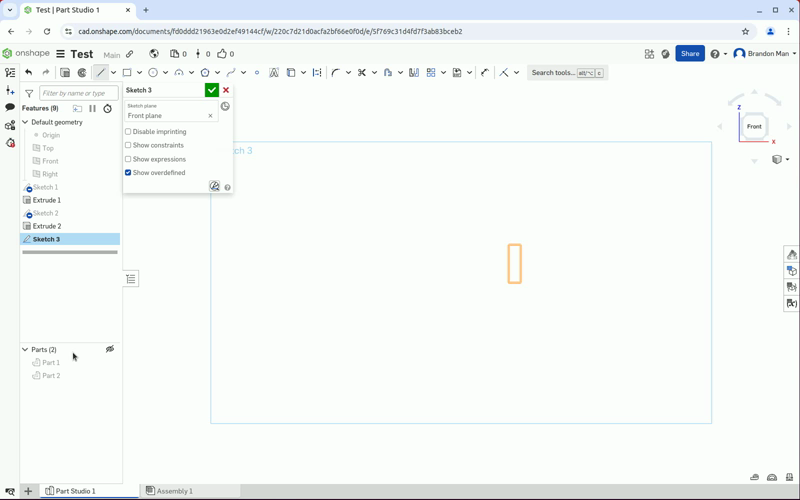
mouse_move(401, 245)
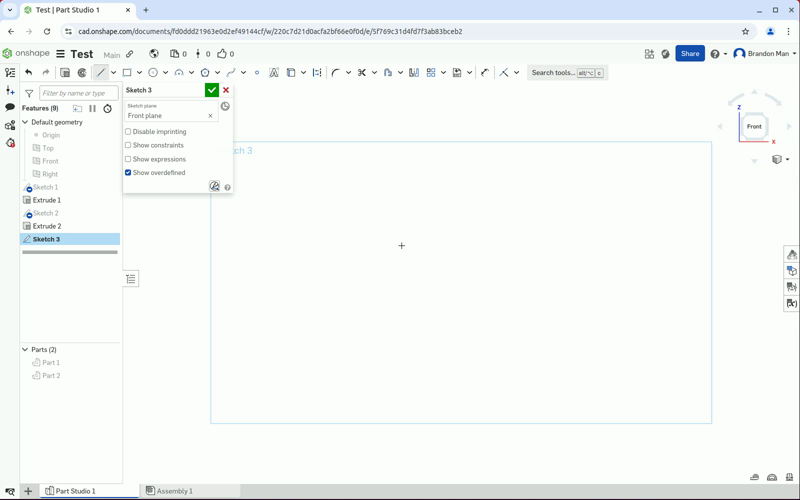
click(401, 245)
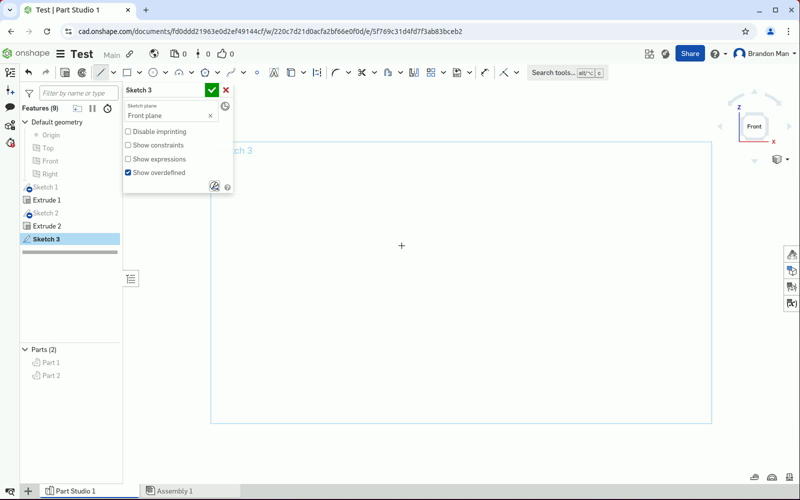
key_up(shift)
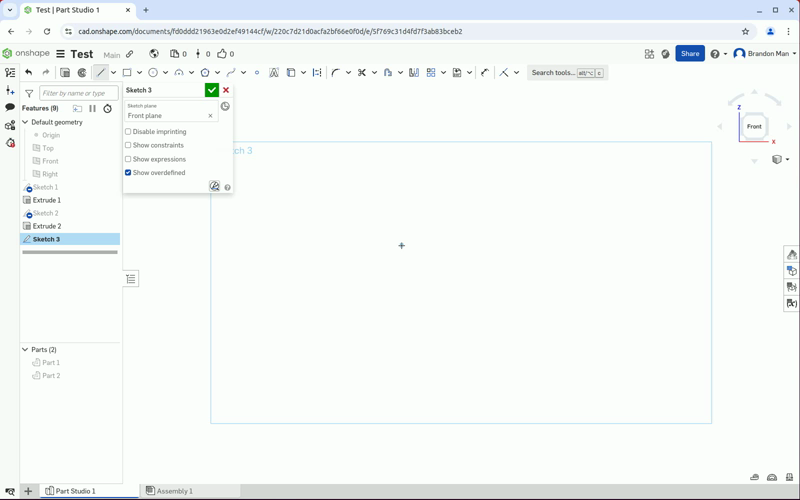
key_down(shift)
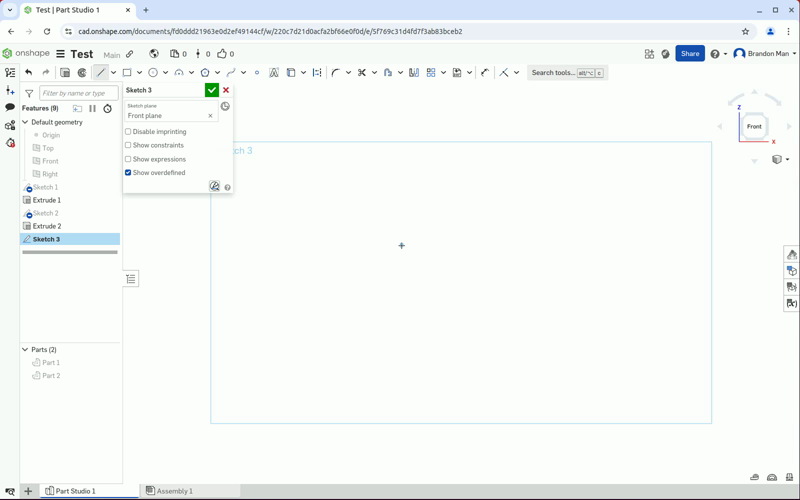
mouse_move(431, 245)
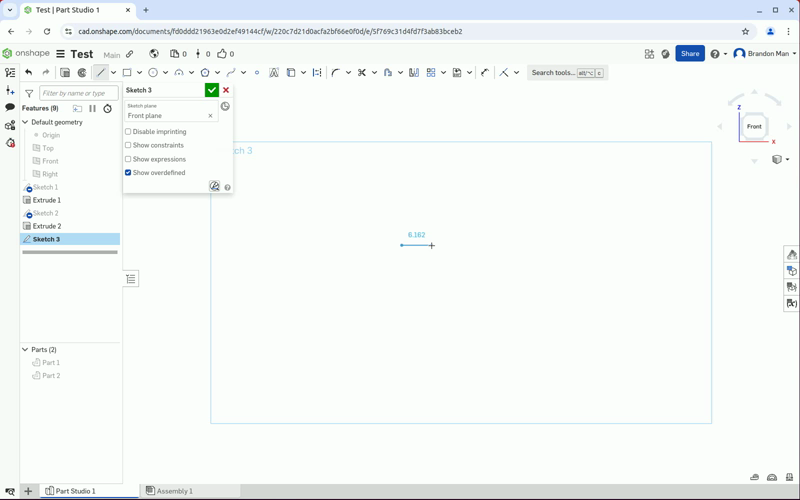
mouse_move(413, 245)
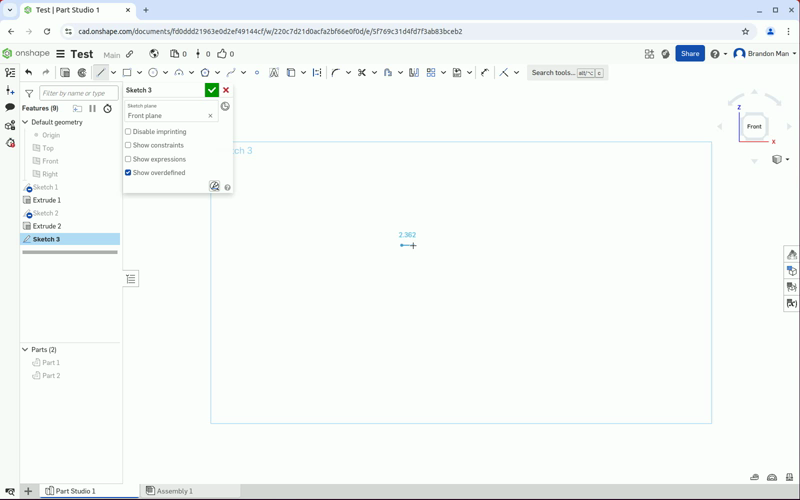
click(413, 245)
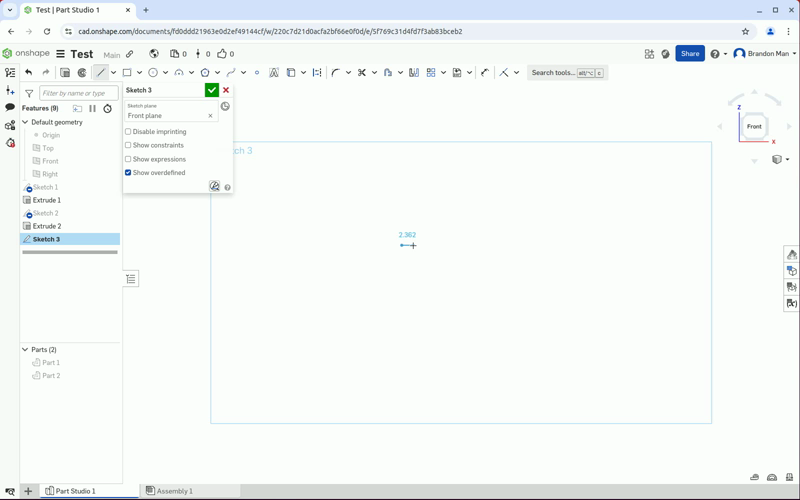
key_up(shift)
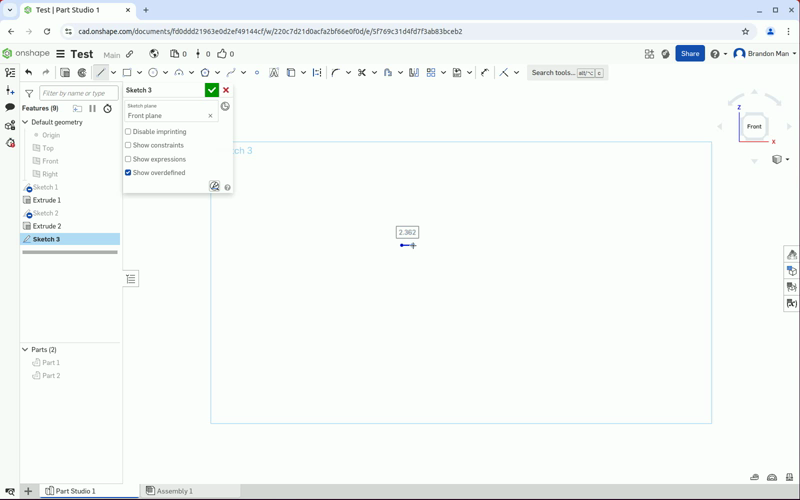
key_down(shift)
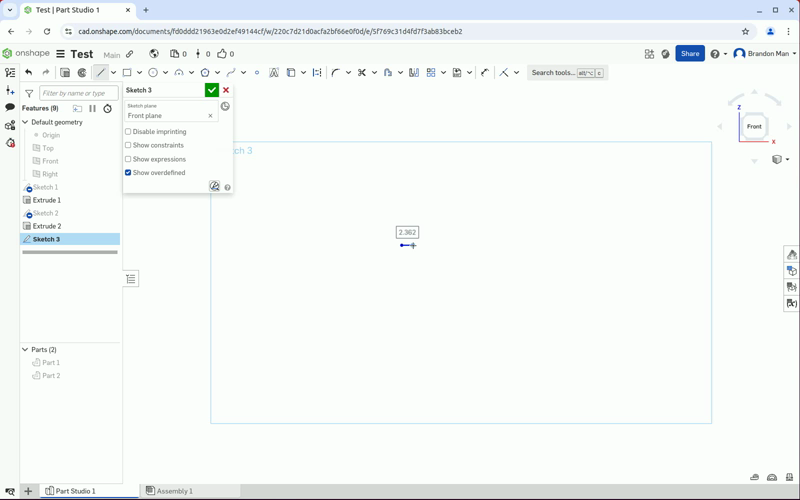
mouse_move(509, 245)
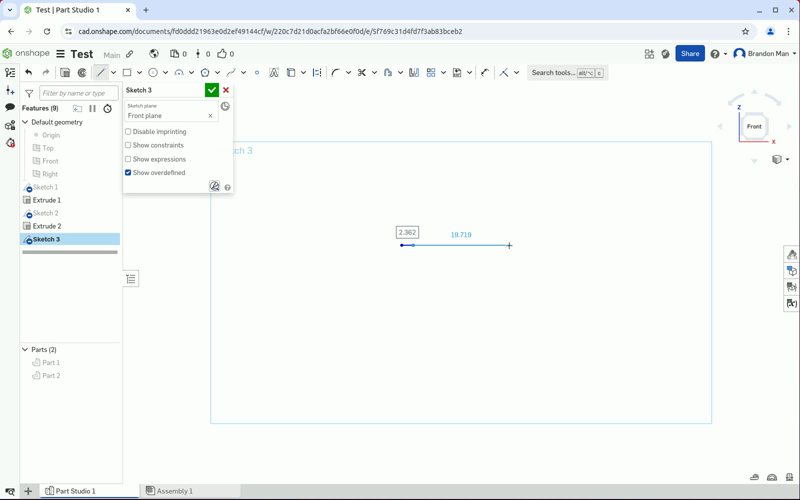
click(509, 245)
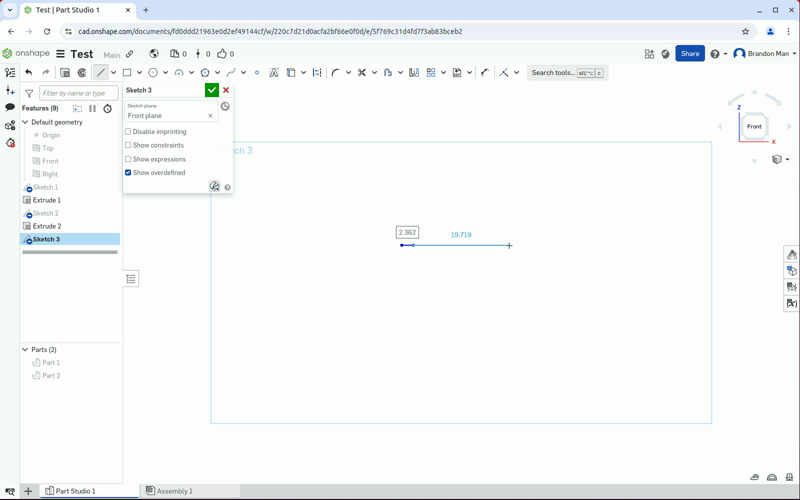
key_up(shift)
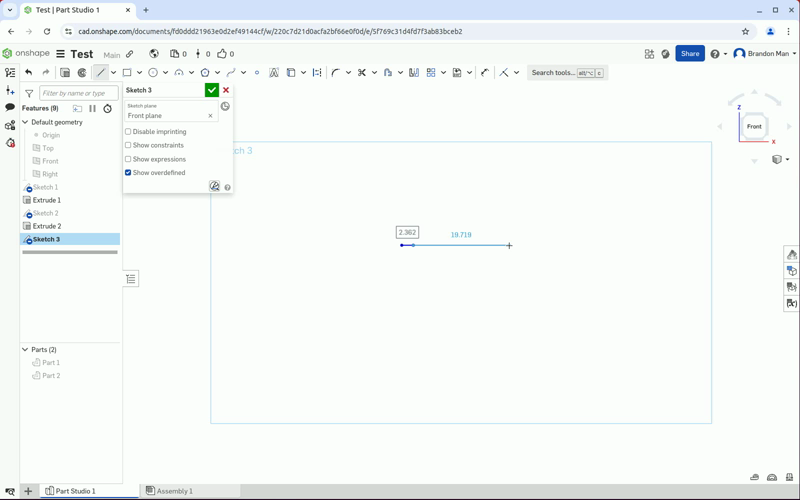
key_down(shift)
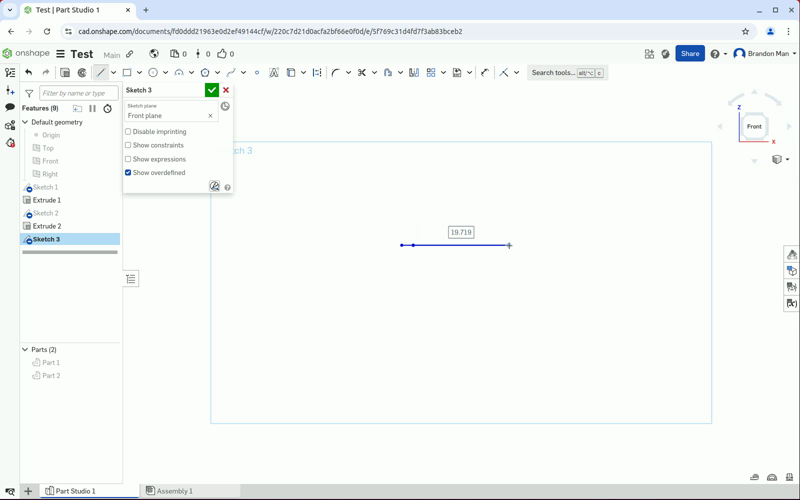
mouse_move(539, 245)
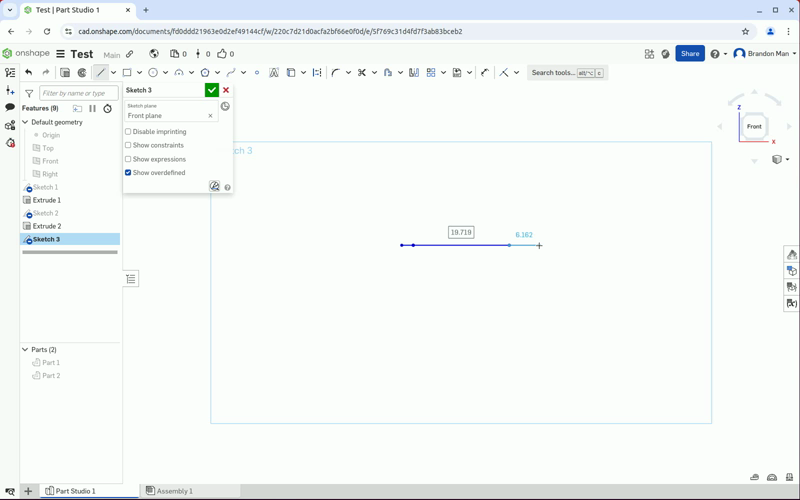
mouse_move(520, 245)
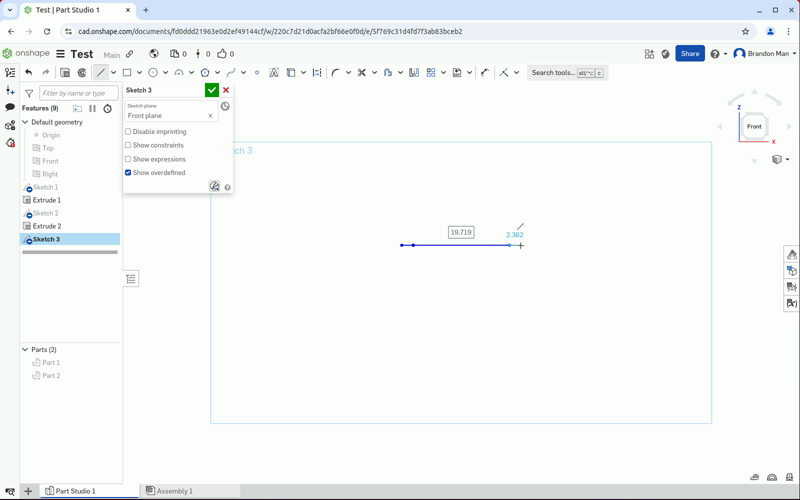
click(520, 245)
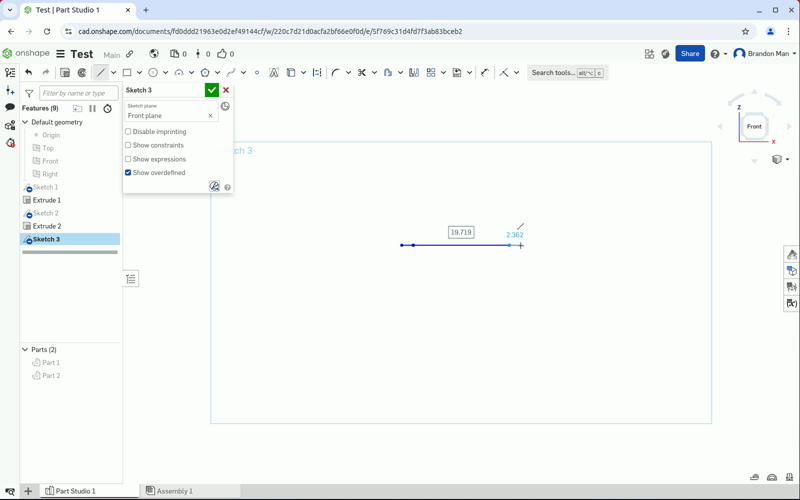
key_up(shift)
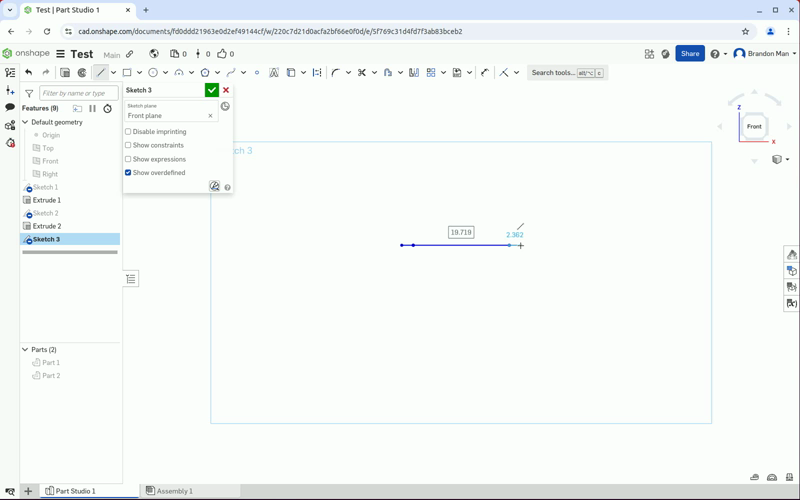
key_down(shift)
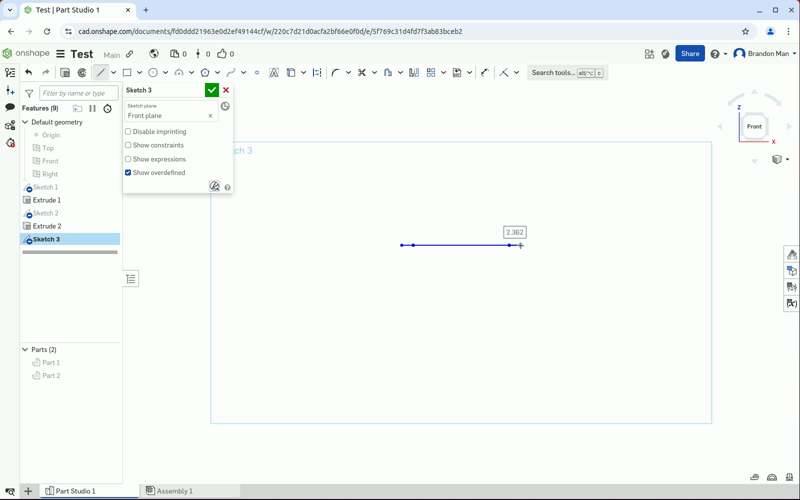
mouse_move(550, 245)
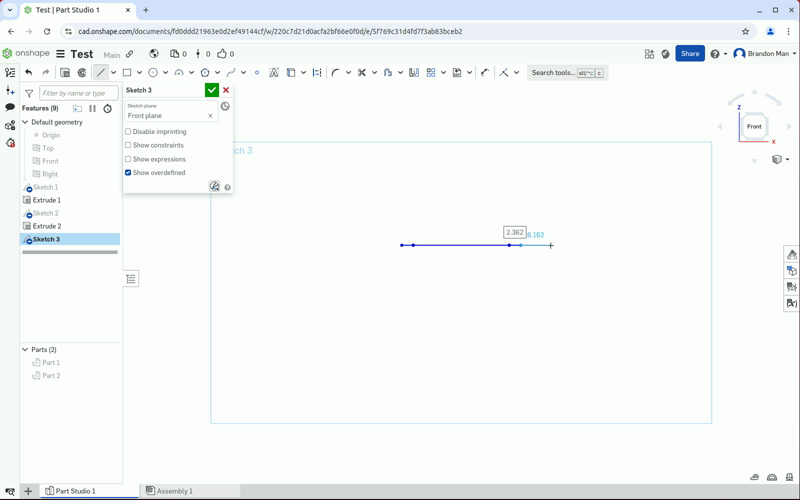
mouse_move(520, 224)
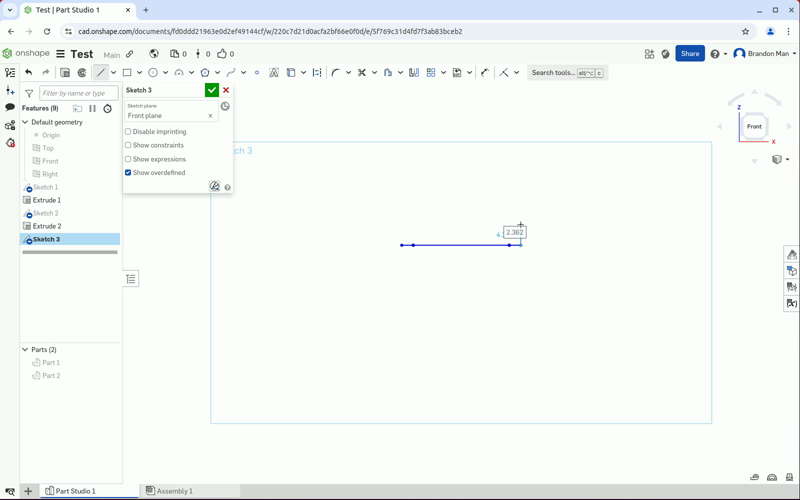
click(520, 224)
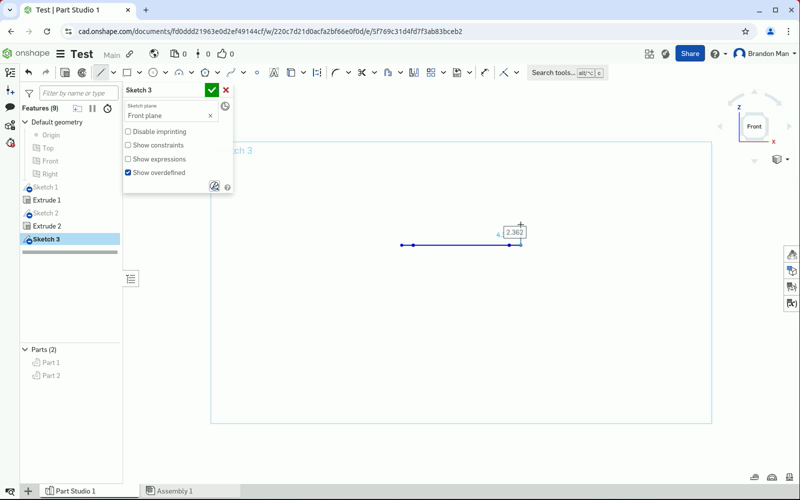
key_up(shift)
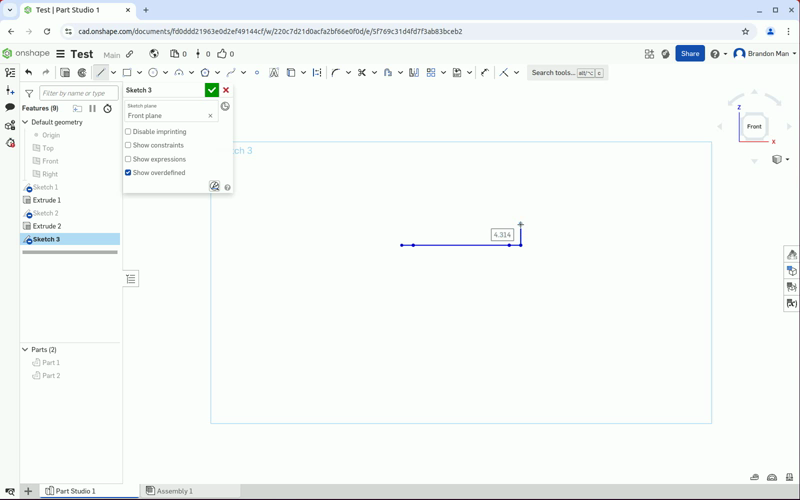
key_down(shift)
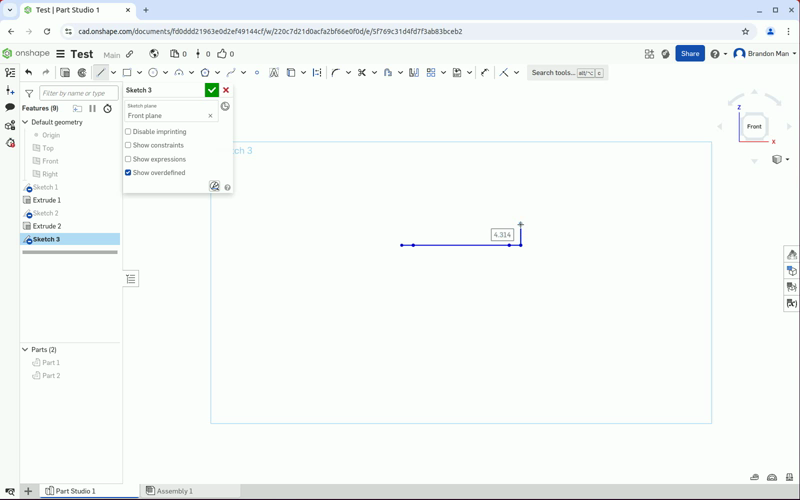
mouse_move(401, 224)
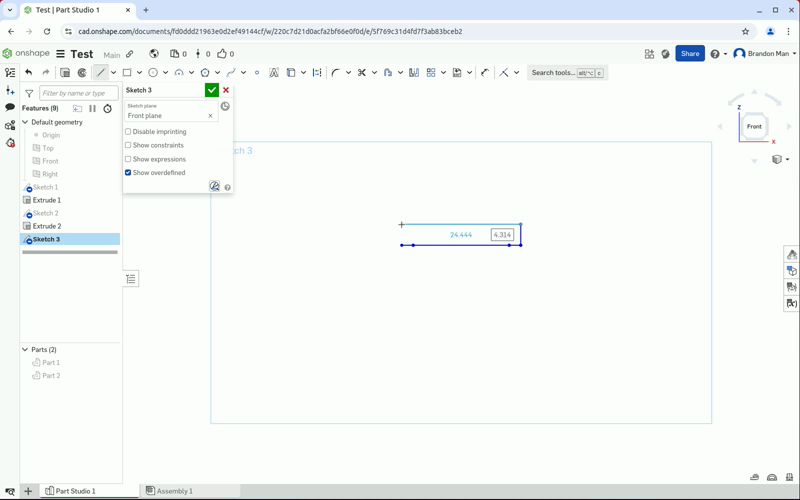
click(401, 224)
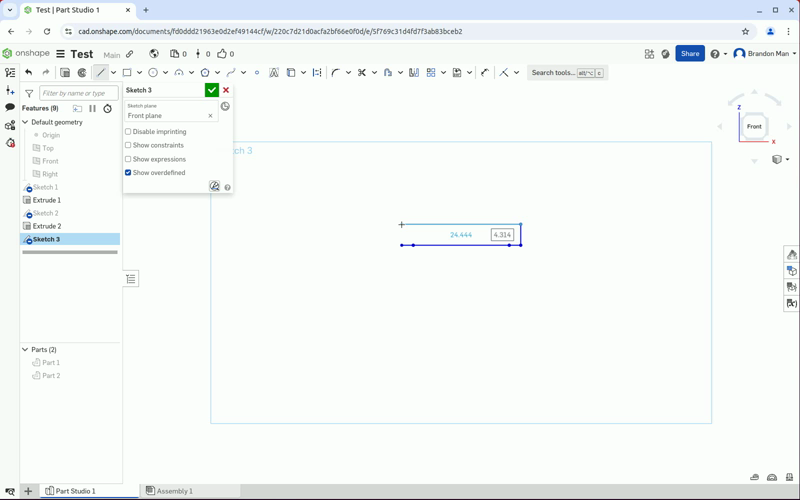
key_up(shift)
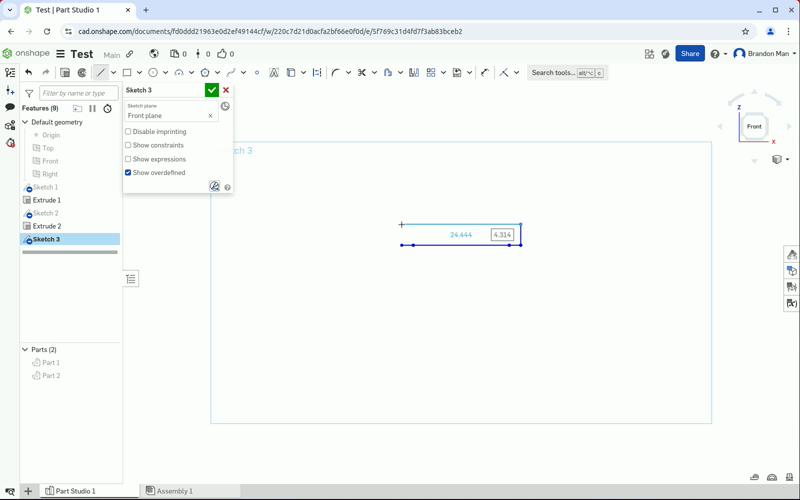
mouse_move(431, 224)
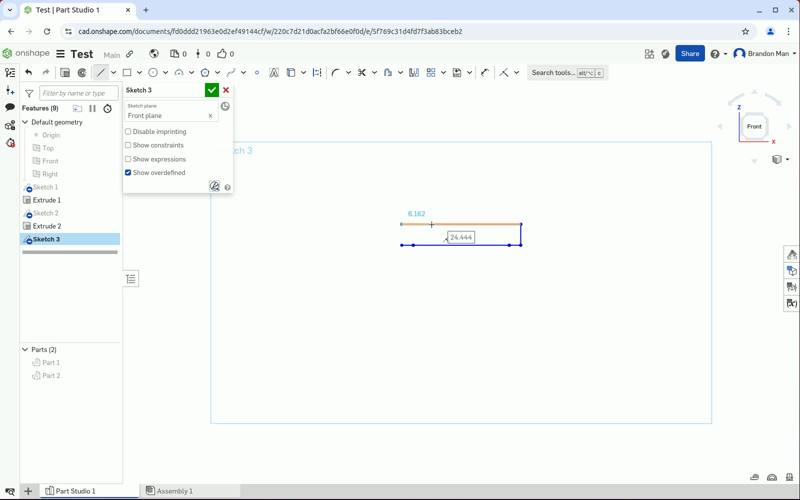
key_down(shift)
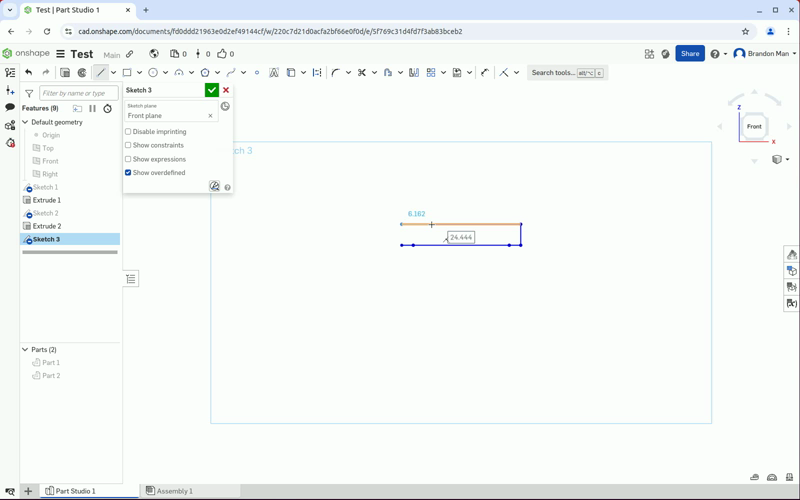
mouse_move(401, 245)
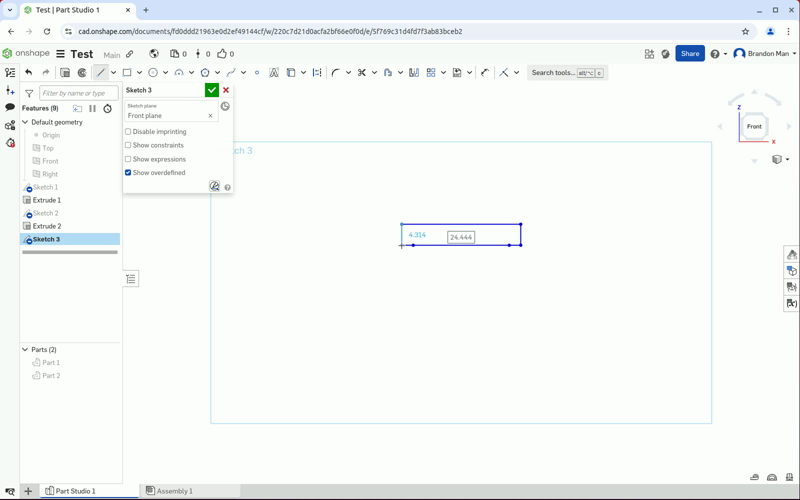
key_up(shift)
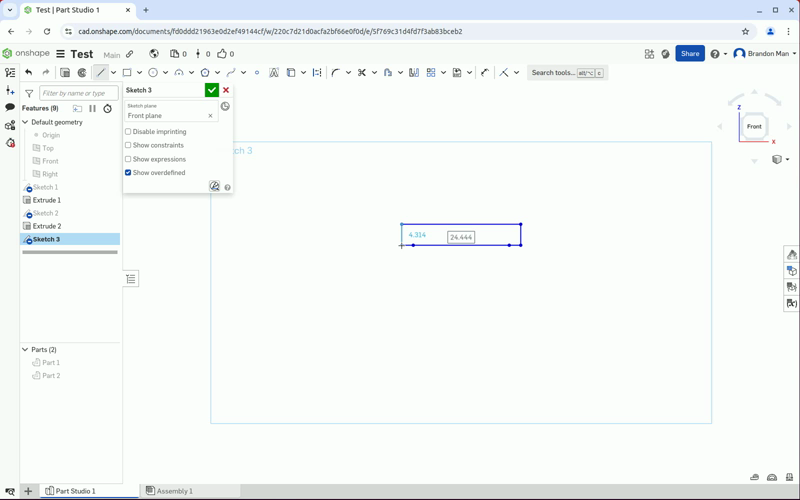
click(401, 245)
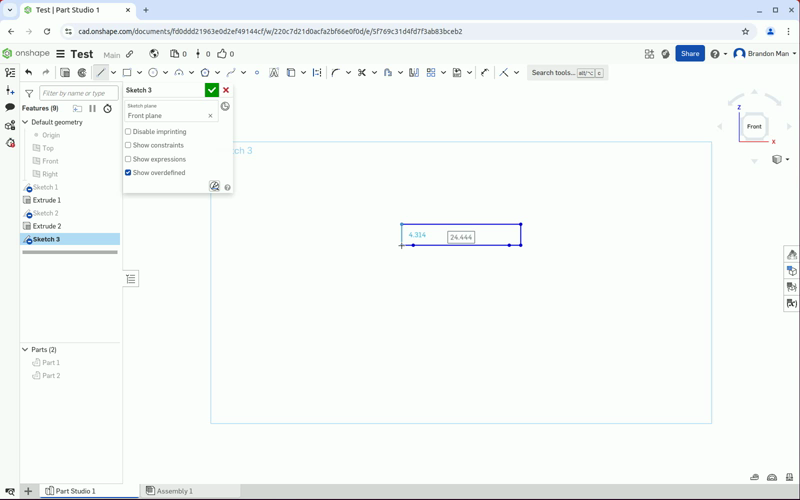
key(esc)
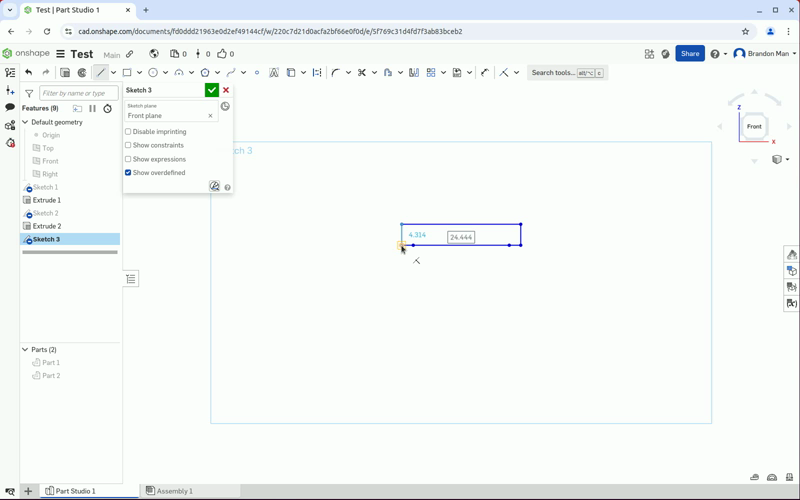
mouse_move(429, 227)
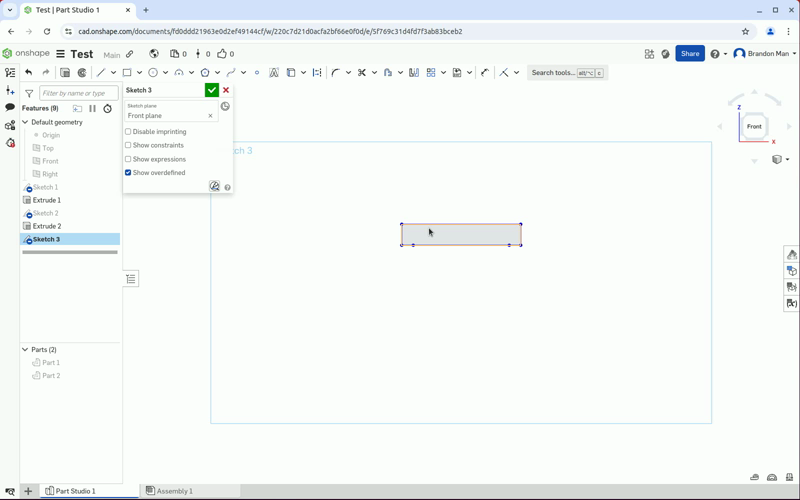
click(429, 227)
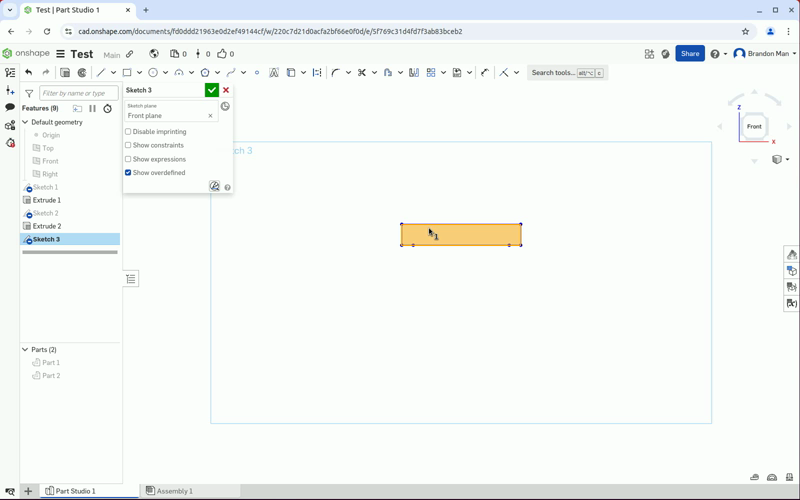
mouse_move(73, 352)
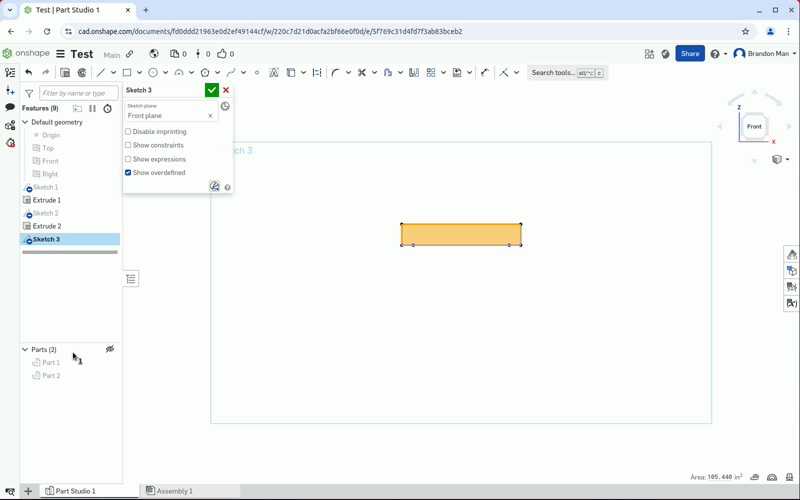
key(shift+y)
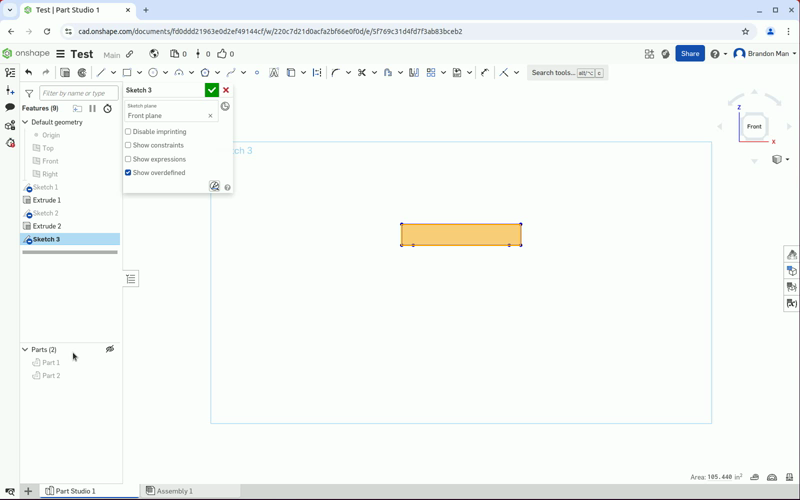
key(shift+e)
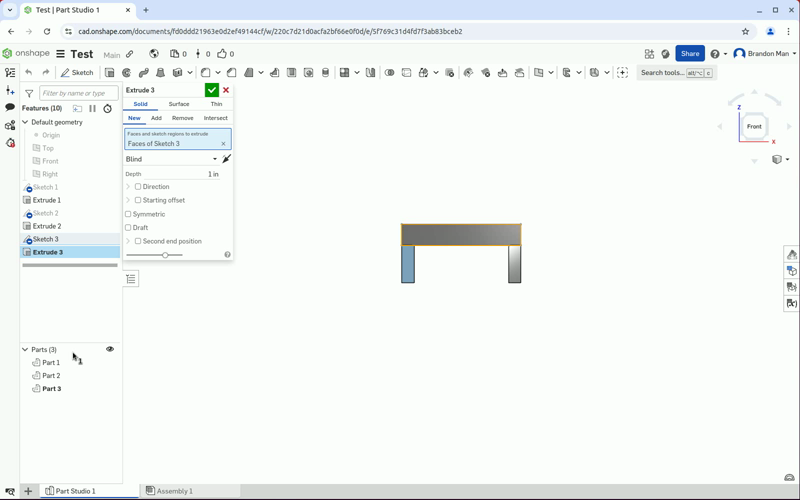
mouse_move(143, 106)
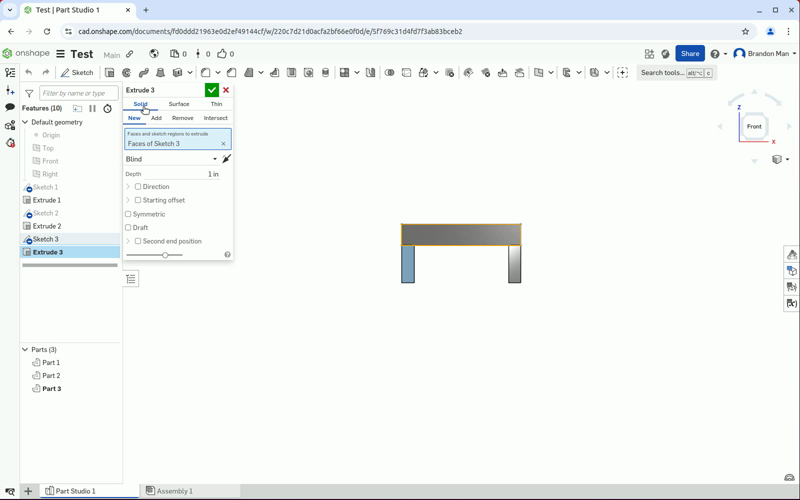
click(143, 106)
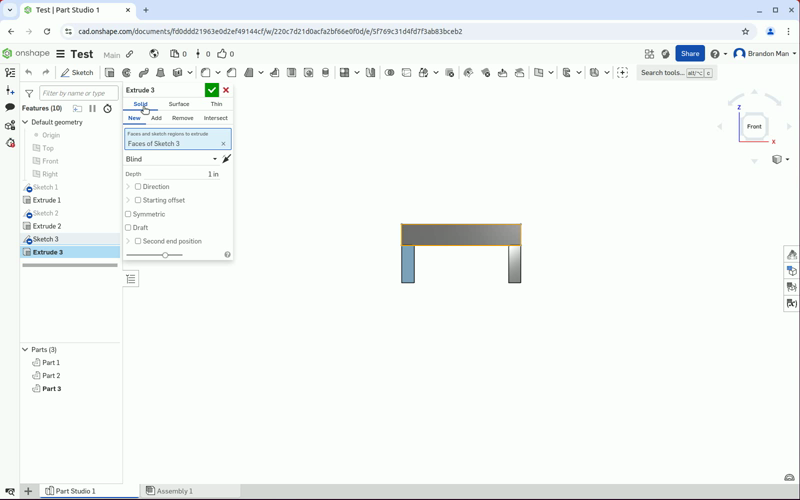
mouse_move(137, 120)
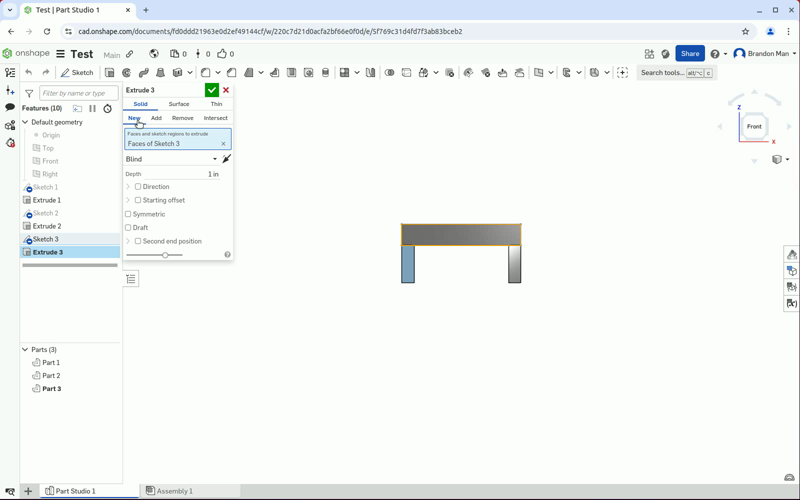
click(137, 120)
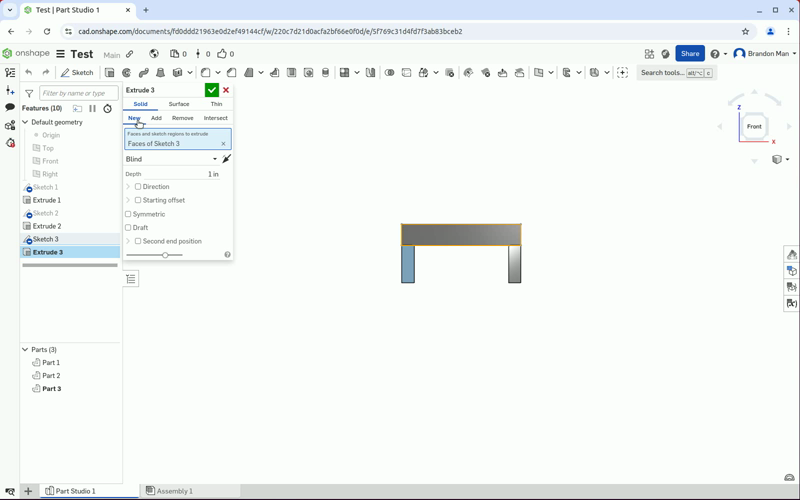
key(tab, 4)
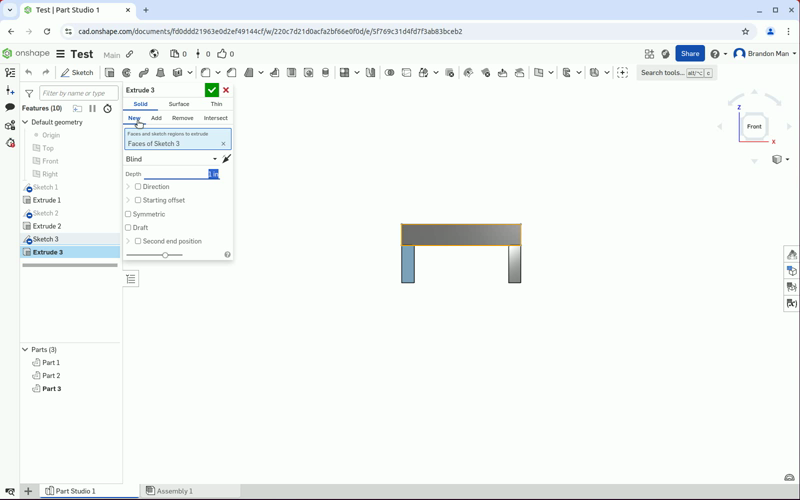
text(46.216)
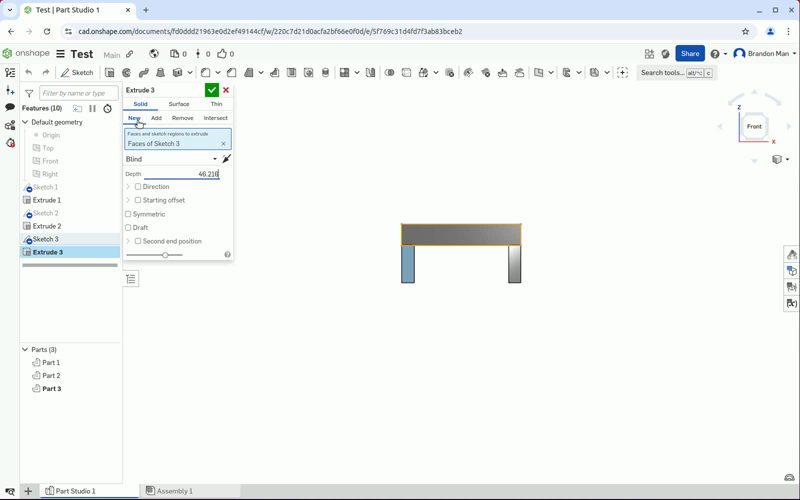
key(tab, 3)
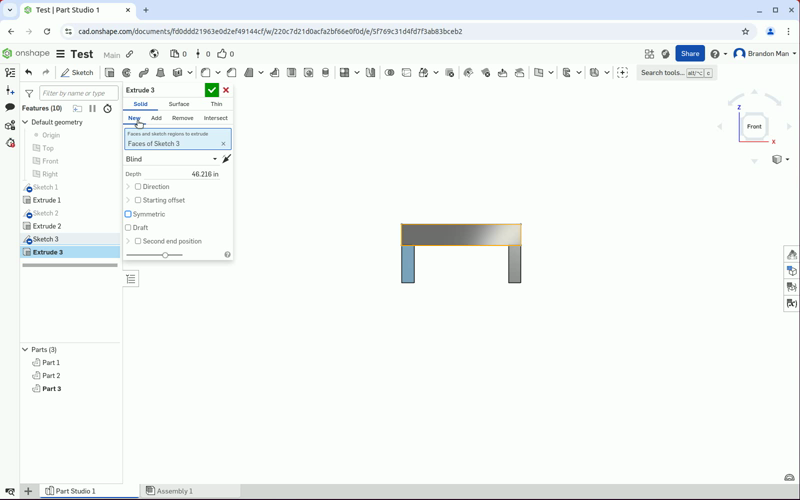
key(space)
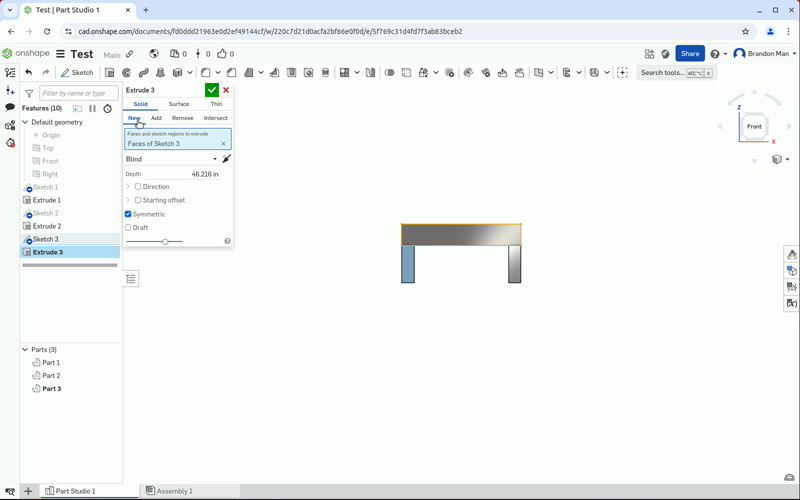
key(enter)
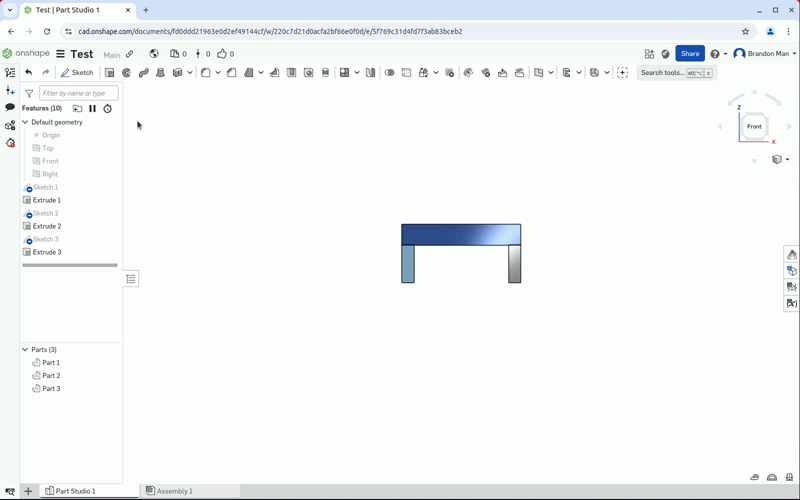
key(shift+h)
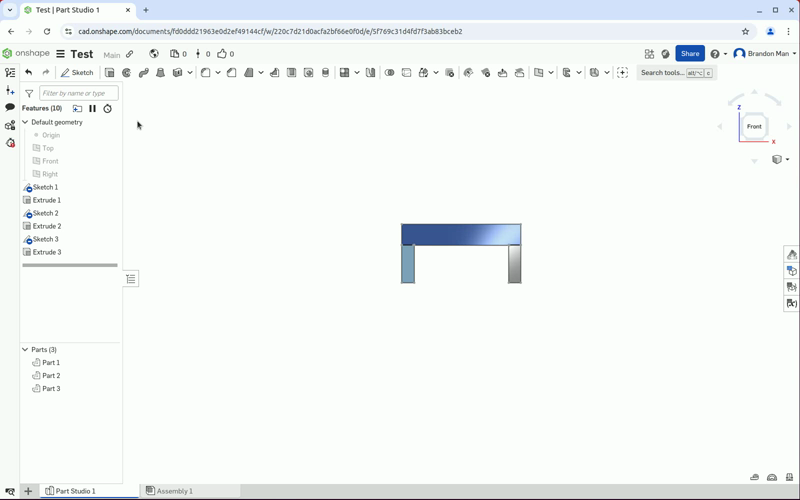
key(shift+h)
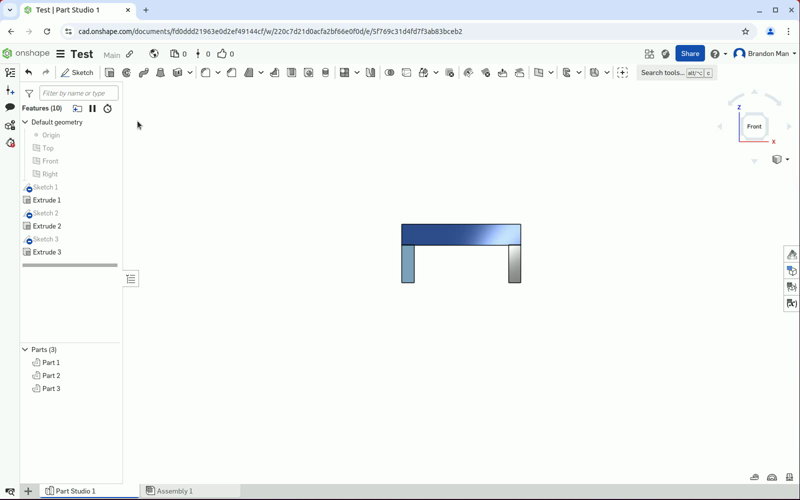
mouse_move(73, 189)
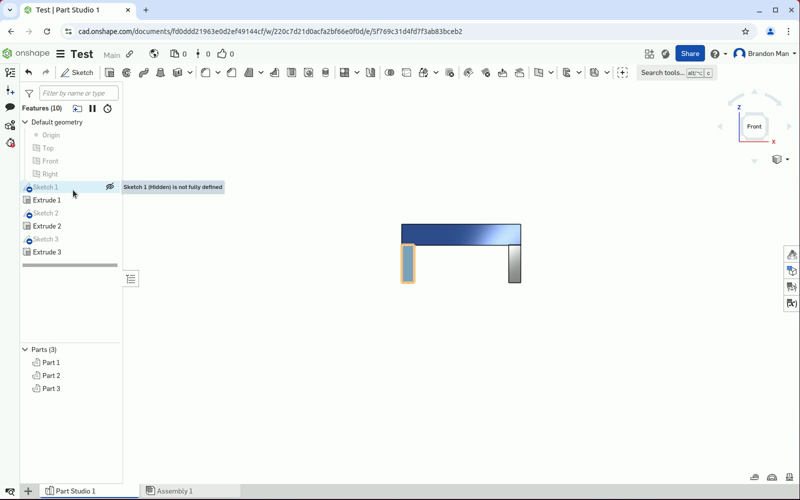
click(73, 189)
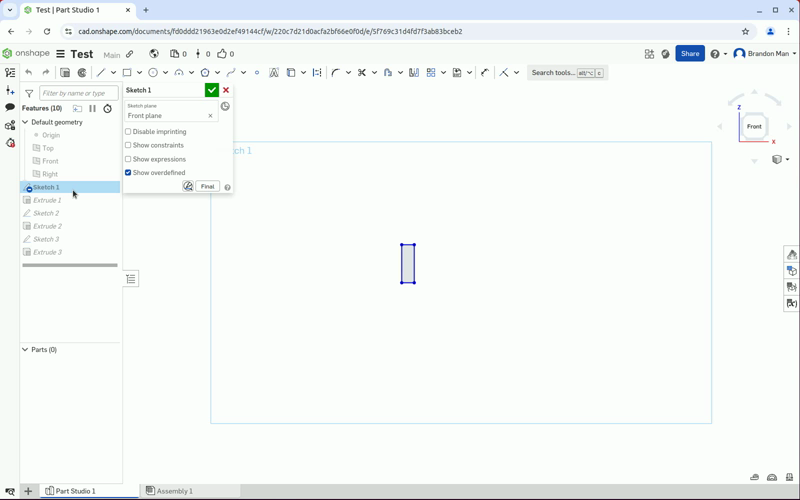
mouse_move(229, 92)
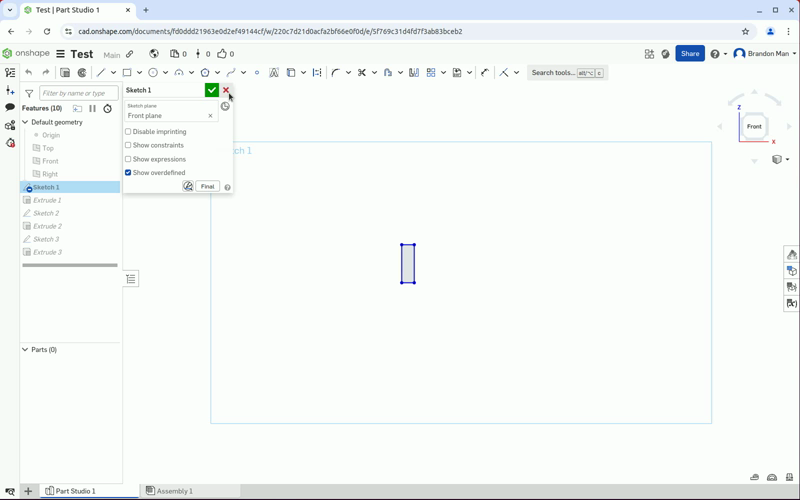
click(229, 92)
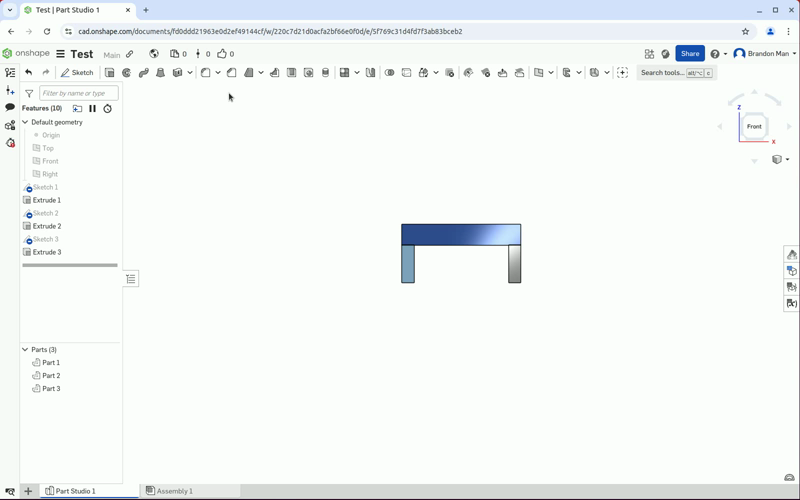
mouse_move(541, 75)
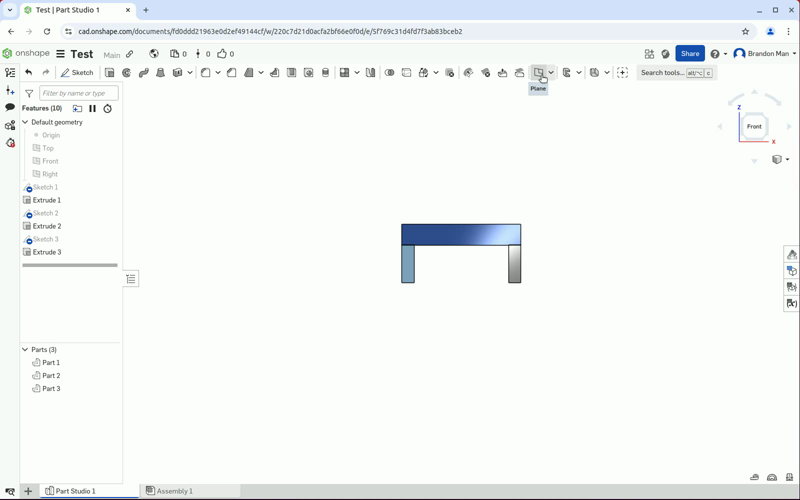
click(541, 75)
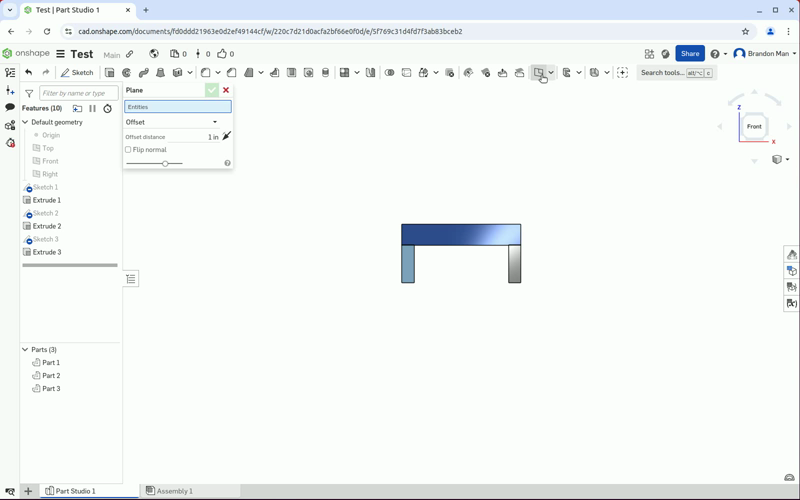
mouse_move(73, 163)
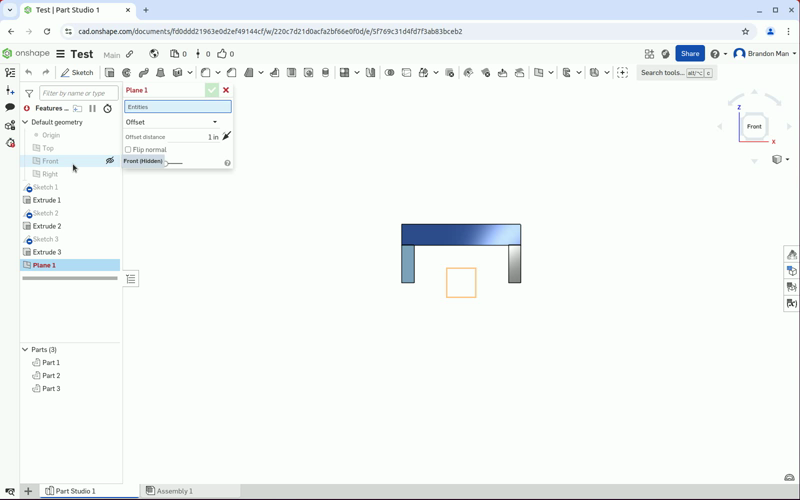
click(73, 163)
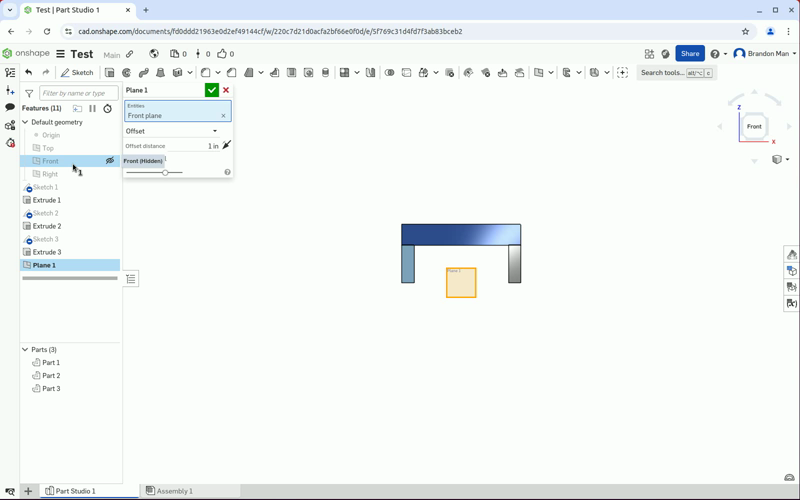
key(tab, 2)
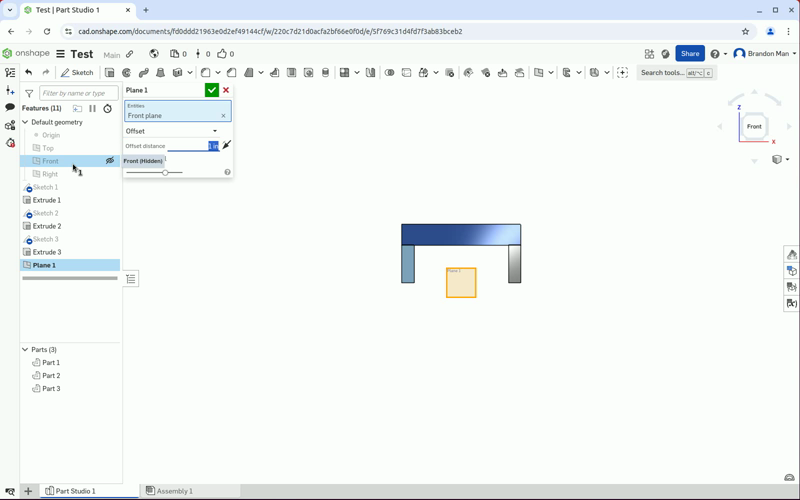
text(23.108)
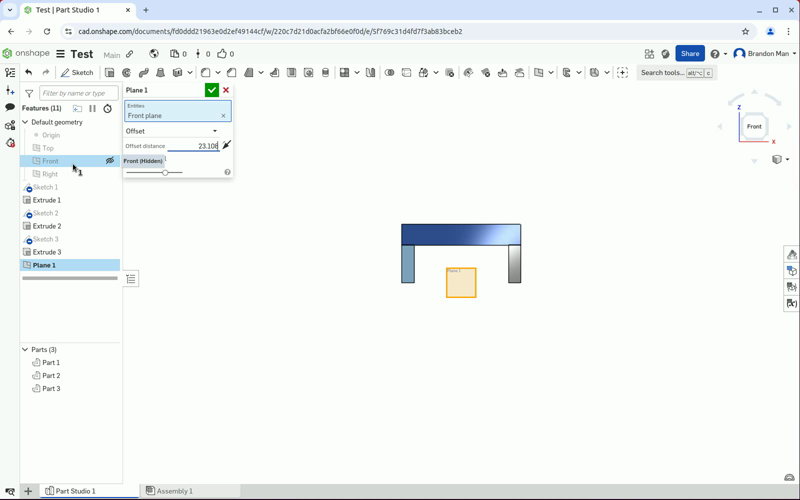
key(enter, 2)
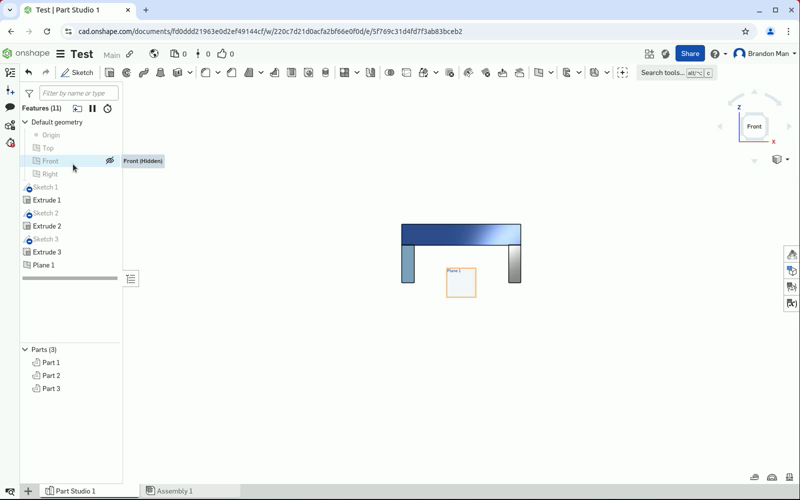
key(shift+s)
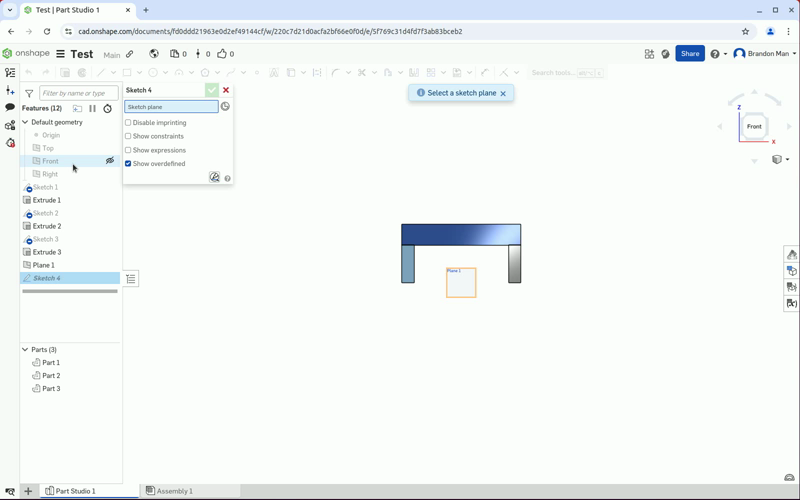
mouse_move(73, 267)
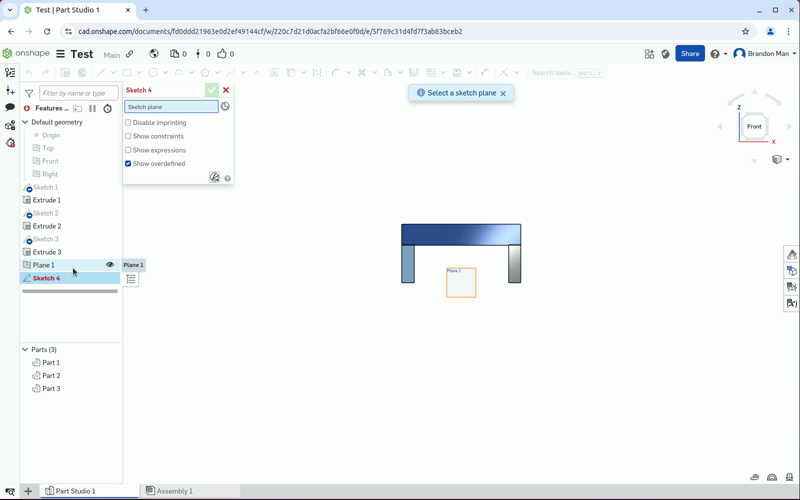
click(73, 267)
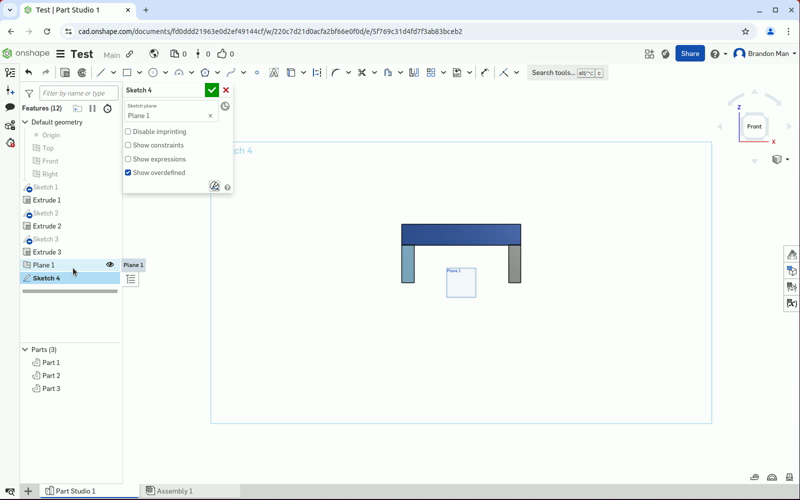
mouse_move(73, 352)
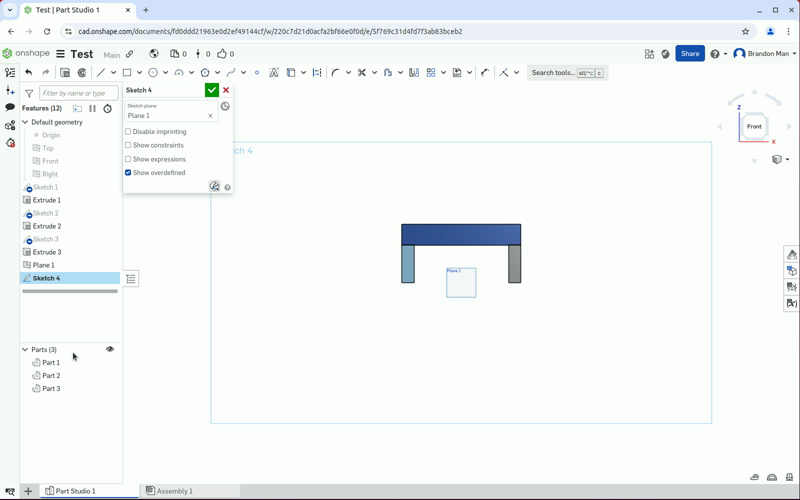
key(y)
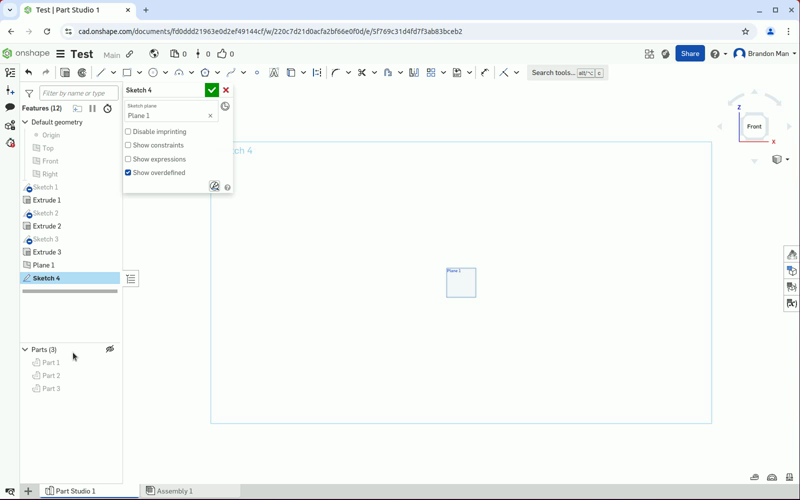
key(l)
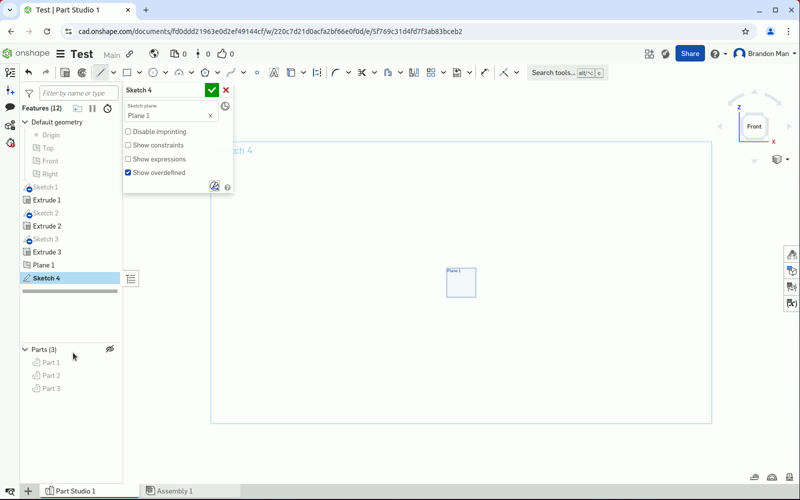
key_down(shift)
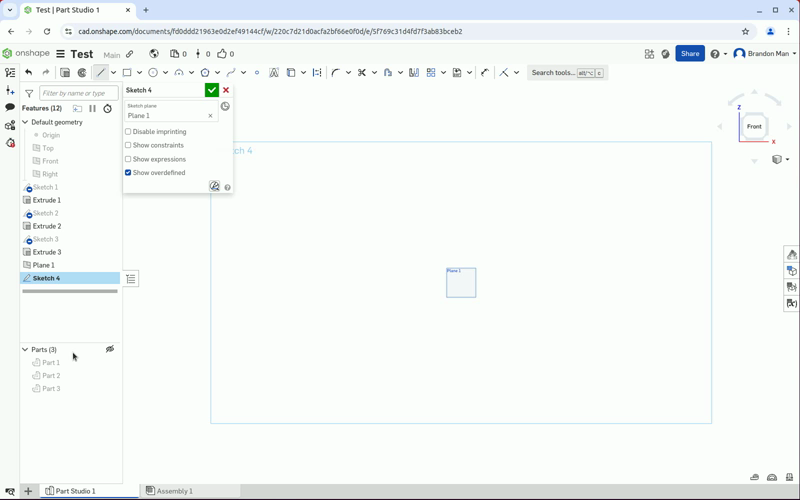
mouse_move(441, 238)
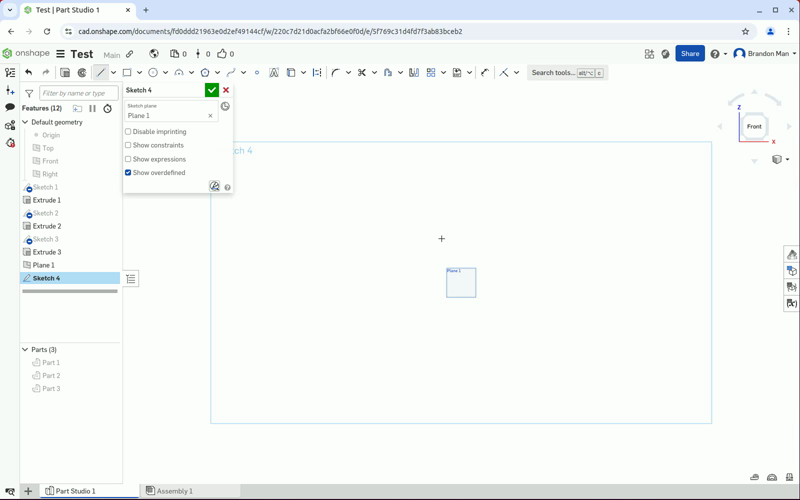
click(441, 238)
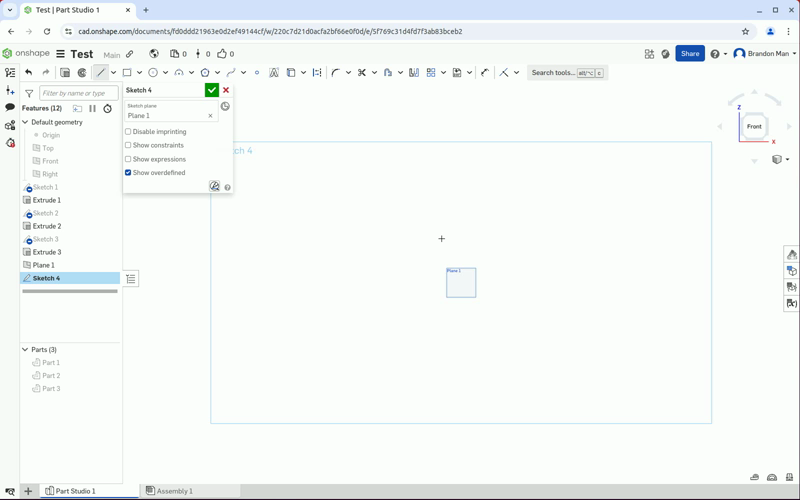
key_up(shift)
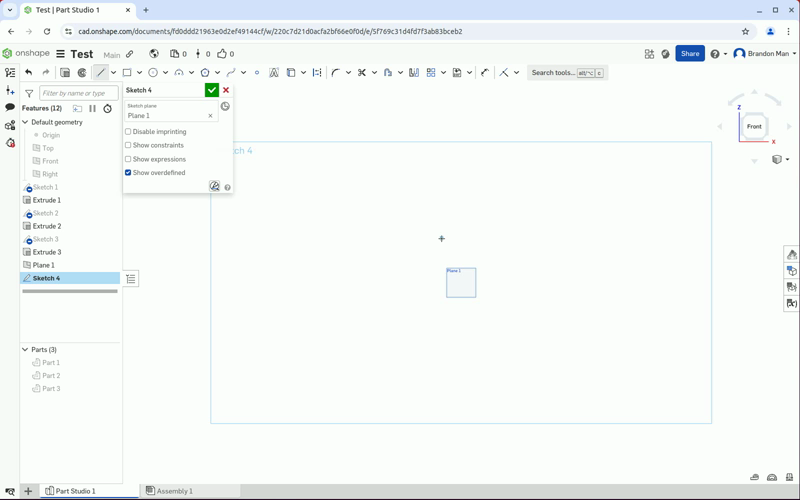
key_down(shift)
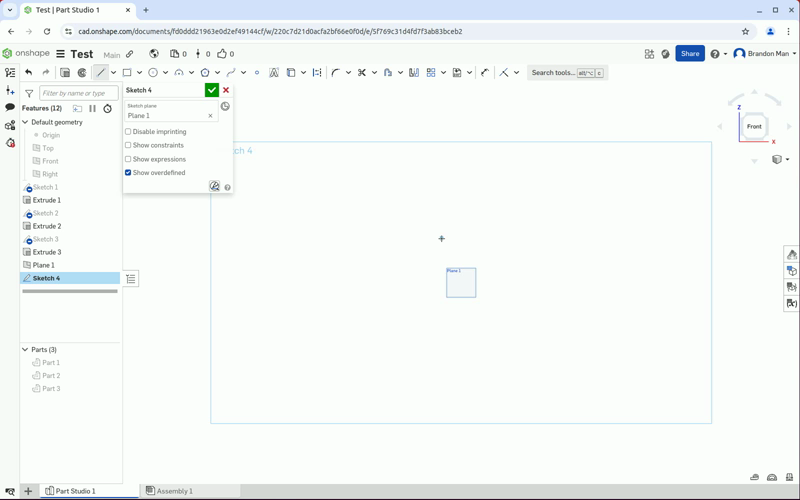
mouse_move(471, 238)
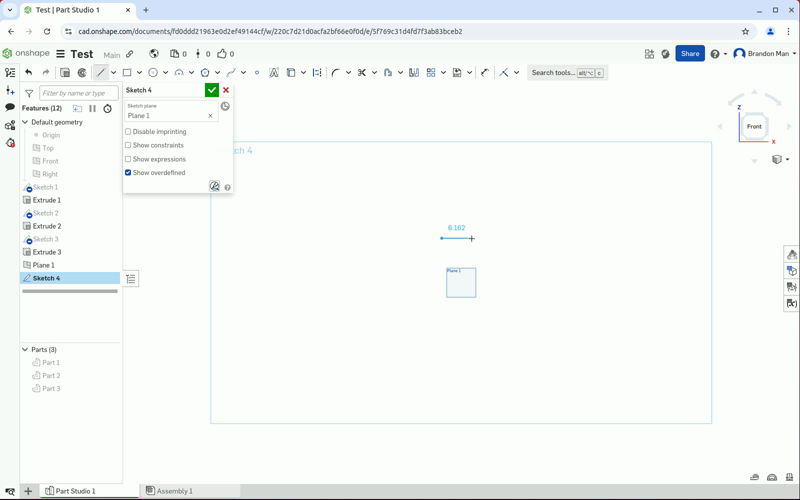
mouse_move(480, 238)
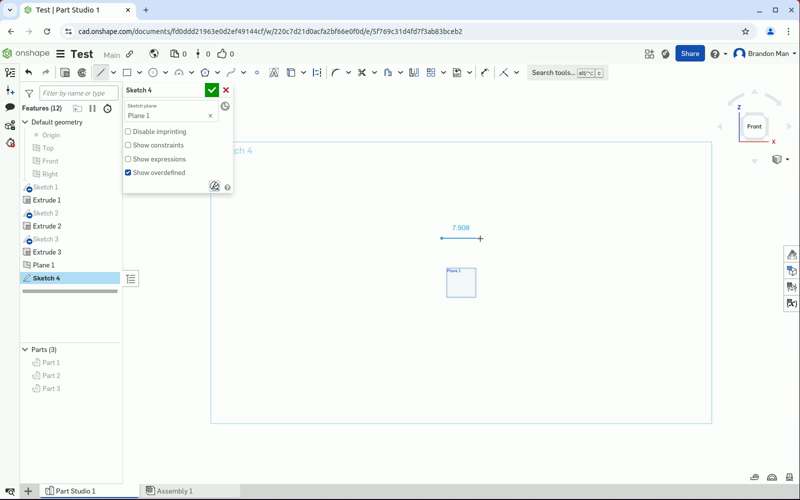
click(480, 238)
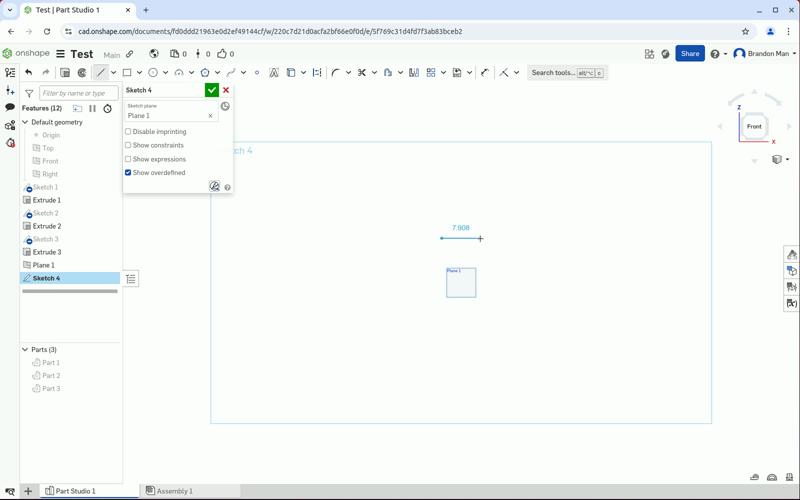
key_up(shift)
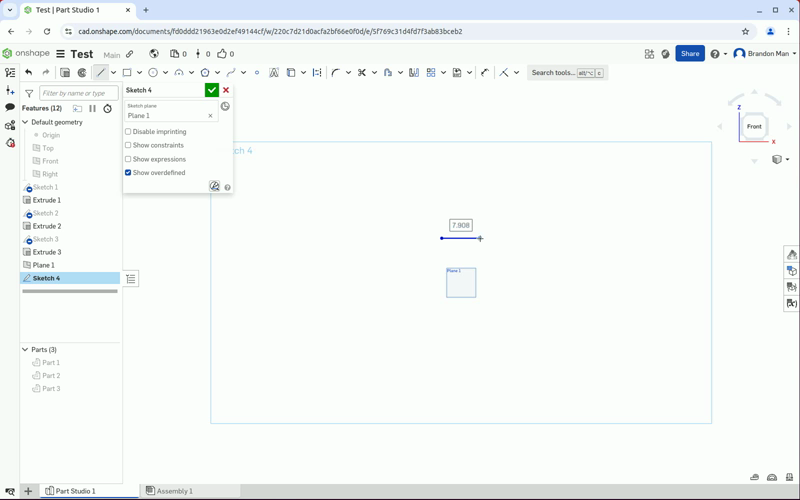
key_down(shift)
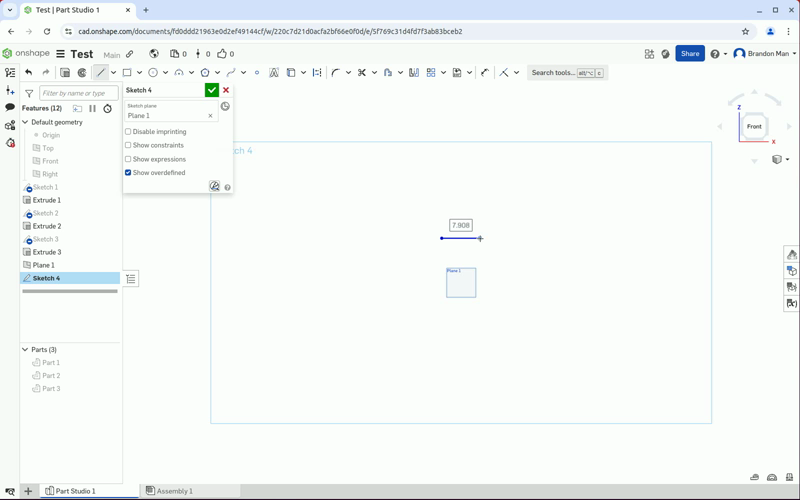
mouse_move(510, 238)
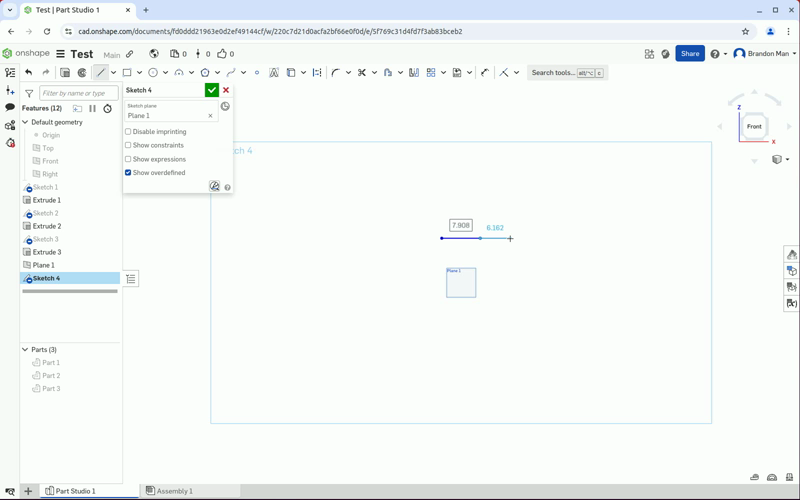
mouse_move(480, 223)
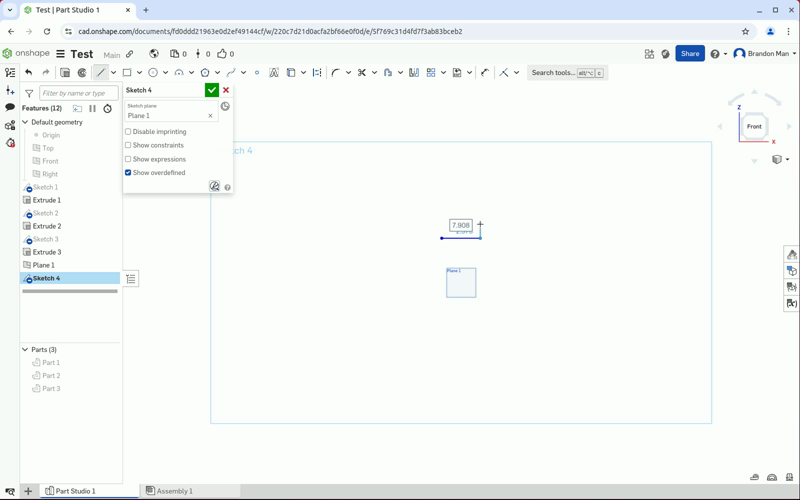
click(480, 223)
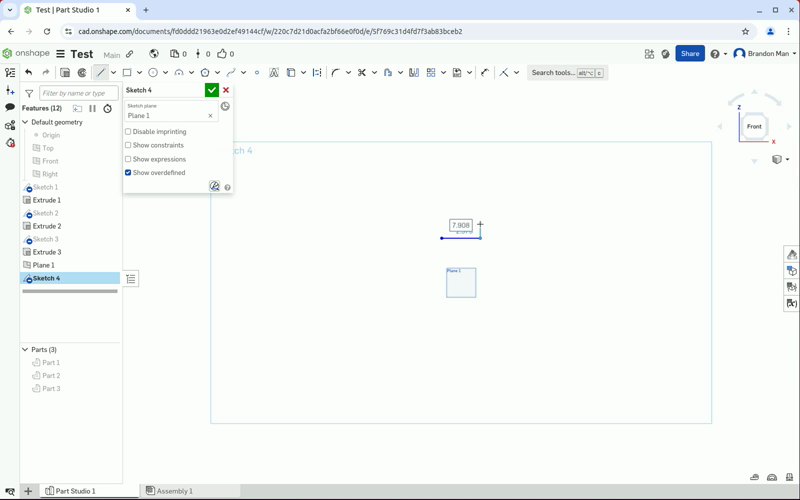
key_up(shift)
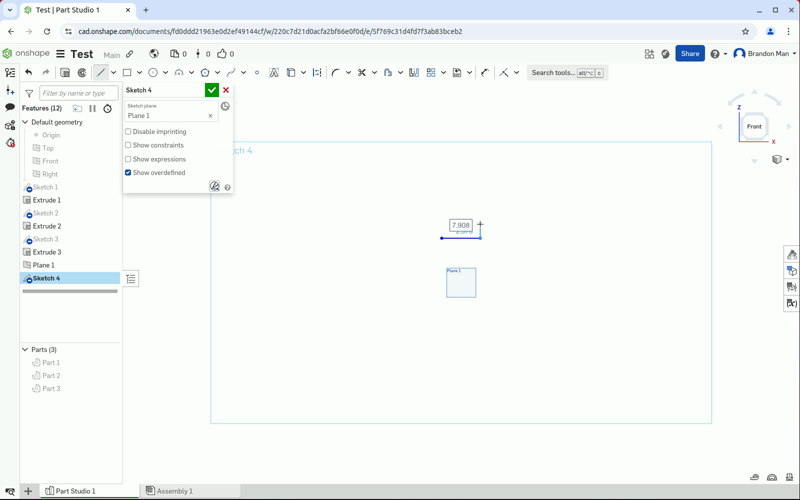
key_down(shift)
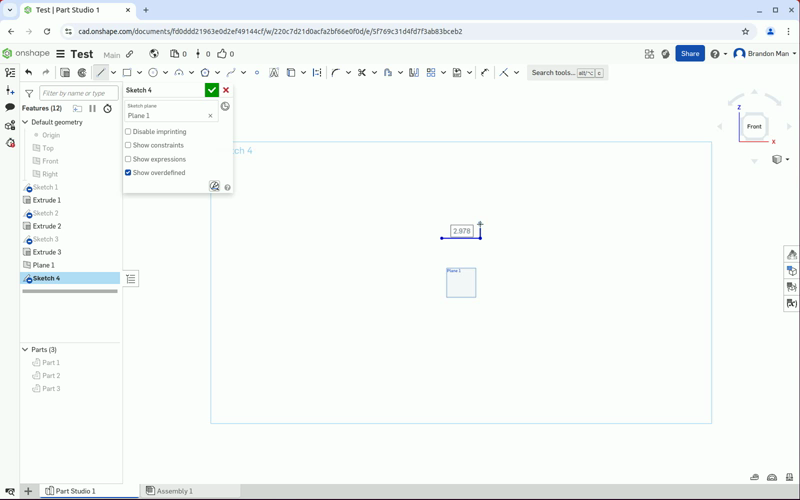
mouse_move(510, 223)
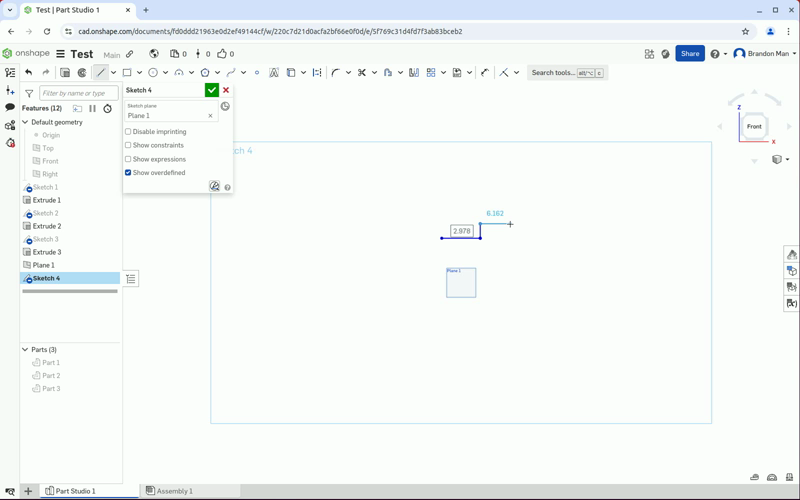
mouse_move(441, 223)
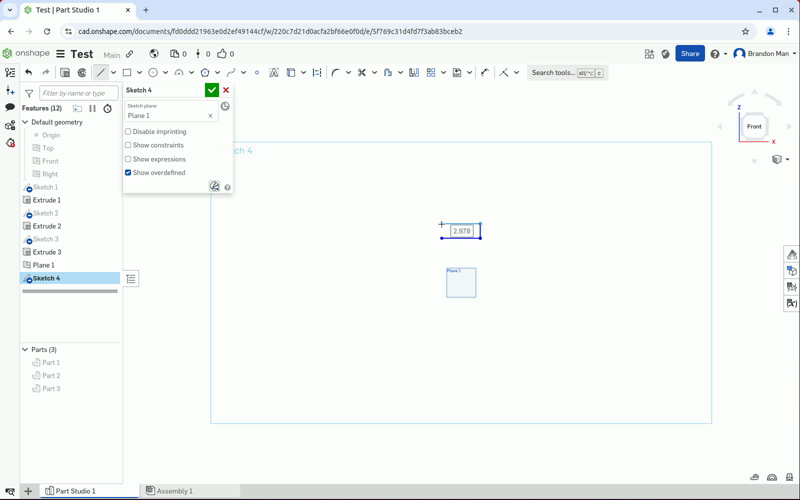
click(441, 223)
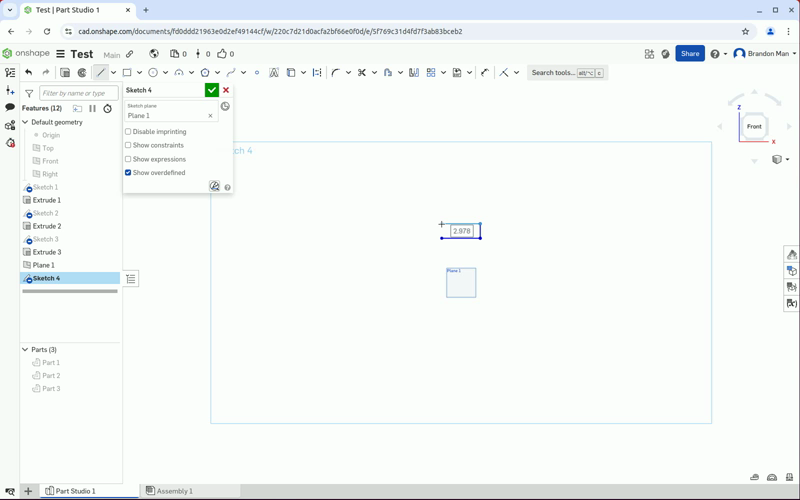
key_up(shift)
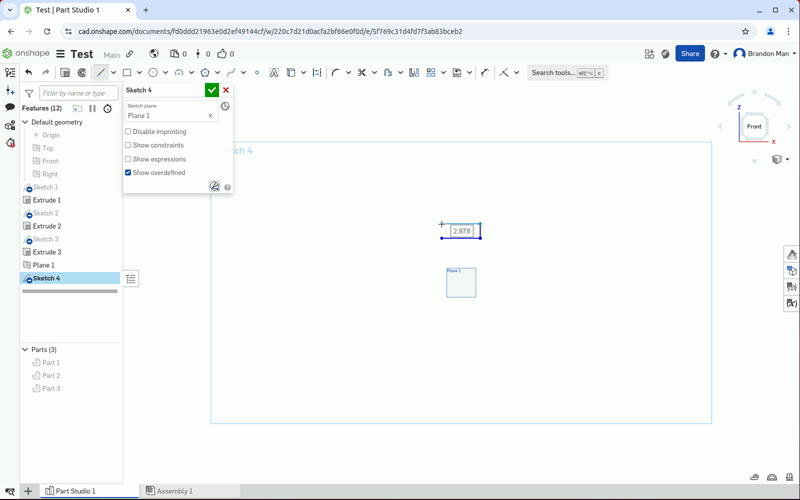
mouse_move(471, 223)
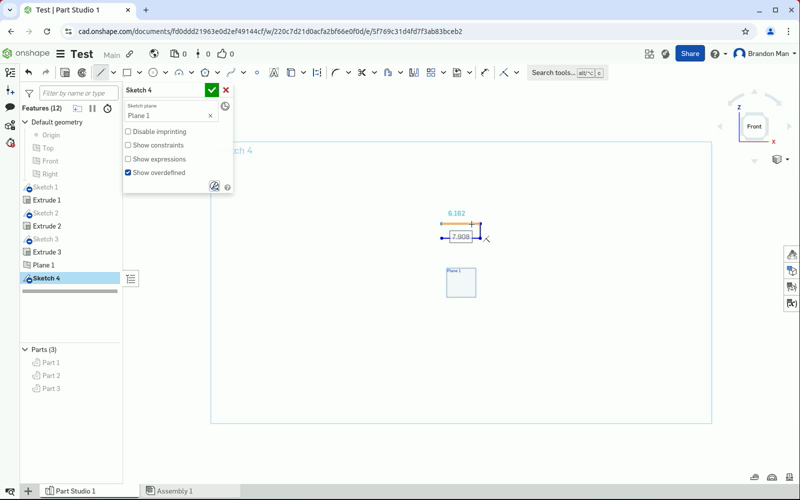
key_down(shift)
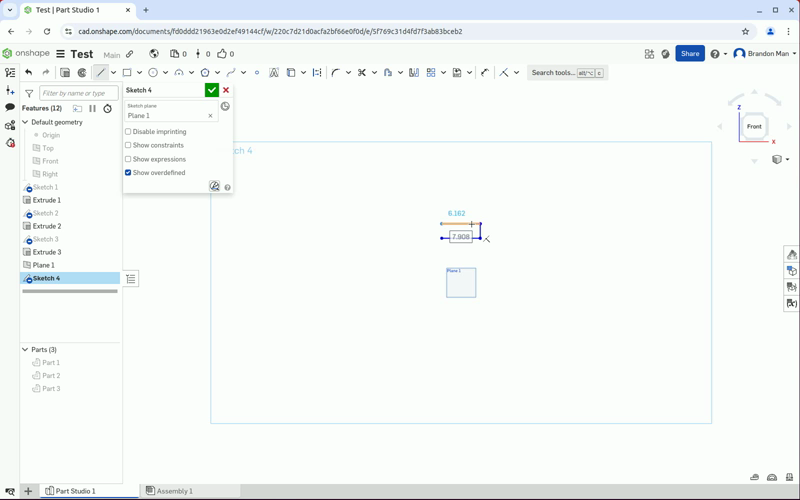
mouse_move(441, 238)
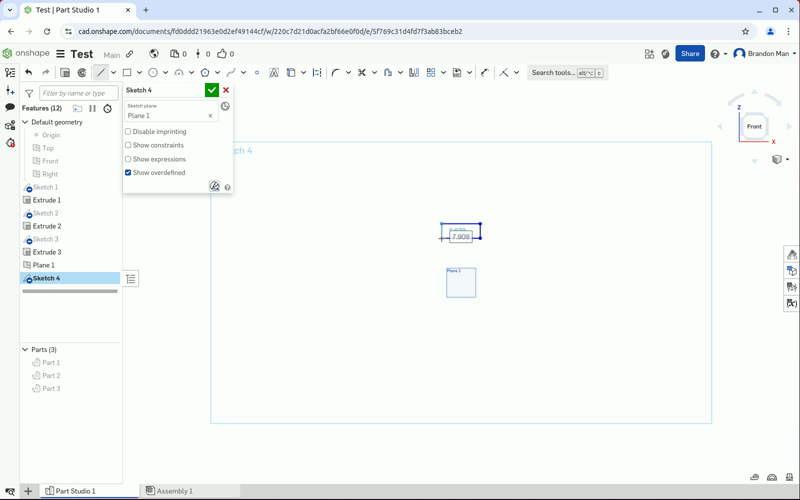
key_up(shift)
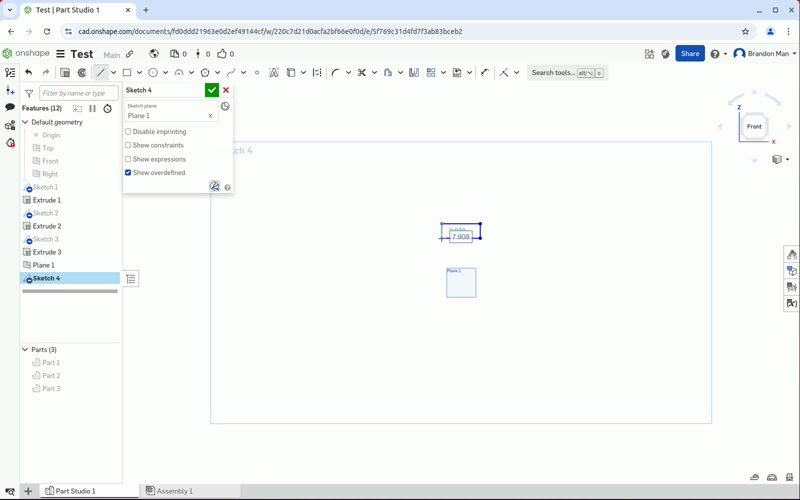
click(441, 238)
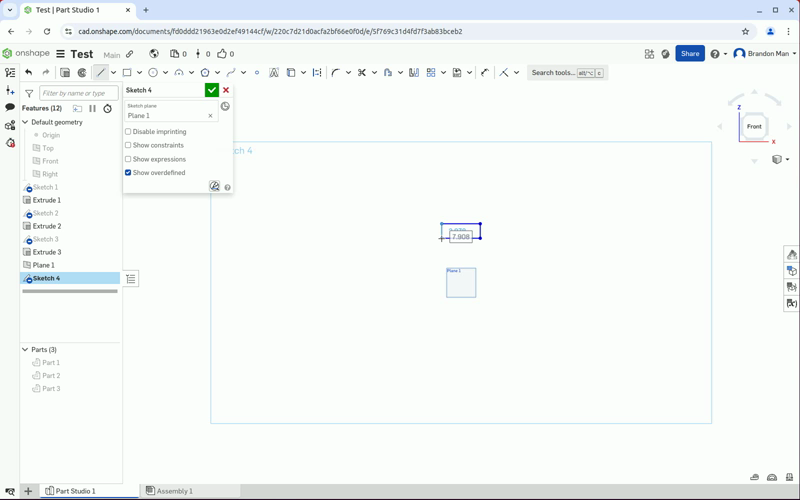
key(esc)
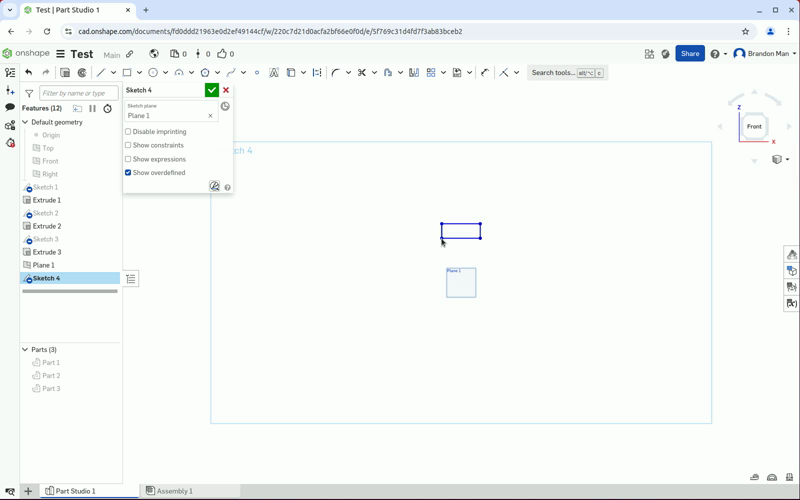
mouse_move(456, 234)
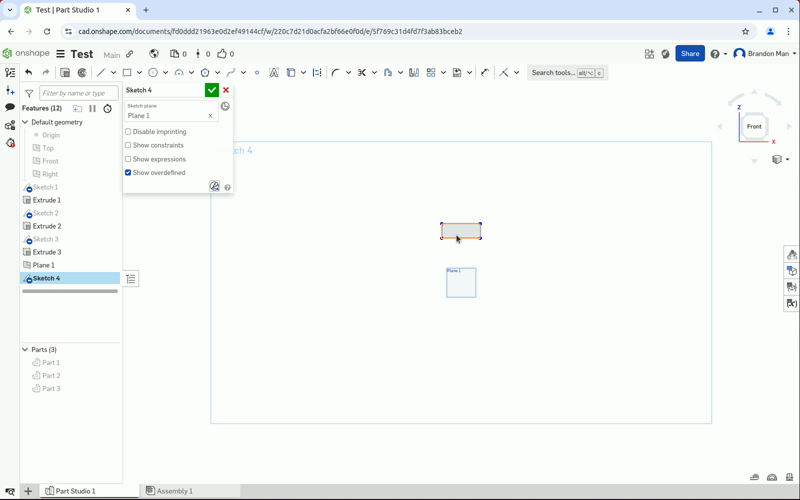
scroll(6)
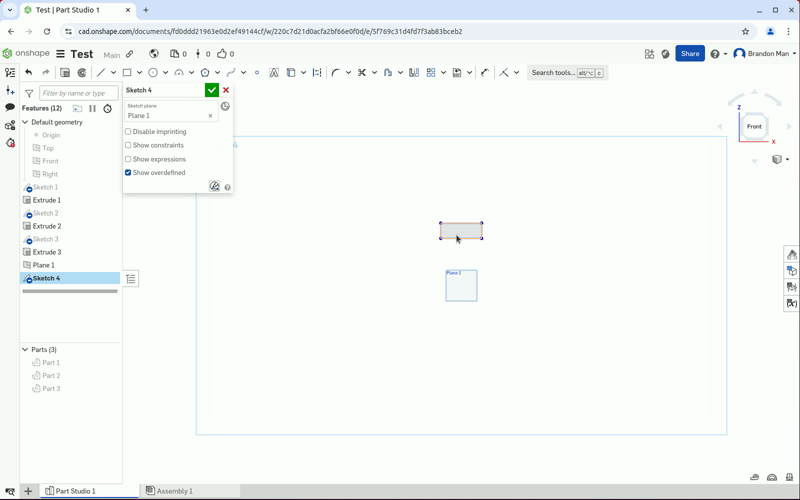
scroll(6)
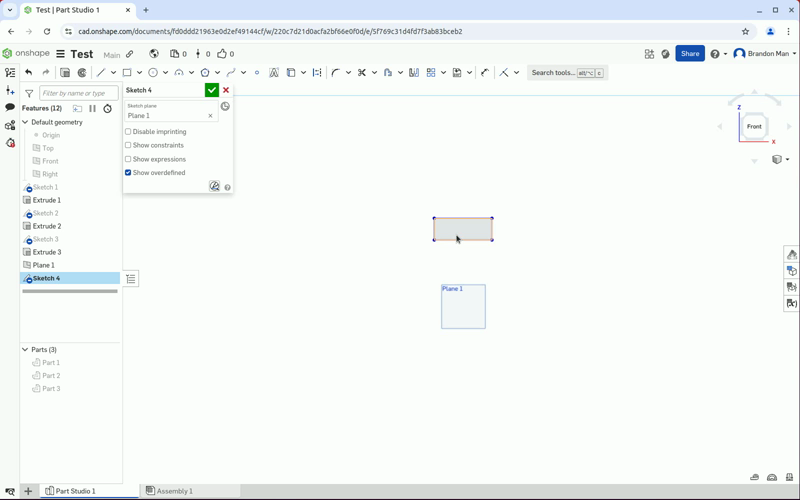
scroll(6)
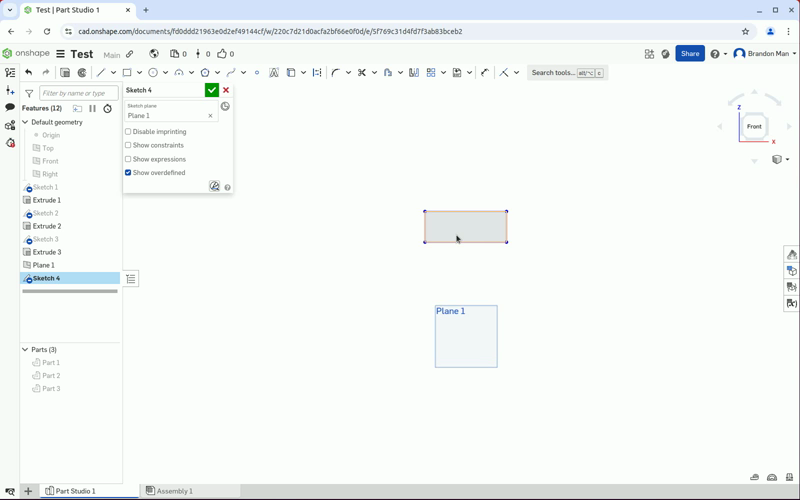
scroll(6)
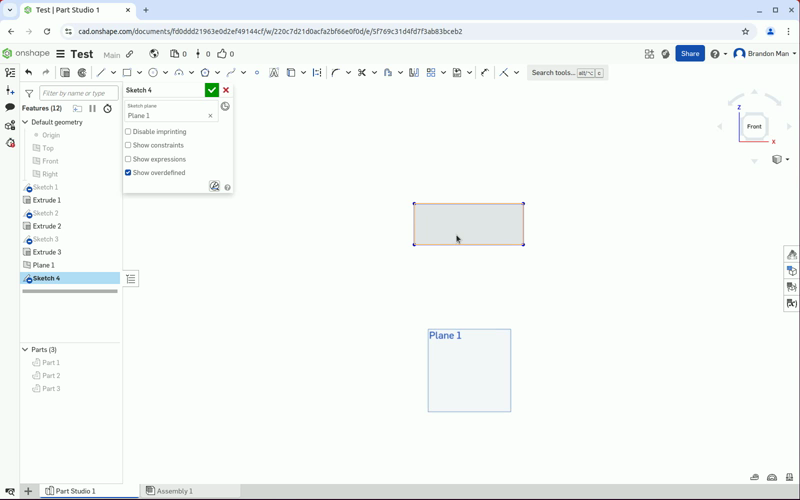
scroll(6)
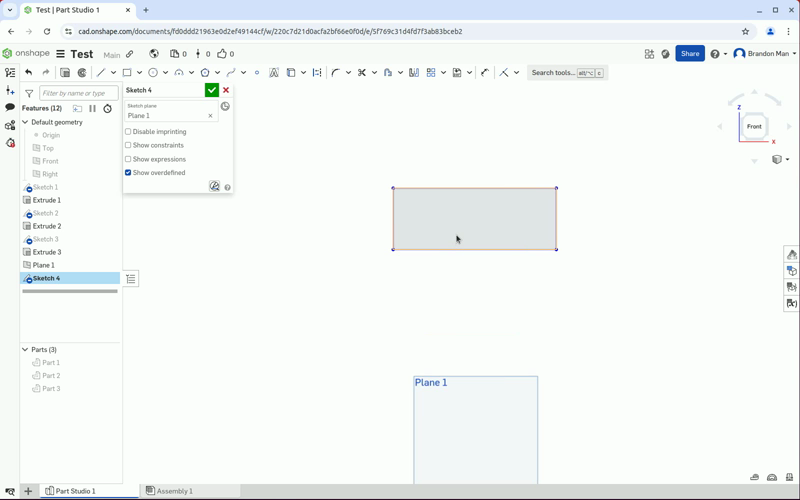
scroll(6)
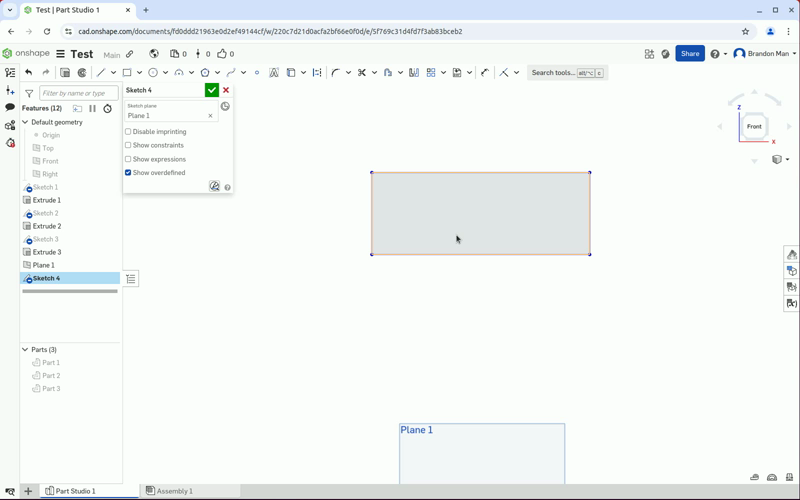
scroll(6)
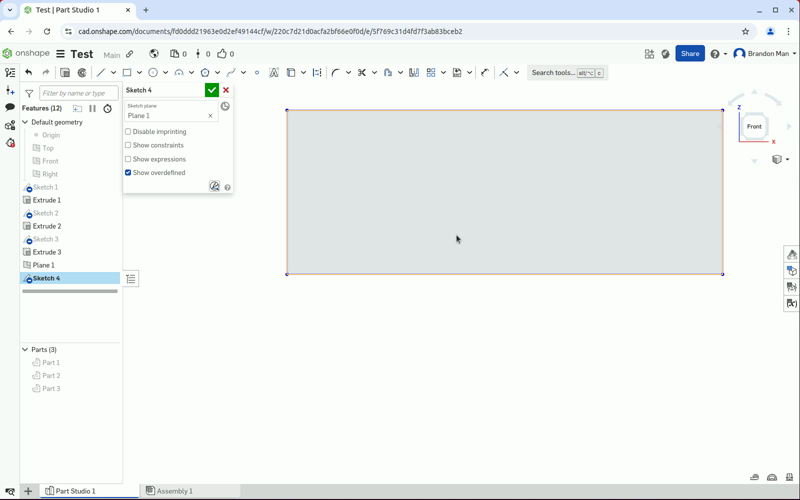
click(456, 234)
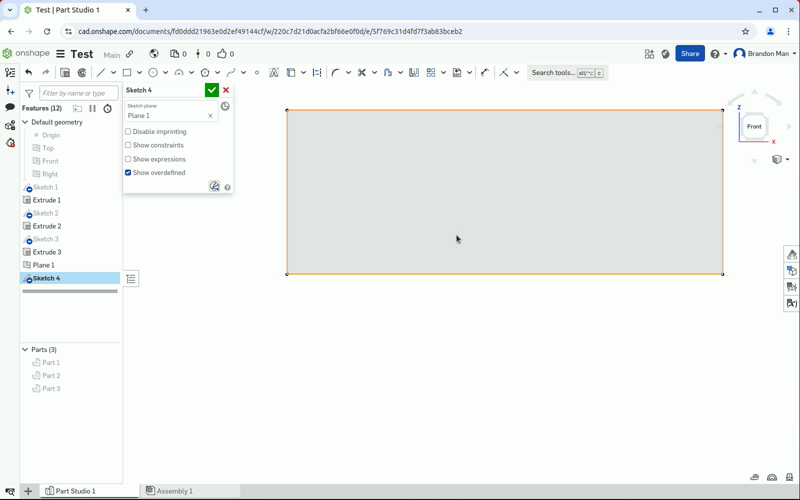
scroll(-6)
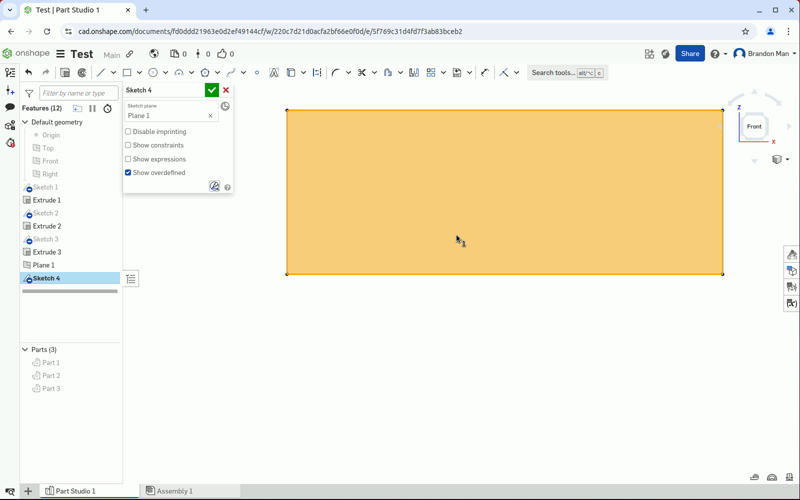
scroll(-6)
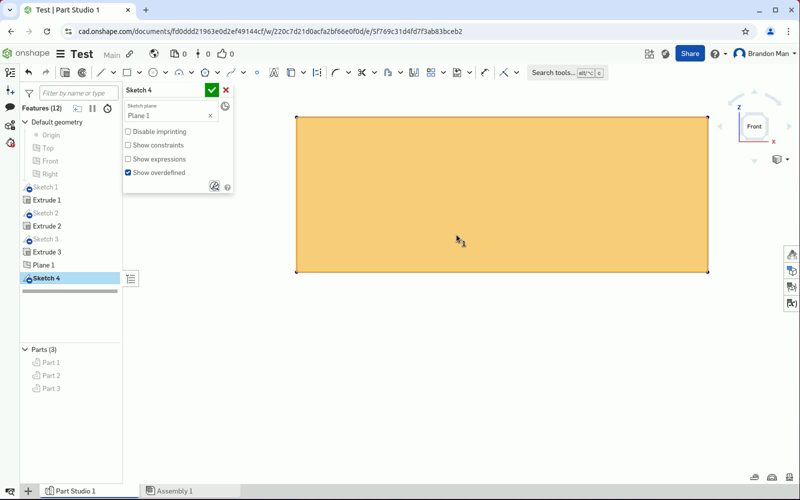
scroll(-6)
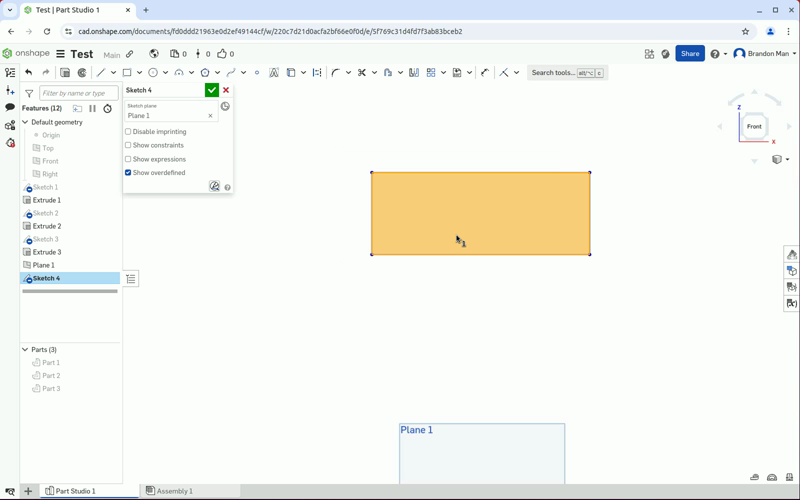
scroll(-6)
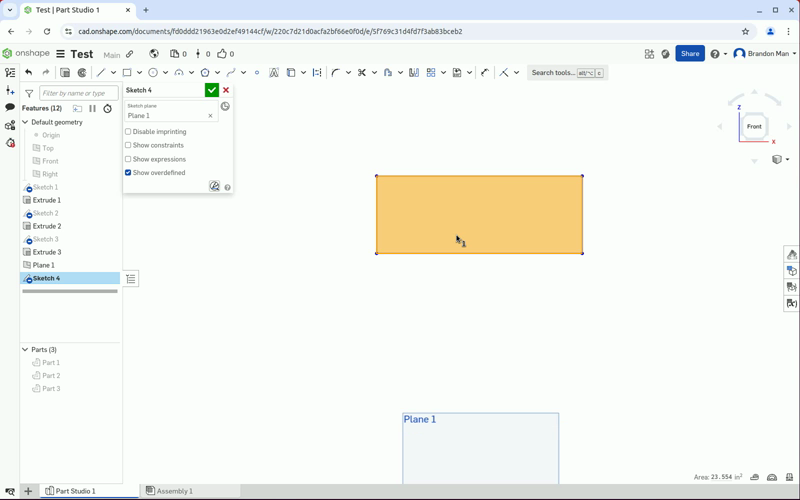
scroll(-6)
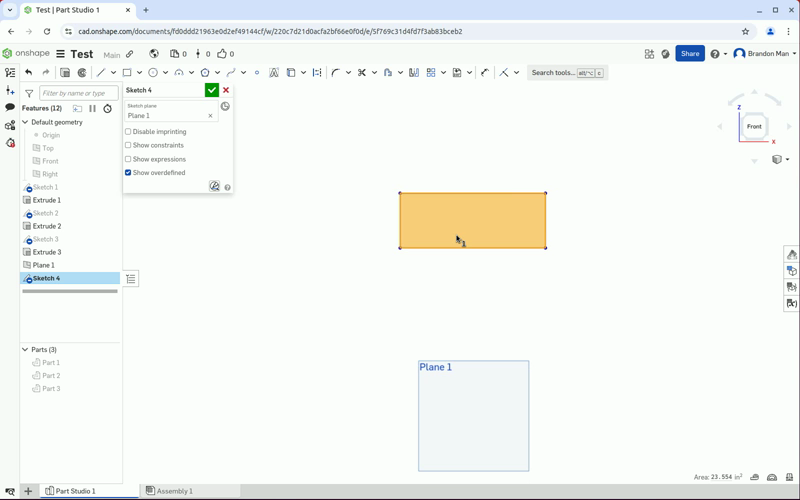
scroll(-6)
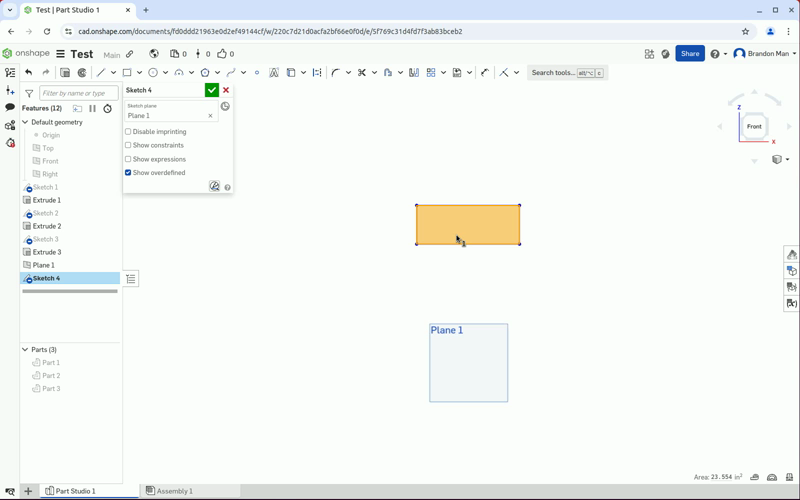
scroll(-6)
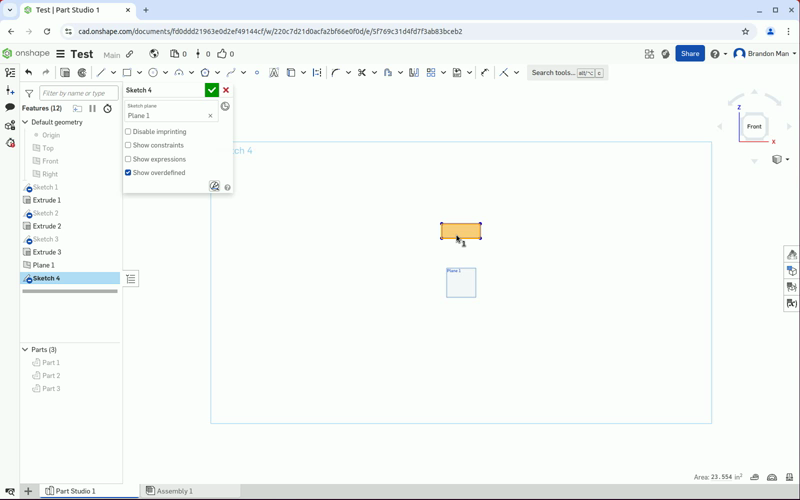
mouse_move(73, 352)
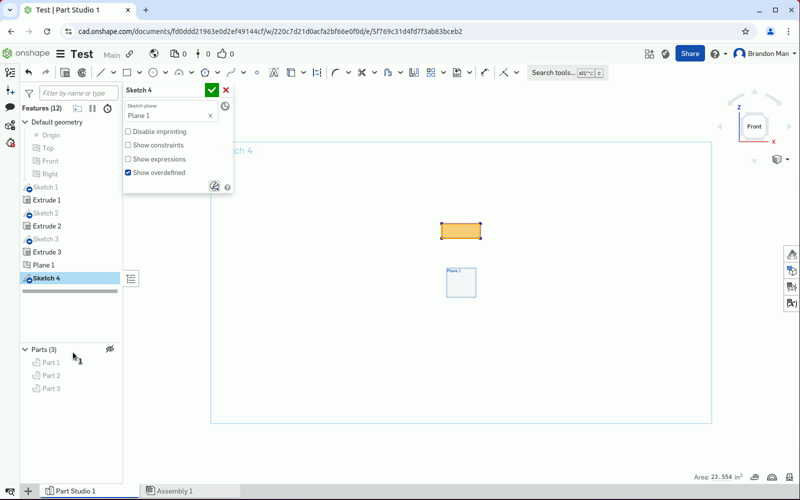
key(shift+y)
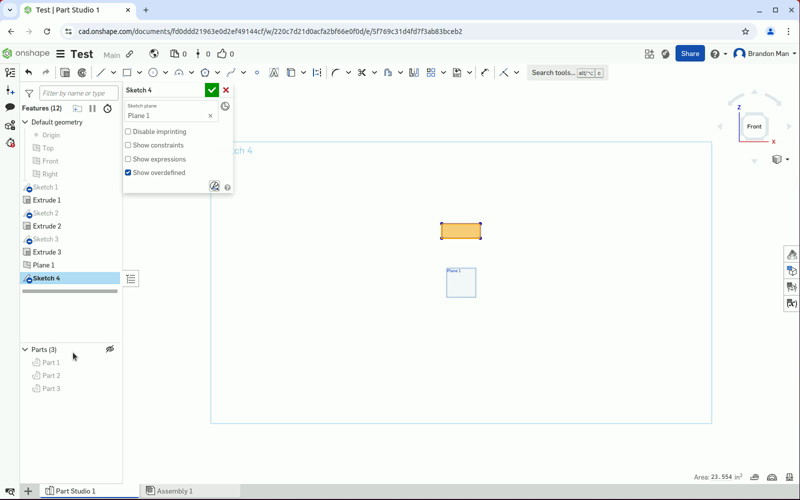
key(shift+e)
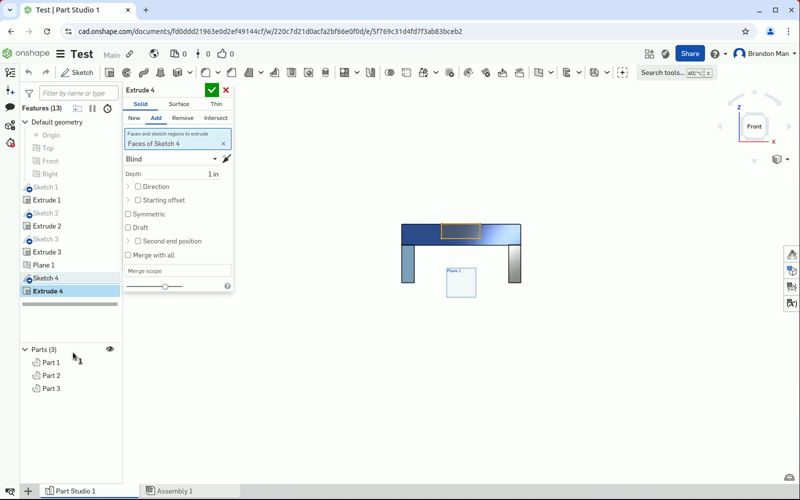
mouse_move(143, 106)
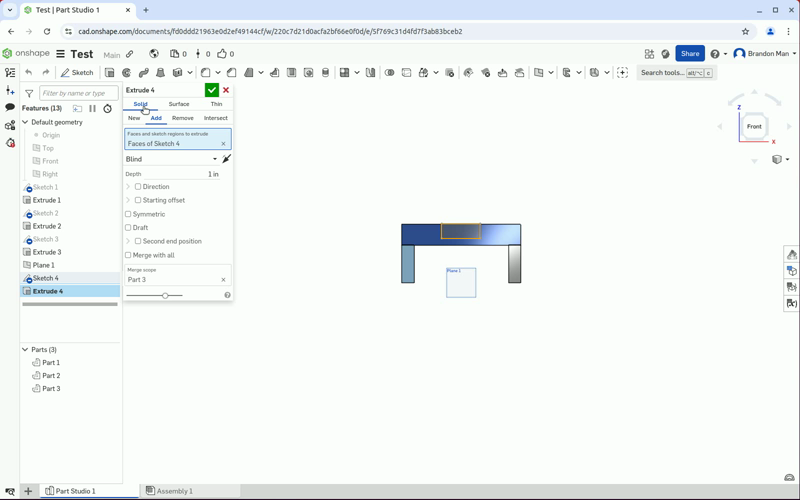
click(143, 106)
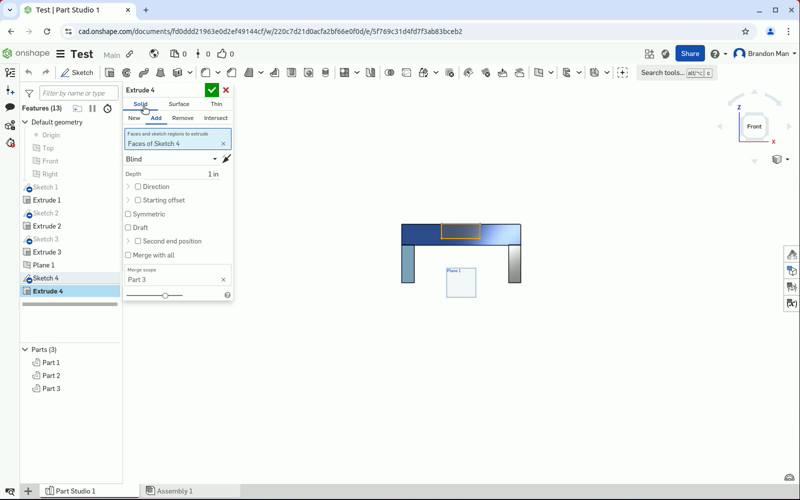
mouse_move(186, 120)
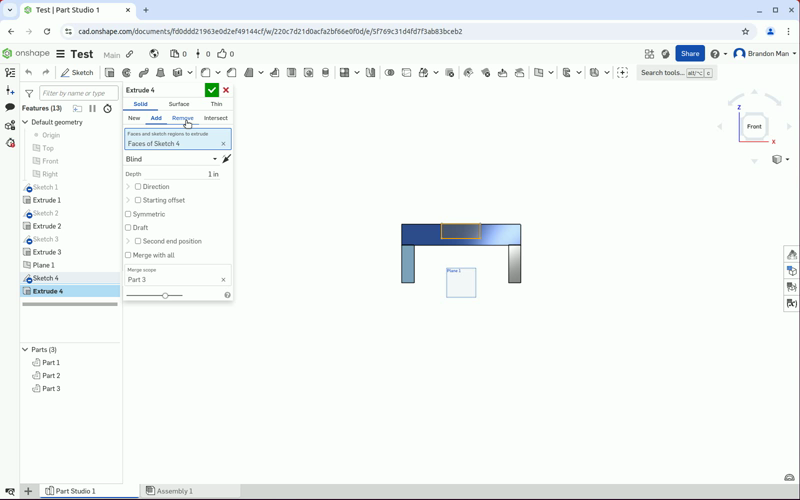
click(186, 120)
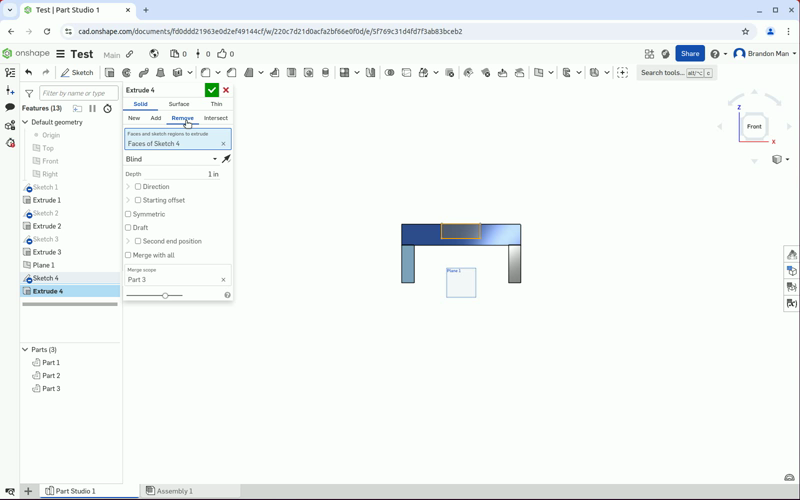
key(tab, 4)
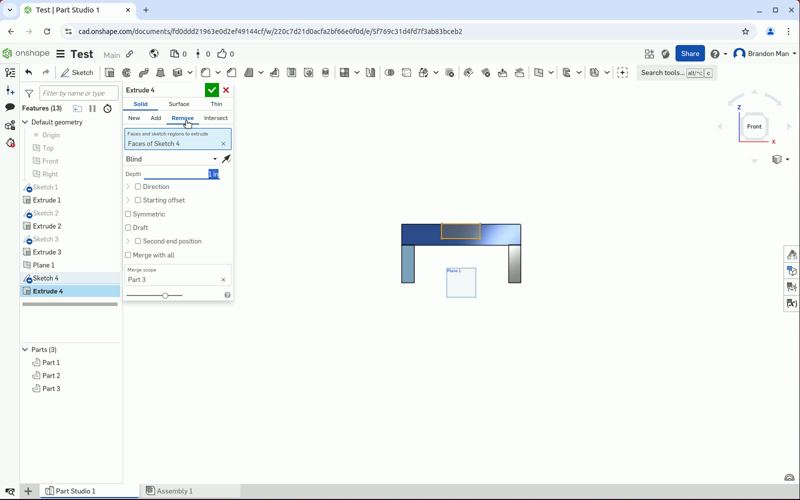
text(6.74)
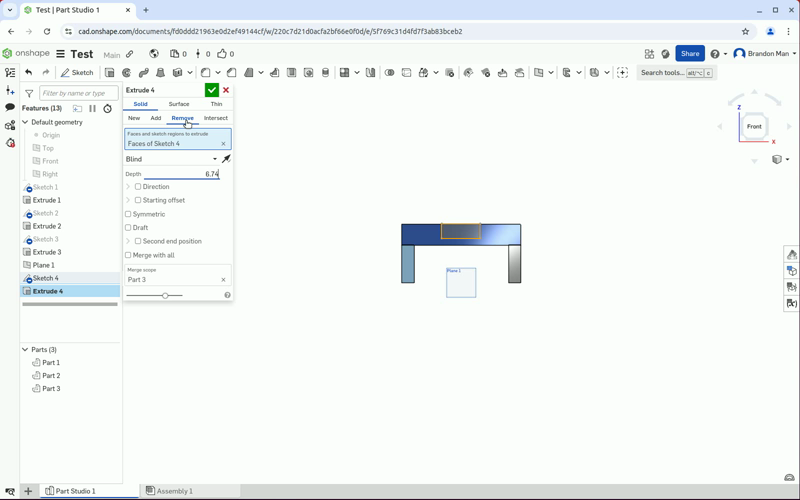
key(tab, 6)
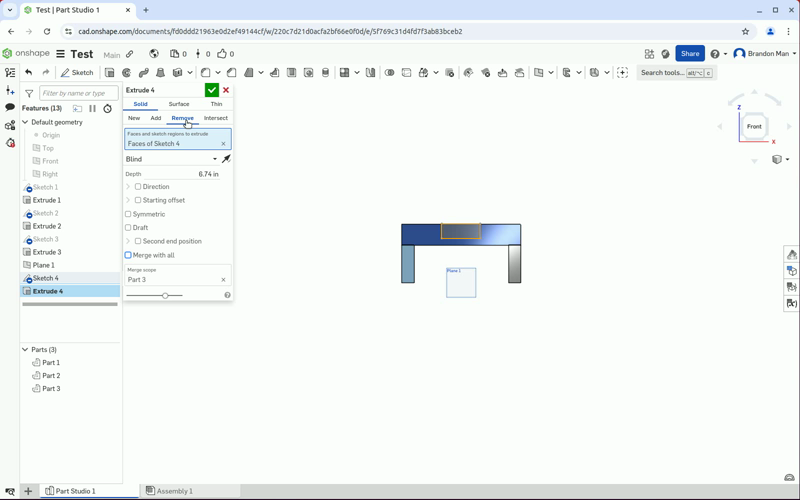
key(space)
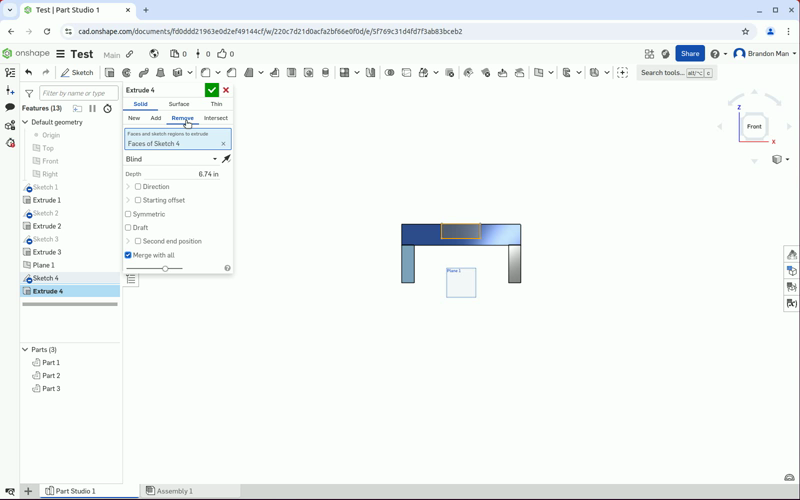
key(enter)
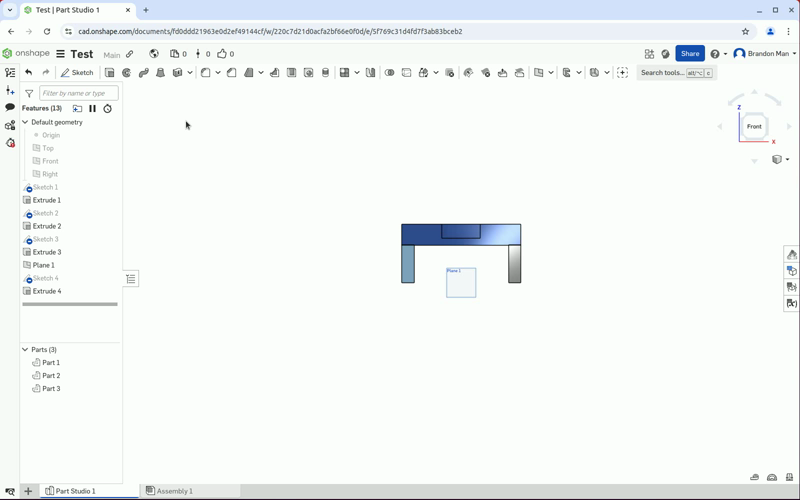
key(shift+h)
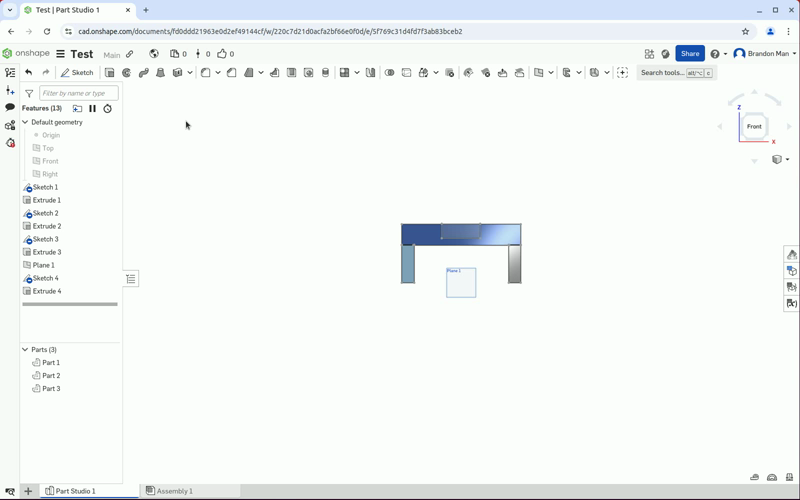
key(shift+h)
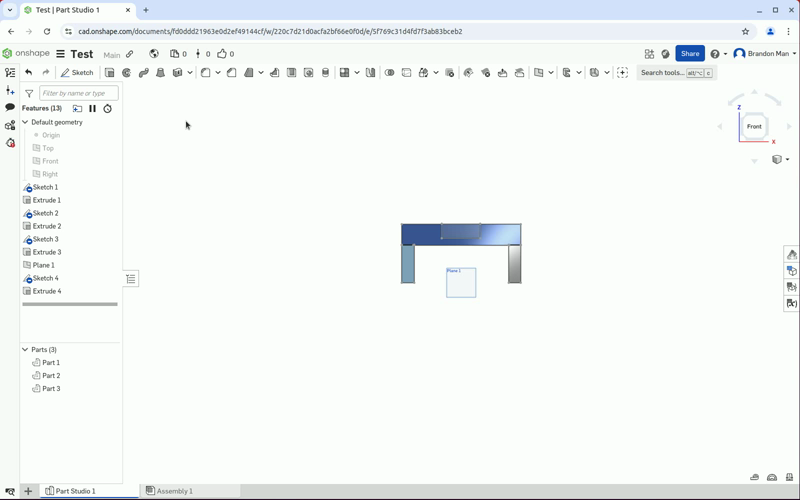
key(shift+7)
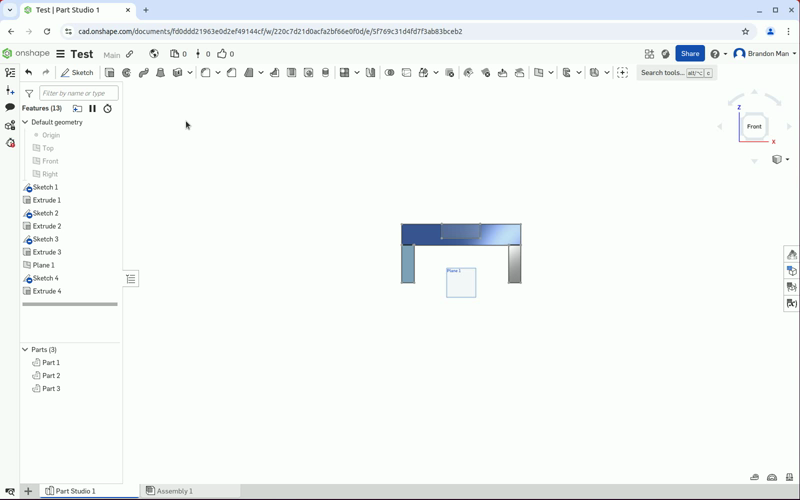
key(left, 2)
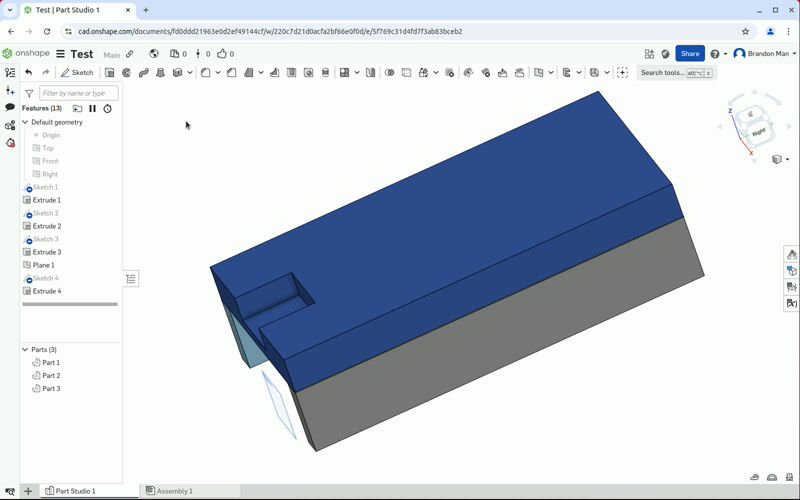
key(down, 2)
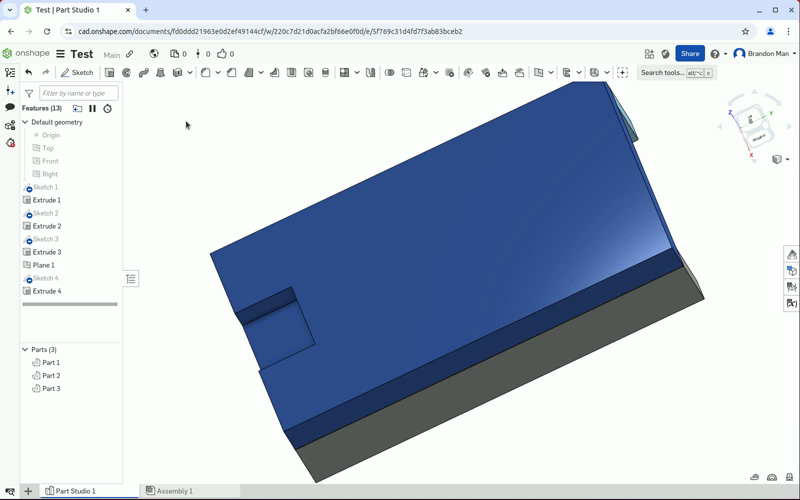
key(up, 2)
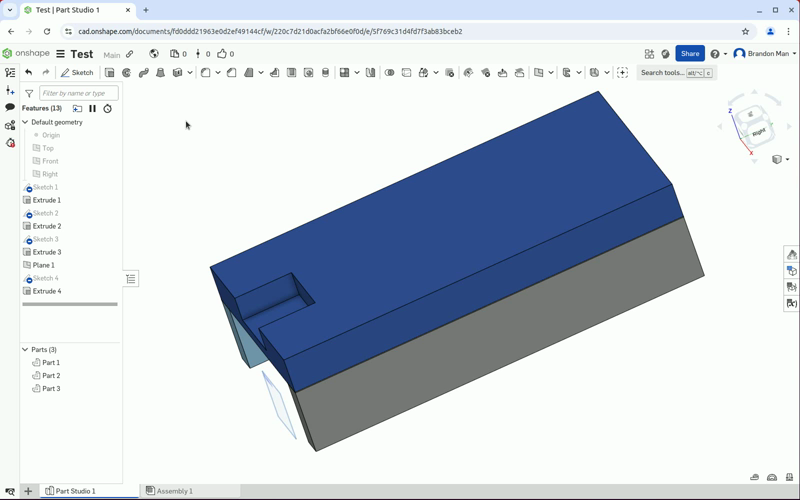
key(right, 2)
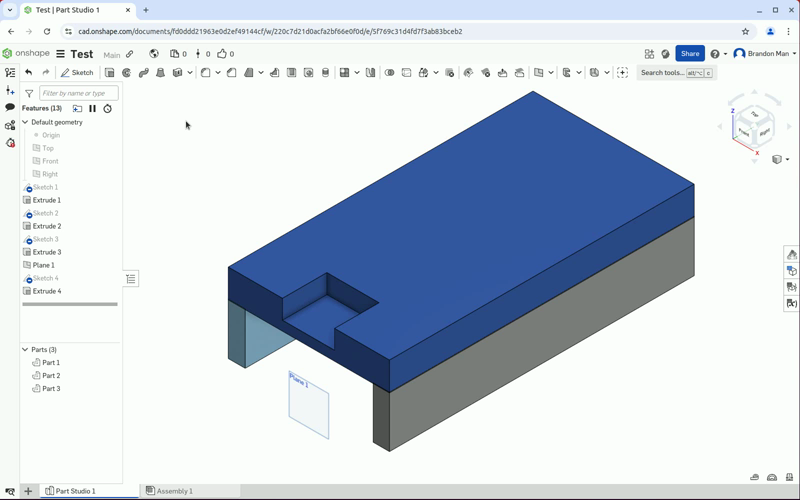
mouse_move(73, 189)
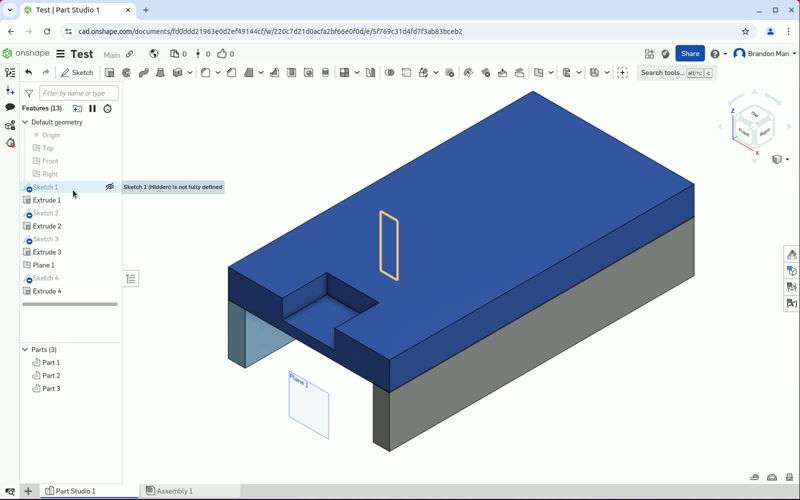
click(73, 189)